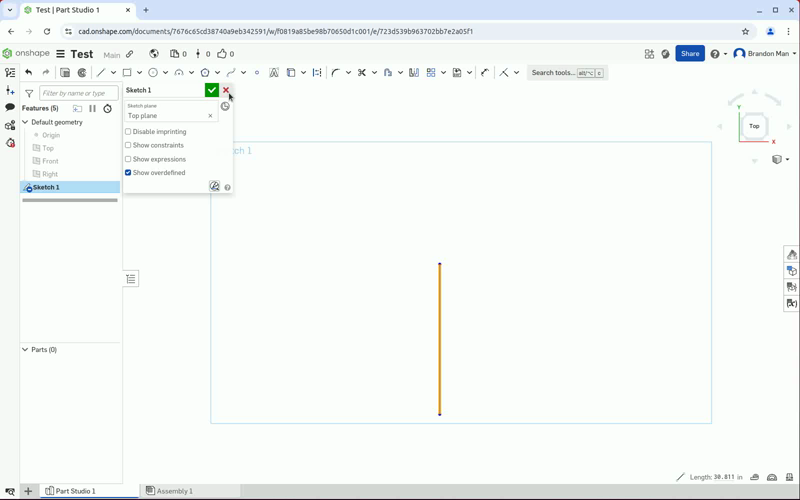
key(shift+h)
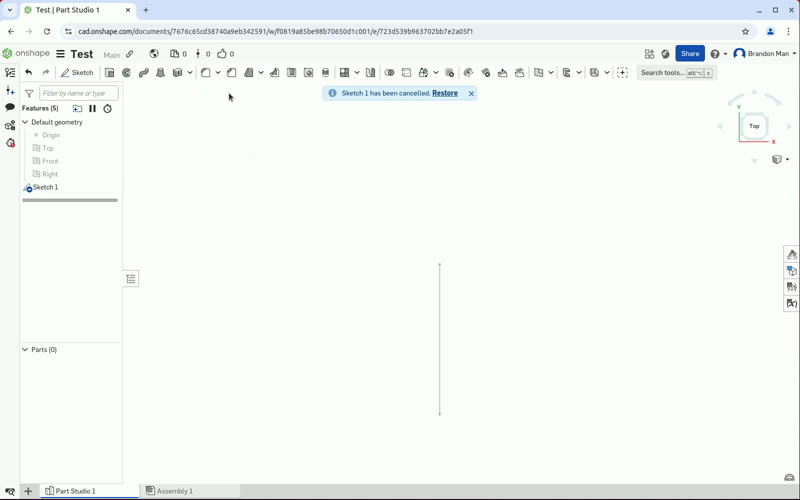
key(shift+s)
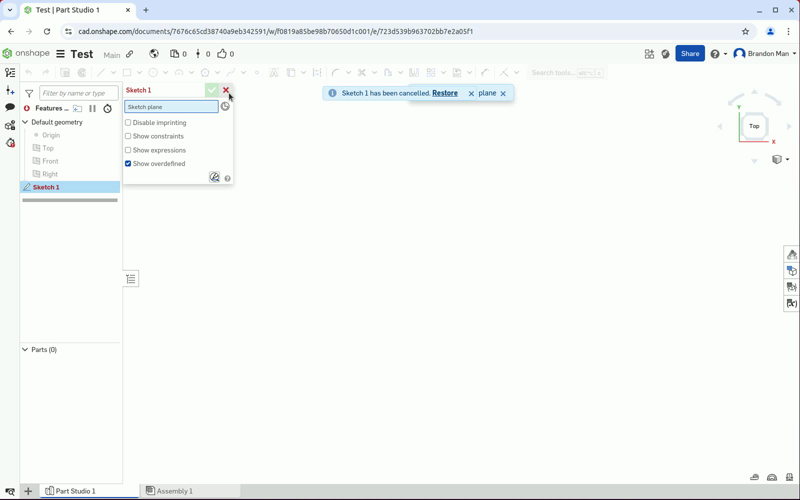
mouse_move(73, 150)
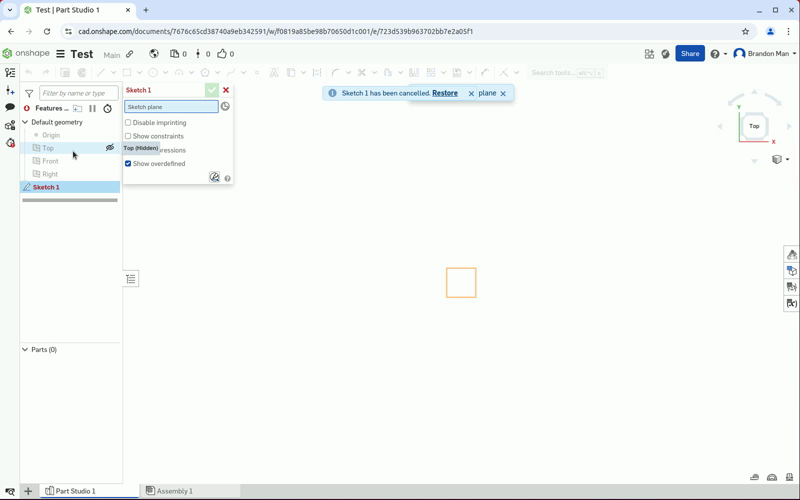
click(73, 150)
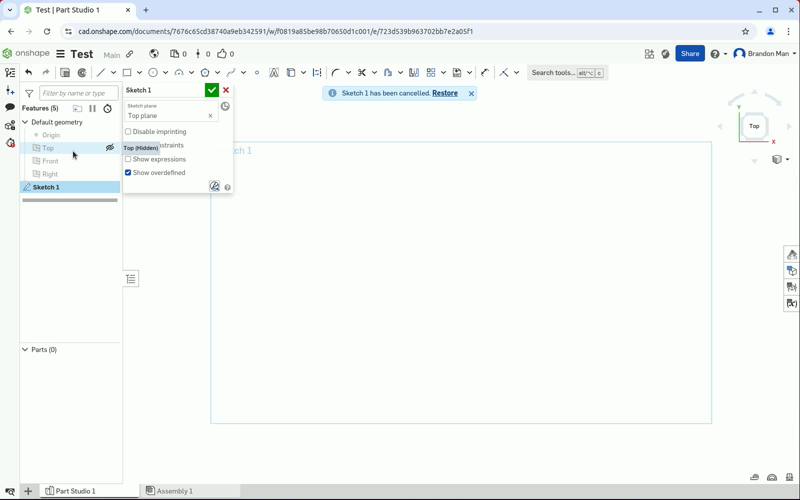
mouse_move(73, 352)
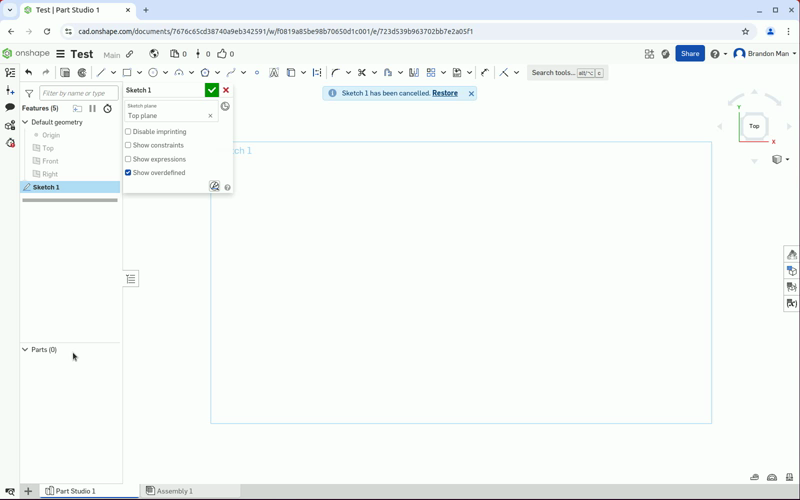
key(y)
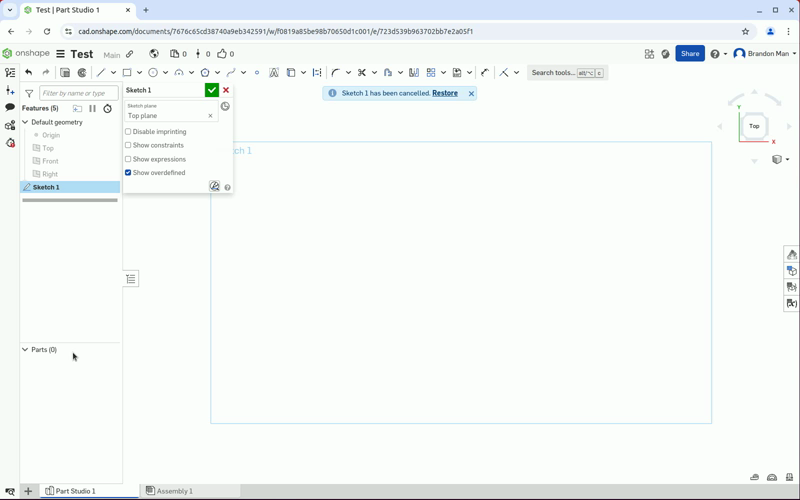
key(l)
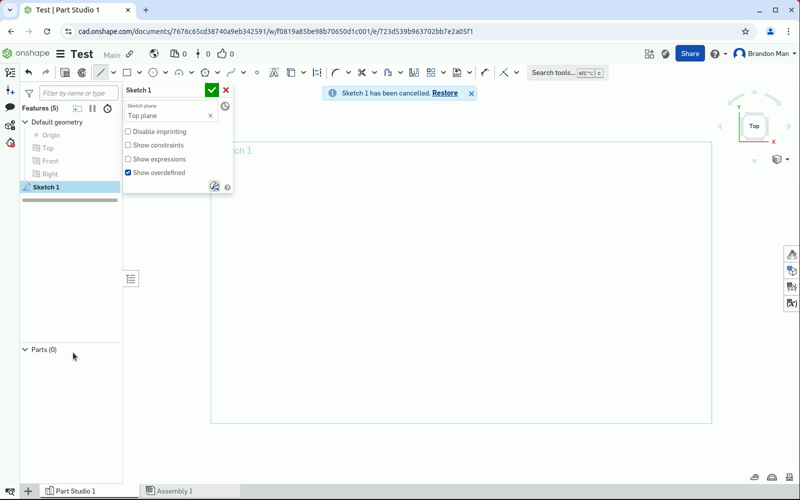
key_down(shift)
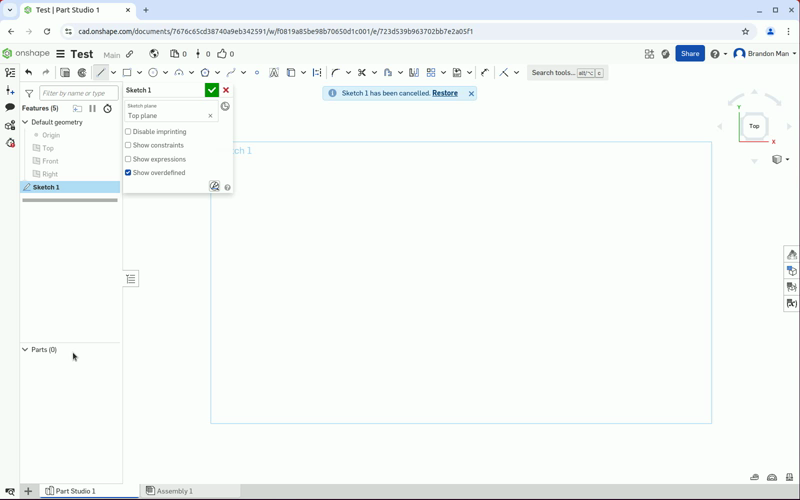
mouse_move(393, 305)
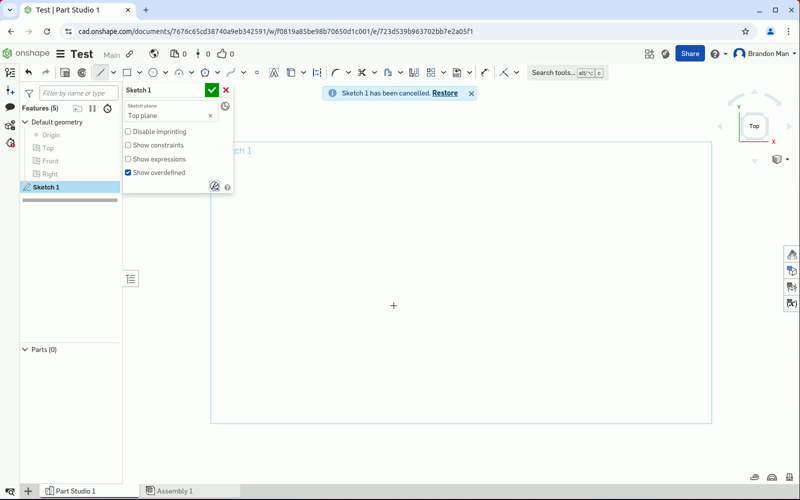
click(393, 305)
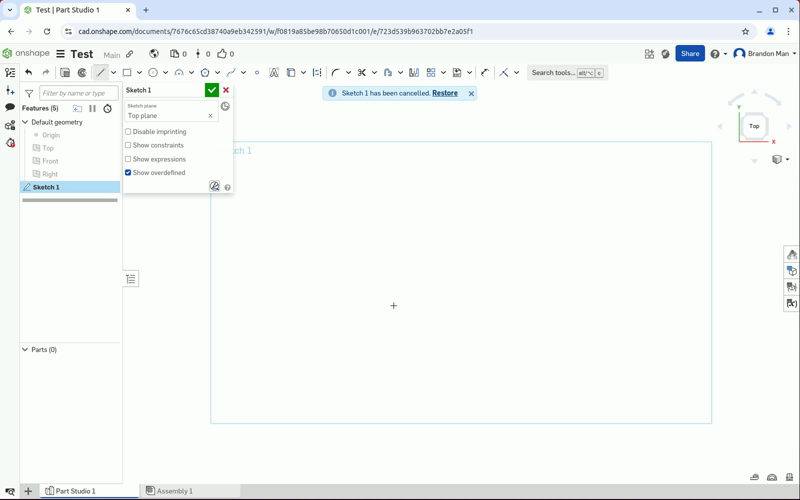
key_up(shift)
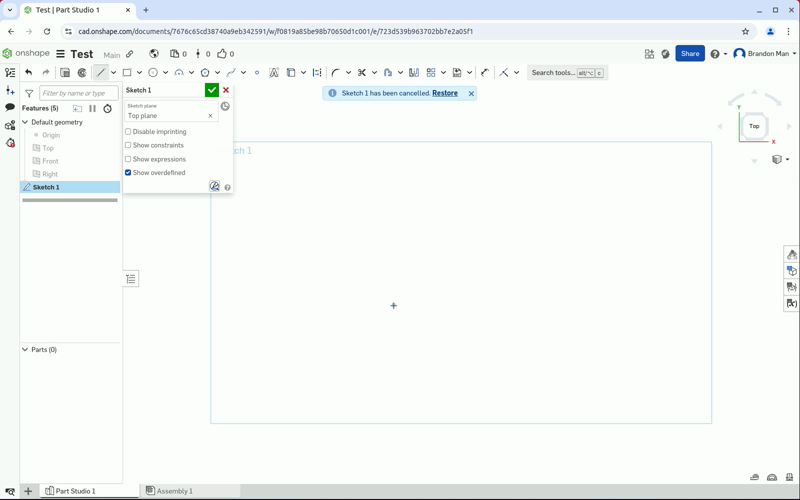
key_down(shift)
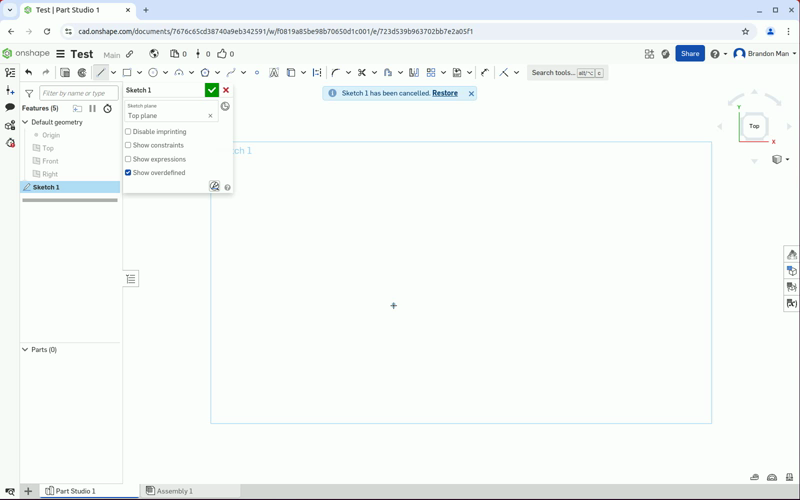
mouse_move(438, 349)
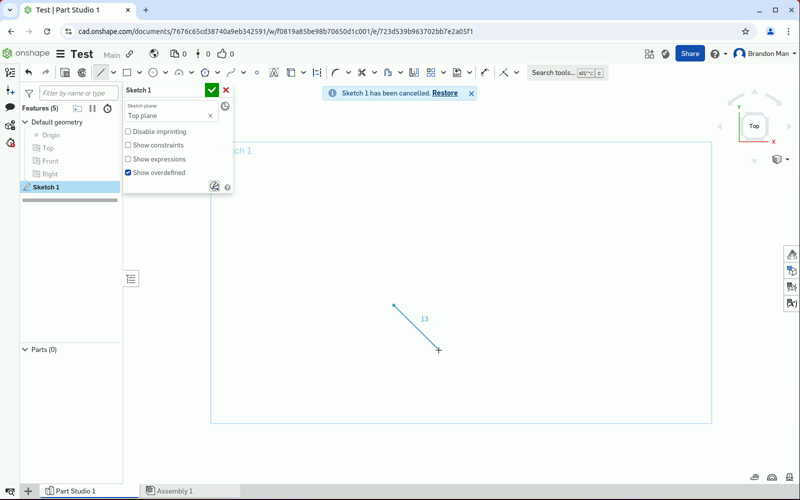
click(438, 349)
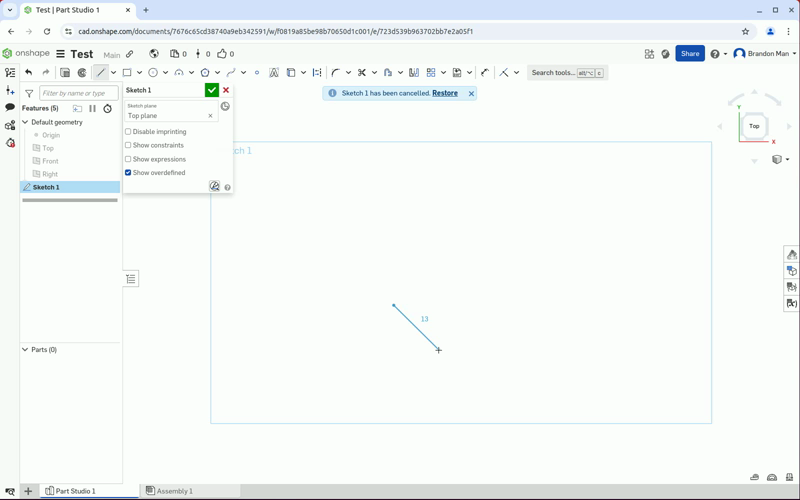
key_up(shift)
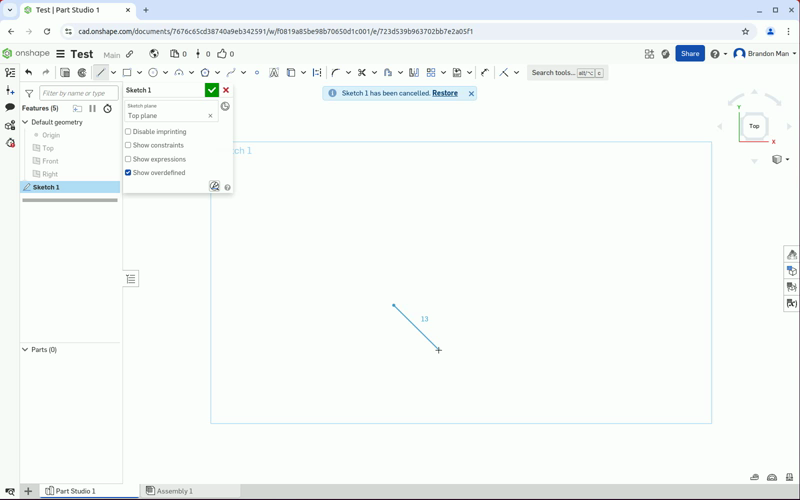
key_down(shift)
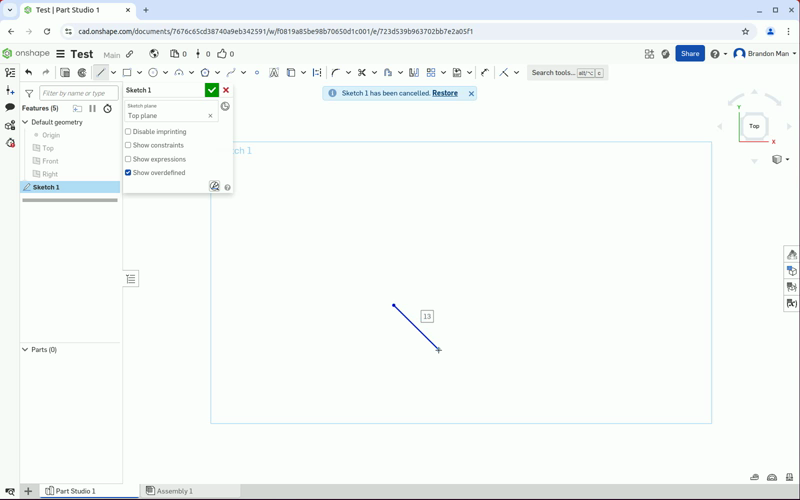
mouse_move(468, 349)
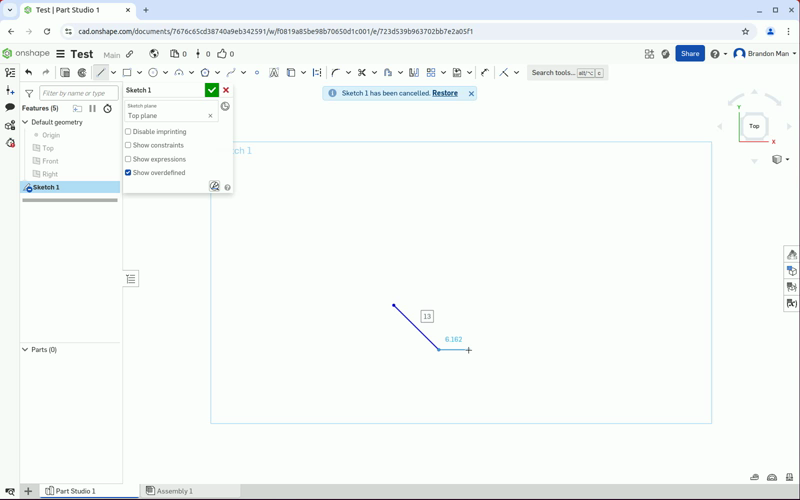
mouse_move(442, 349)
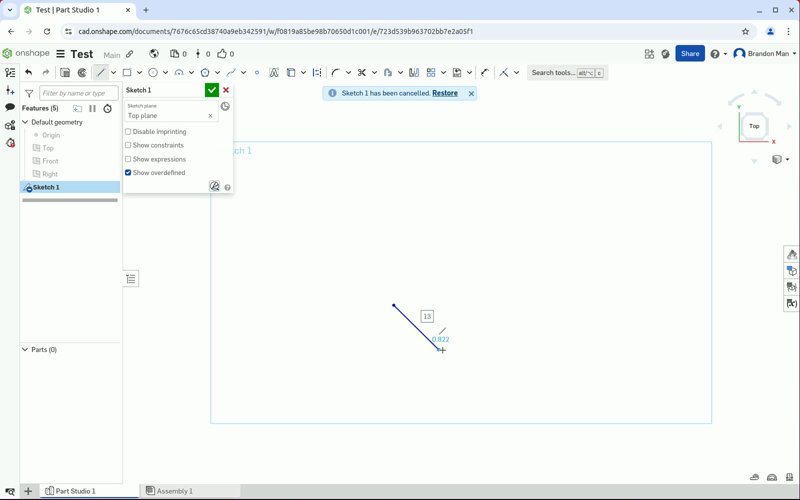
scroll(6)
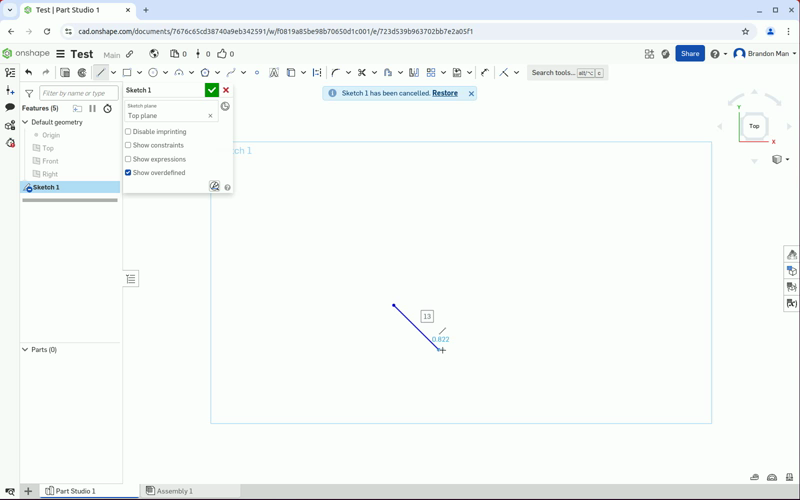
scroll(6)
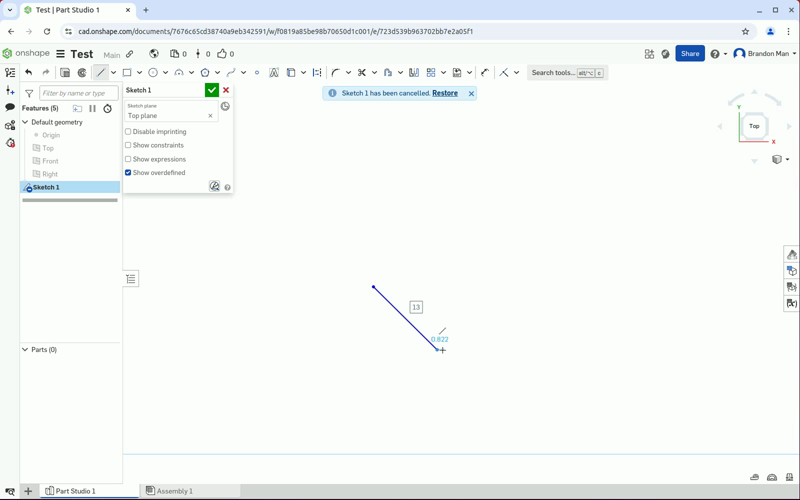
scroll(6)
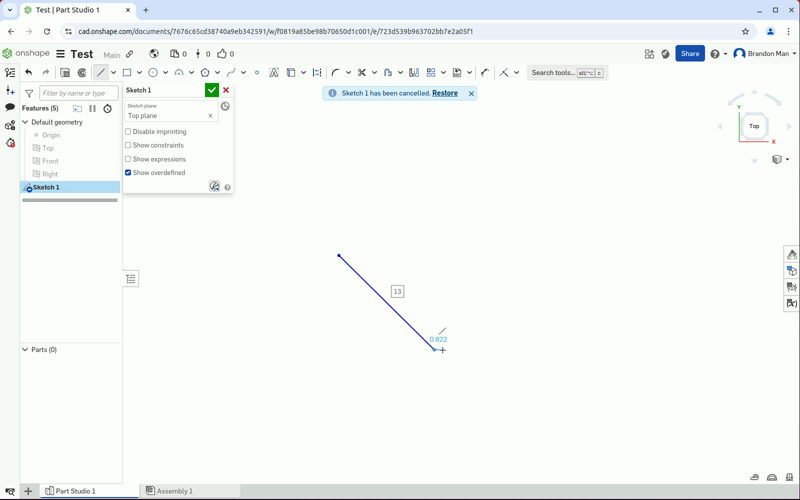
scroll(6)
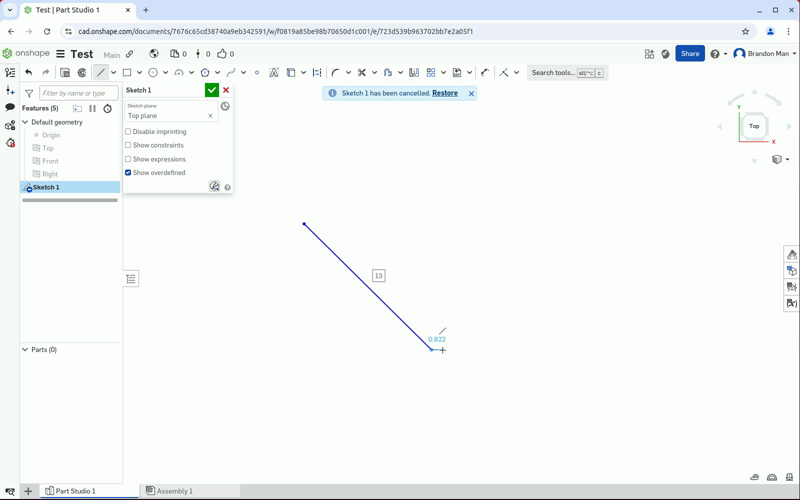
scroll(6)
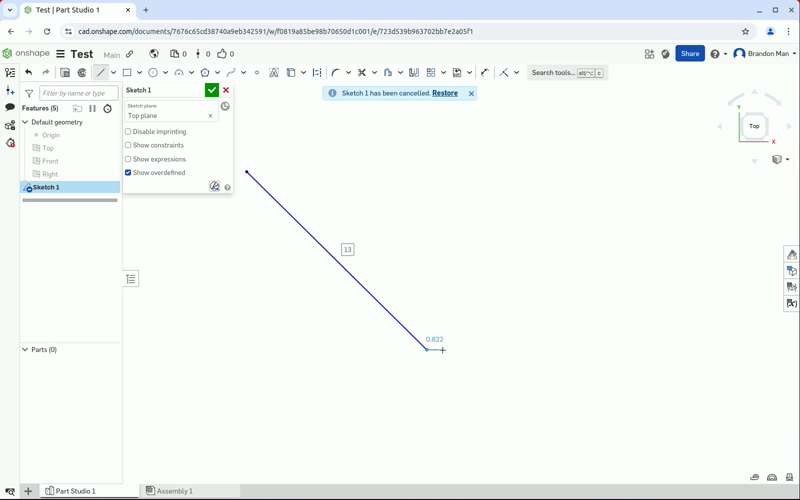
scroll(6)
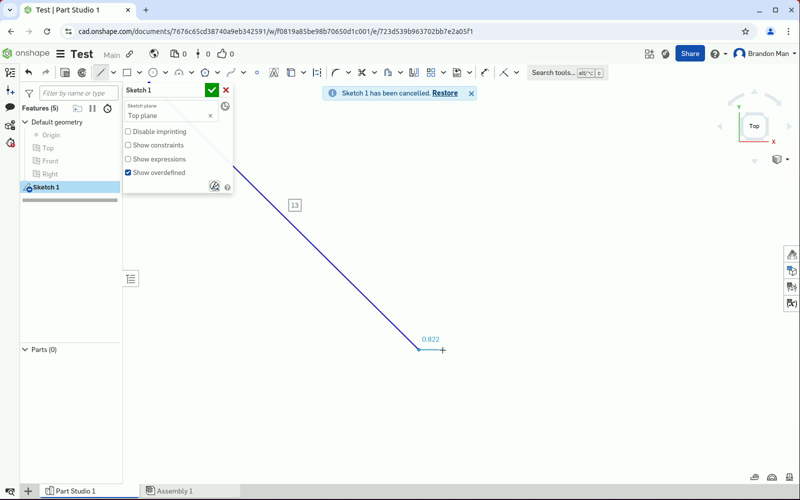
scroll(6)
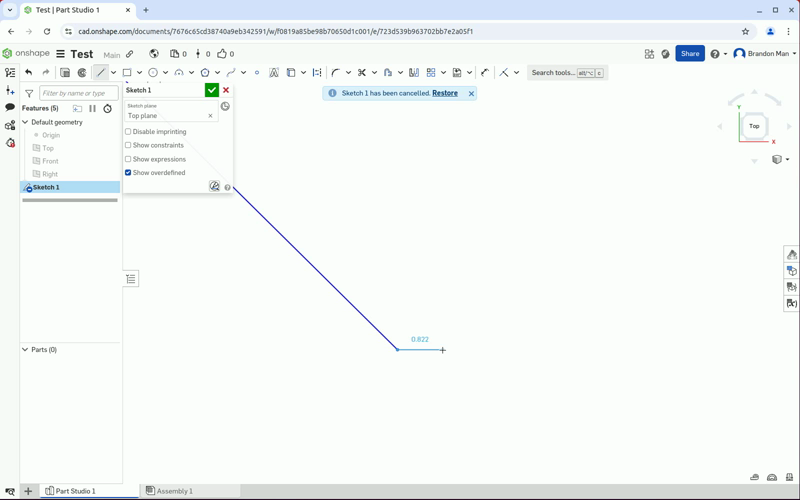
click(442, 349)
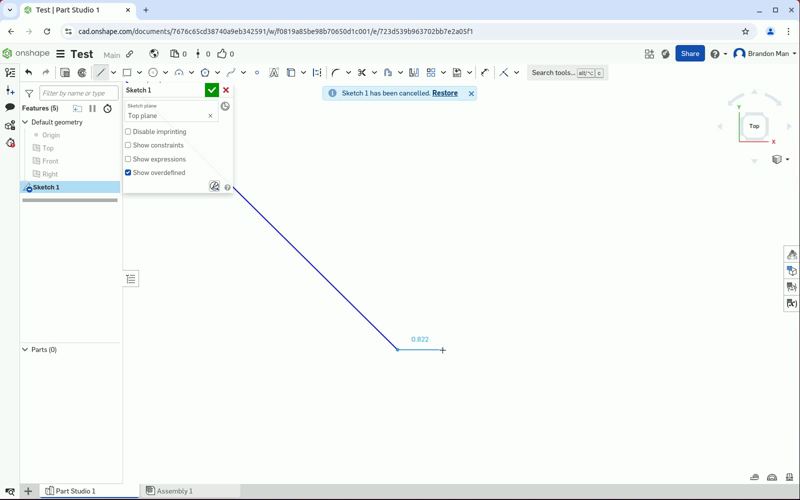
scroll(-6)
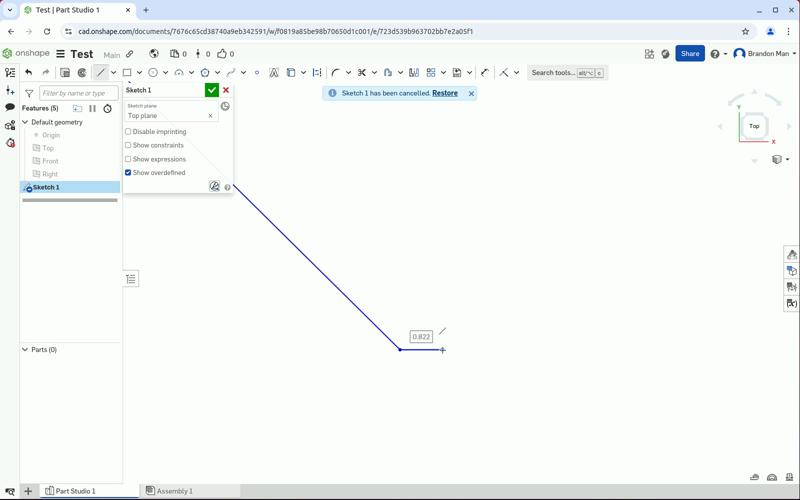
scroll(-6)
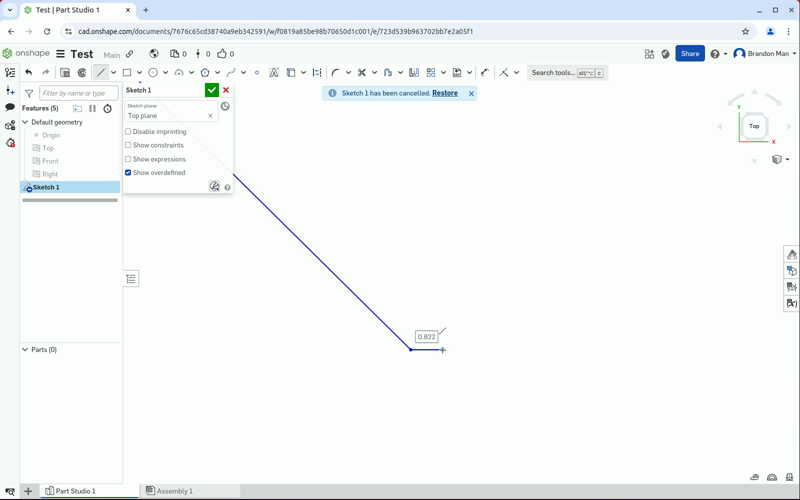
scroll(-6)
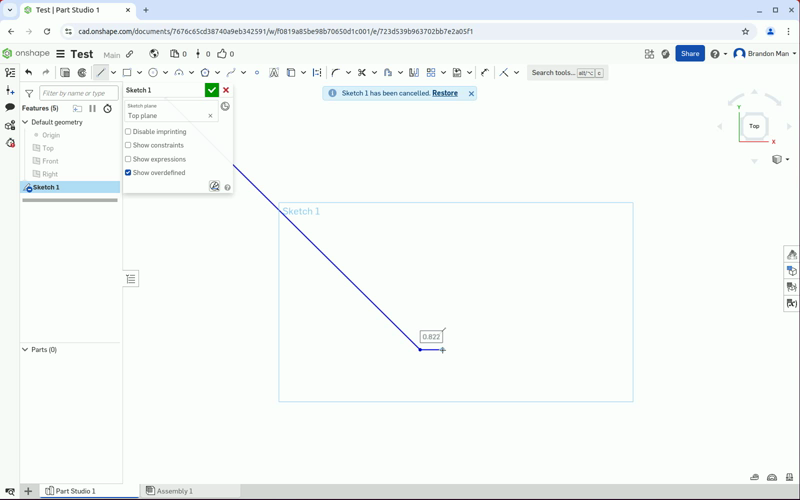
scroll(-6)
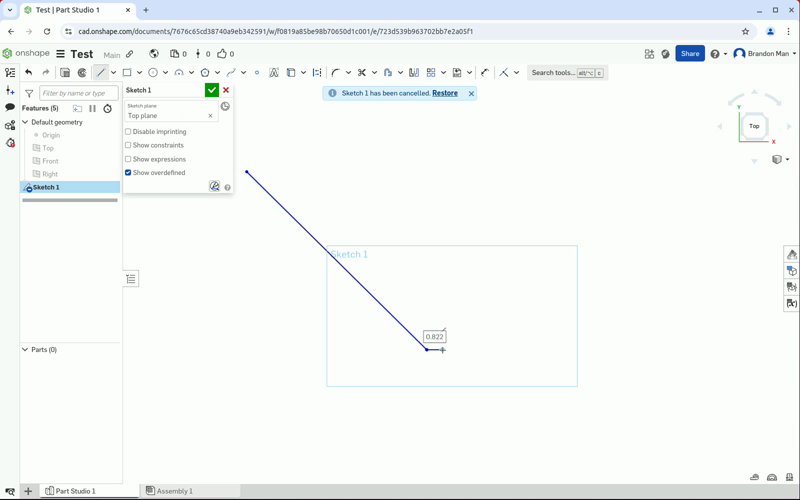
scroll(-6)
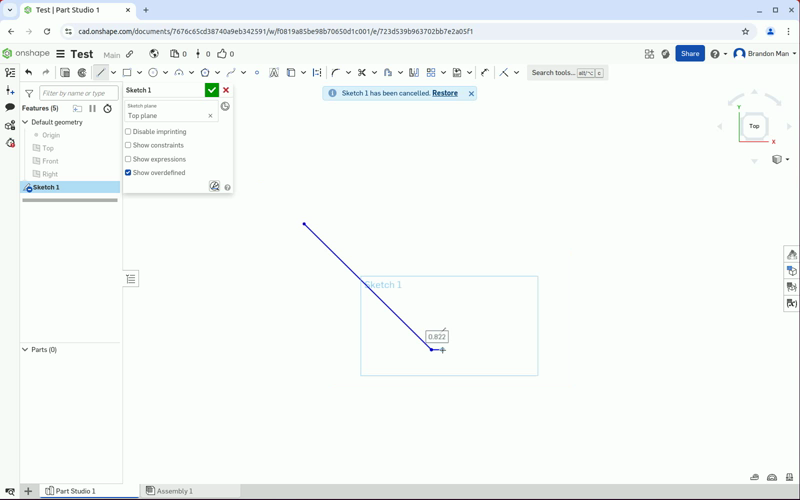
scroll(-6)
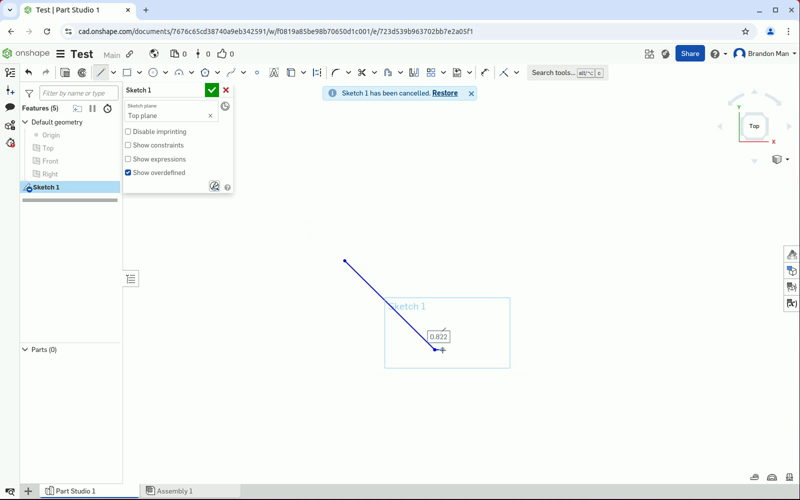
scroll(-6)
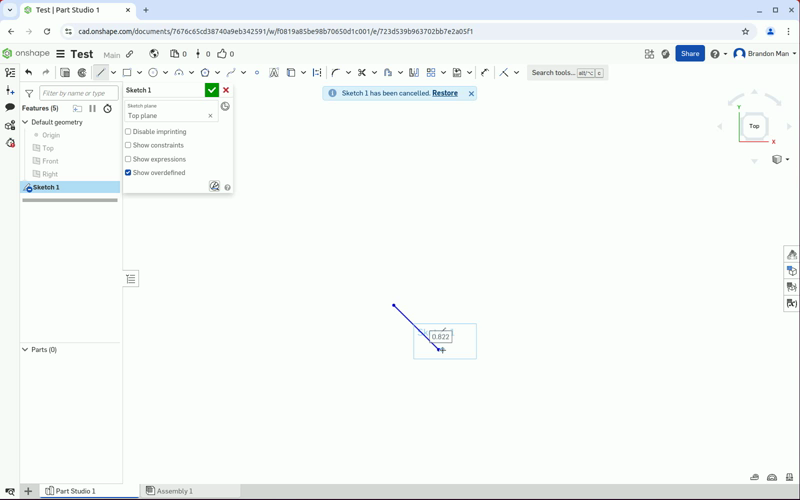
key_up(shift)
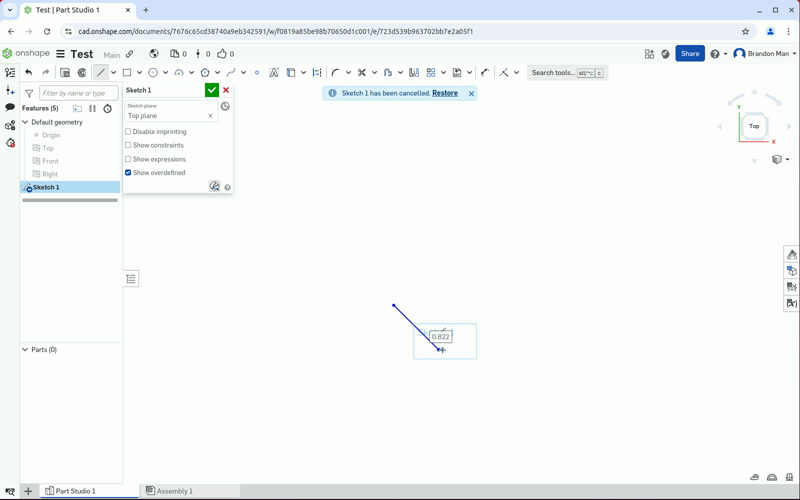
key_down(shift)
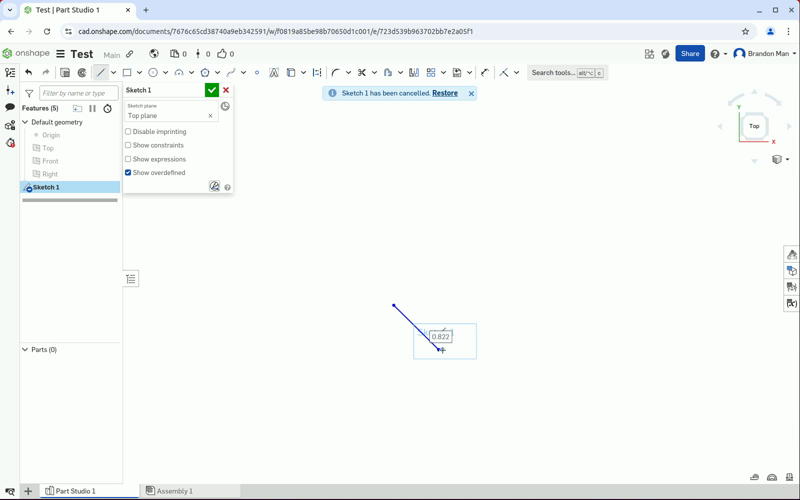
mouse_move(472, 349)
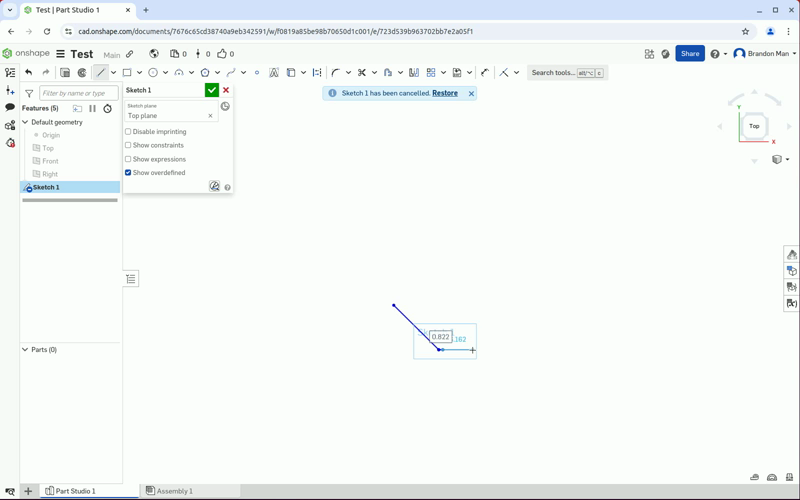
mouse_move(440, 348)
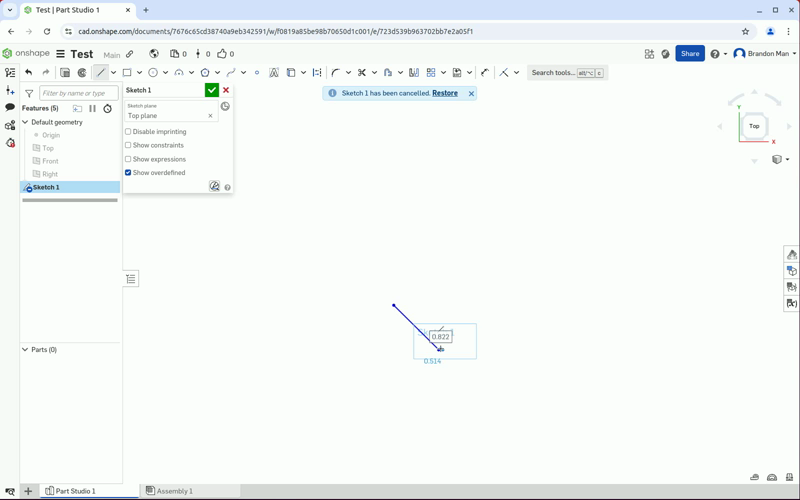
scroll(6)
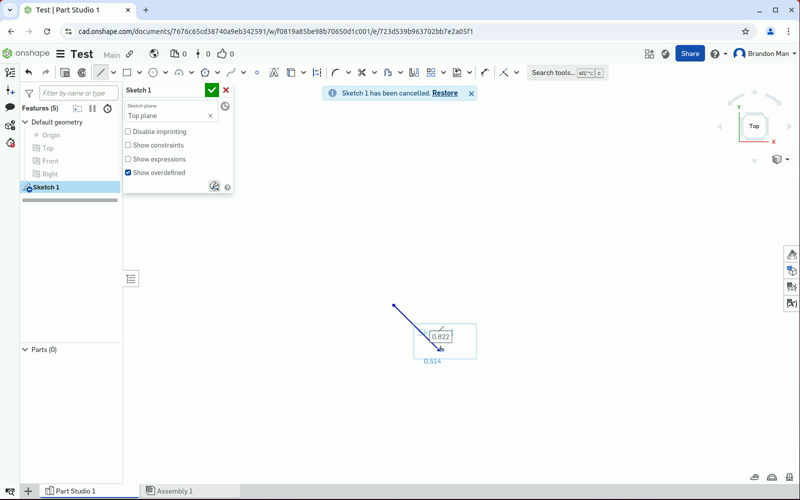
scroll(6)
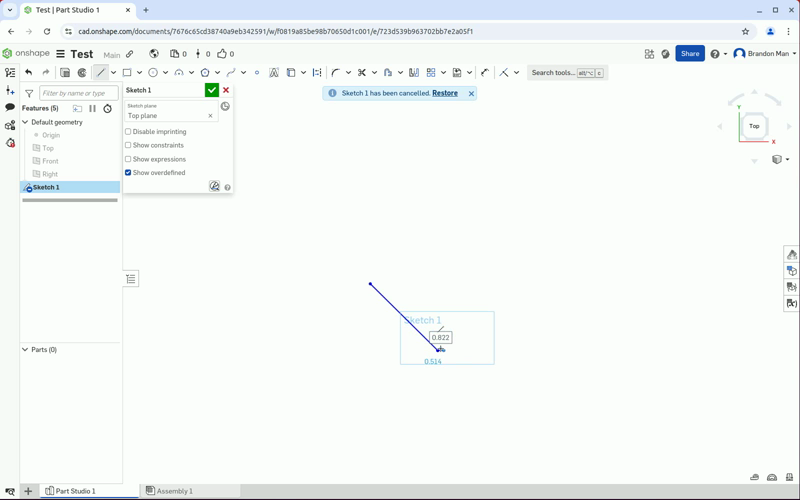
scroll(6)
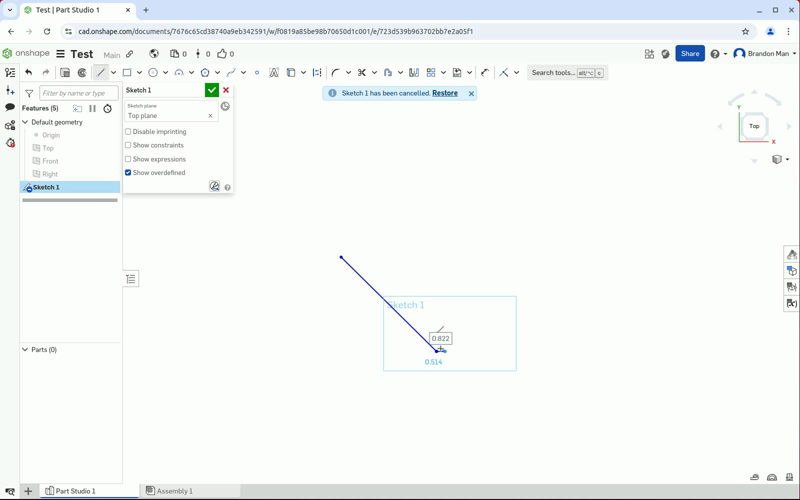
scroll(6)
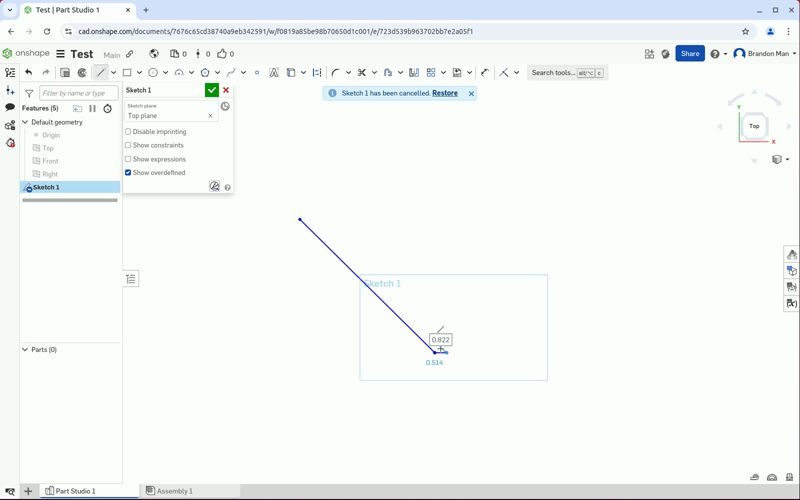
scroll(6)
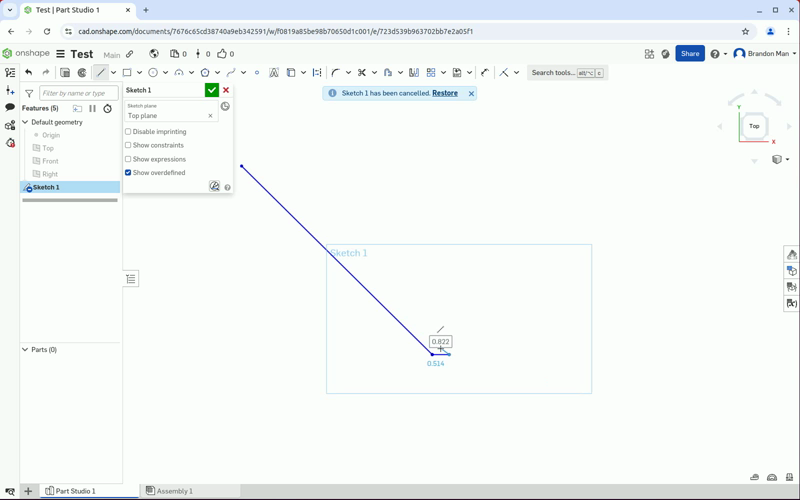
scroll(6)
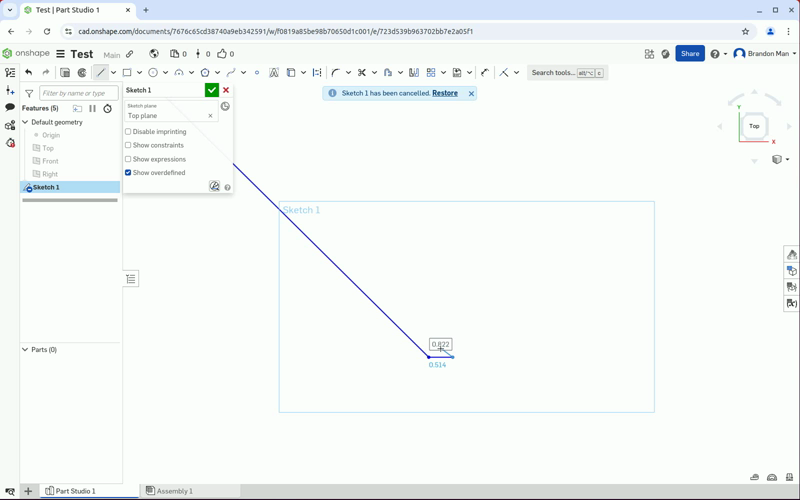
scroll(6)
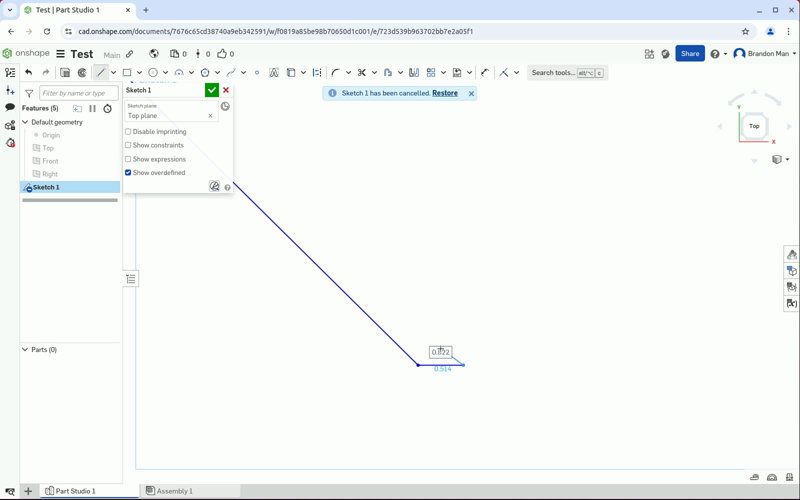
click(440, 348)
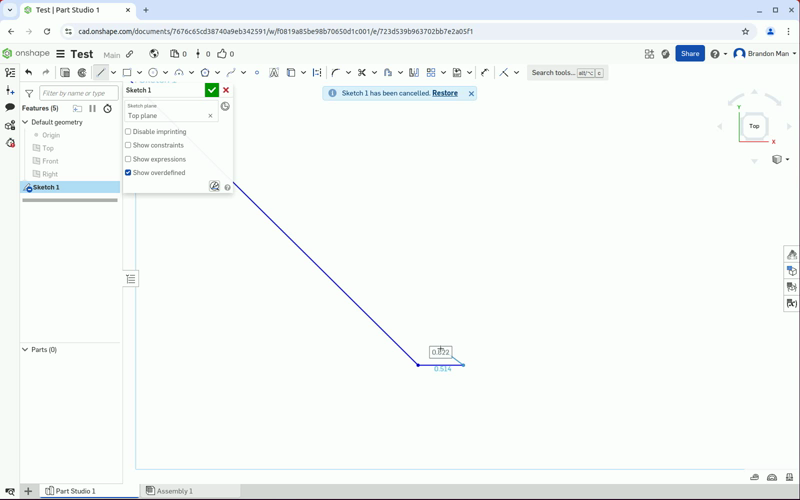
scroll(-6)
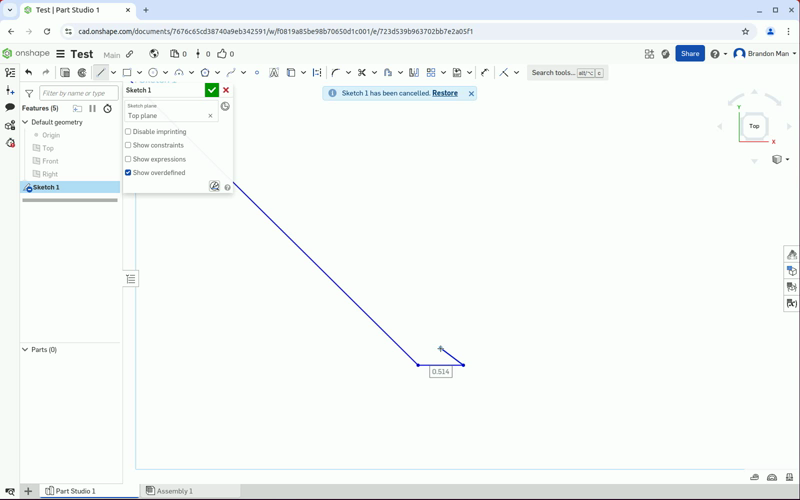
scroll(-6)
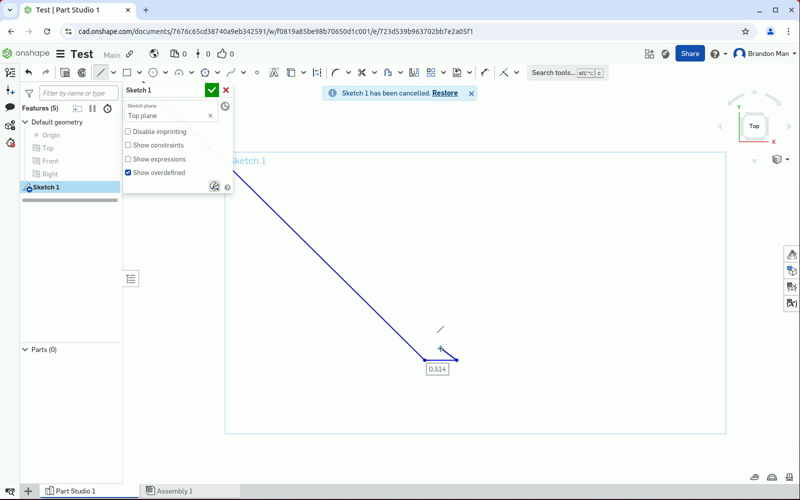
scroll(-6)
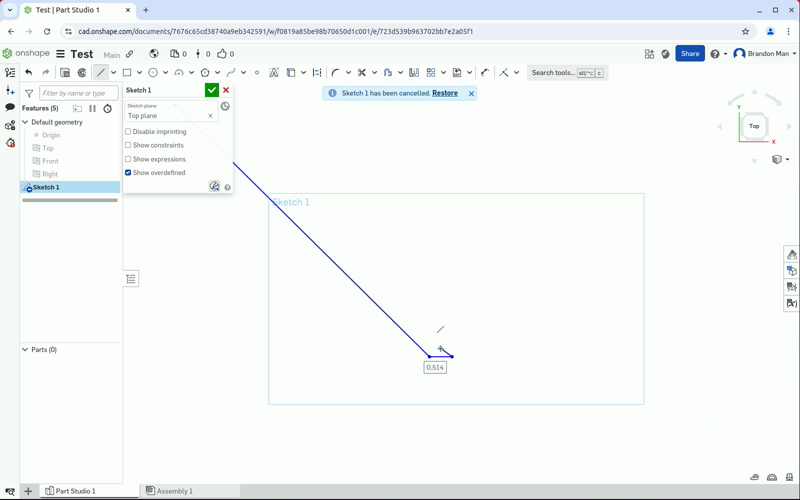
scroll(-6)
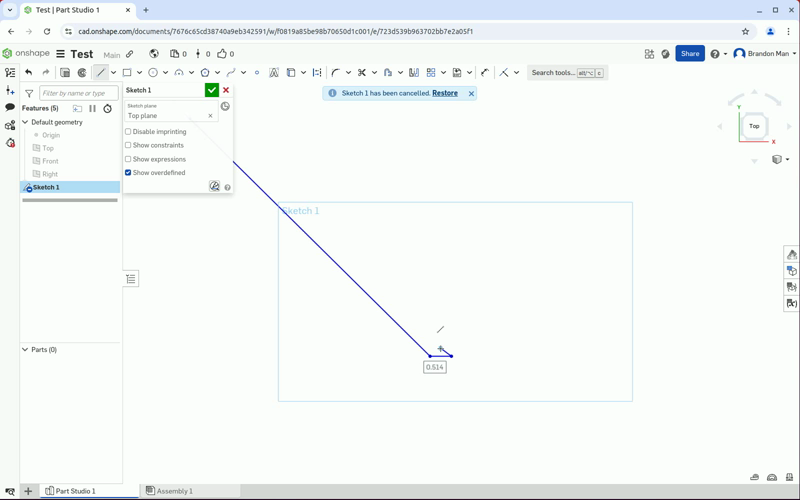
scroll(-6)
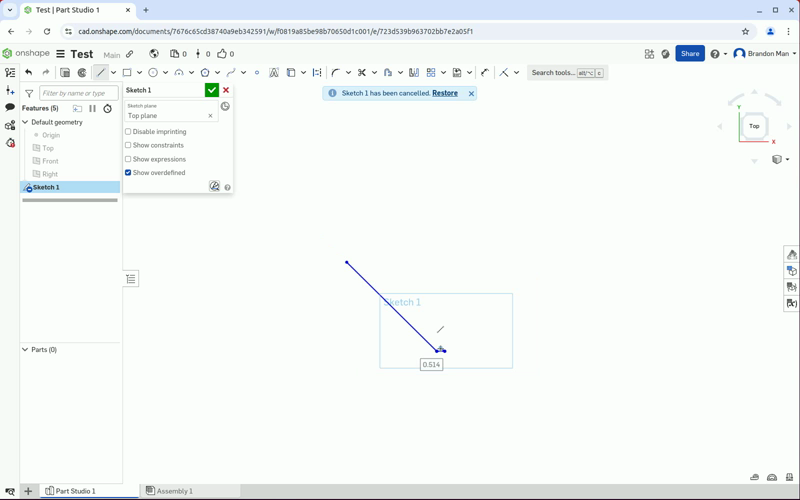
scroll(-6)
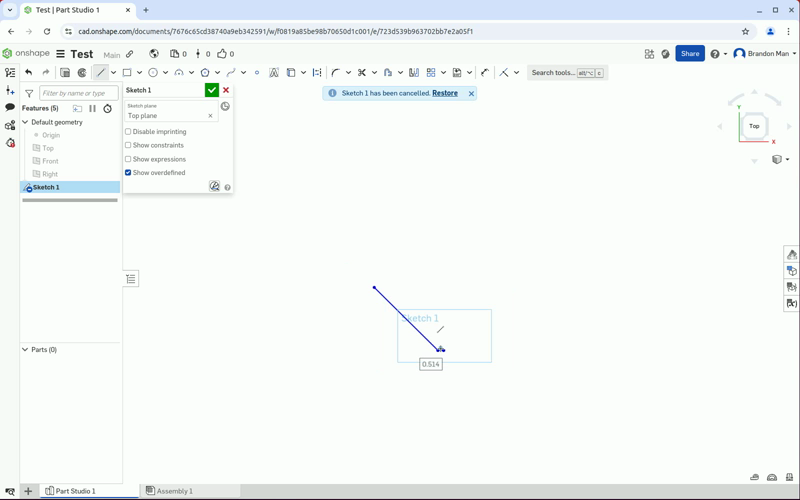
scroll(-6)
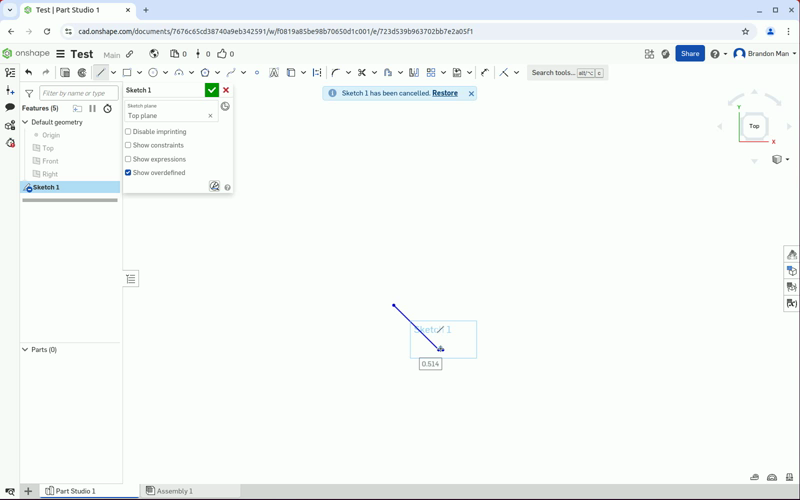
key_up(shift)
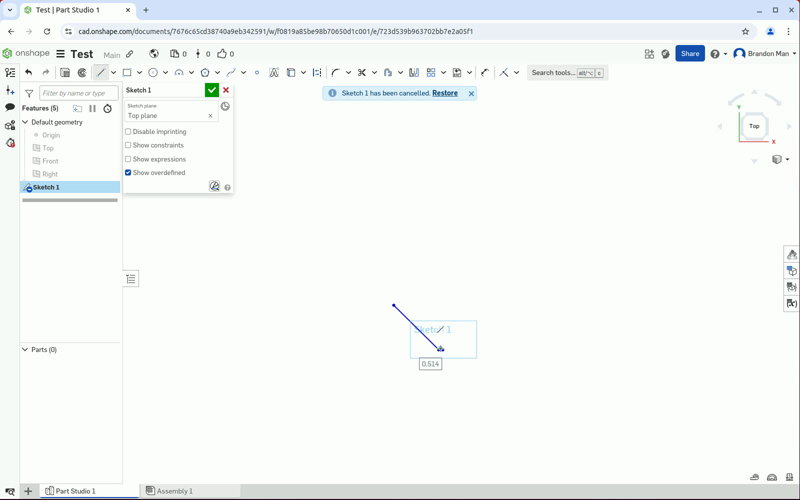
key_down(shift)
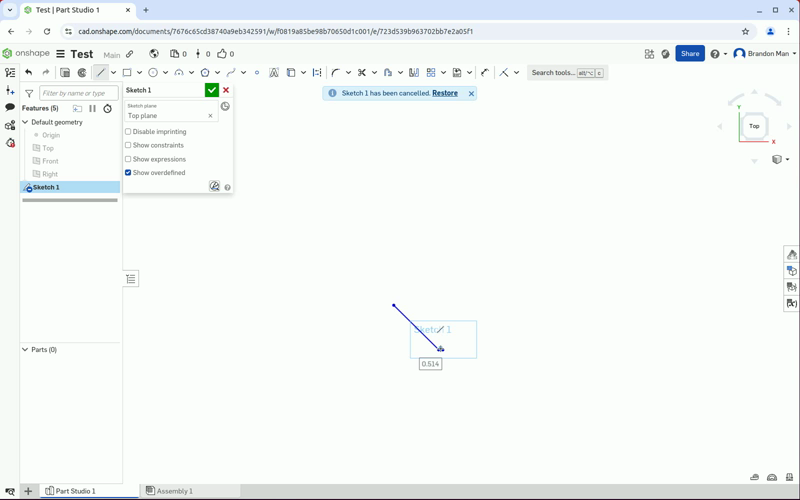
mouse_move(395, 303)
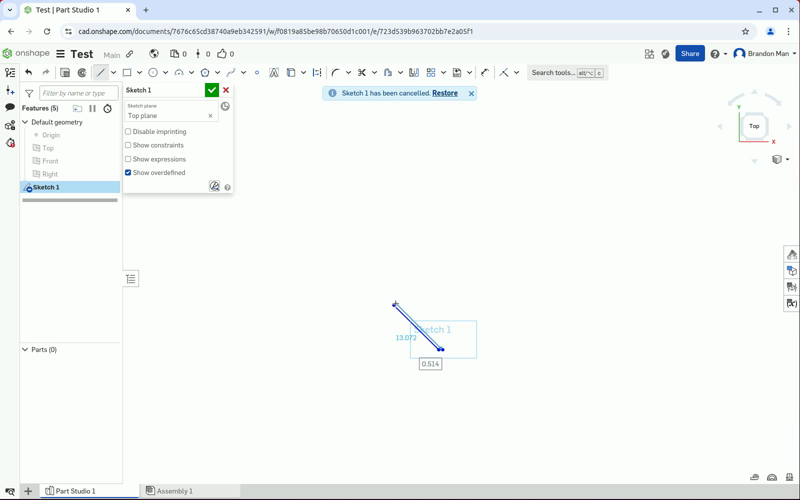
scroll(6)
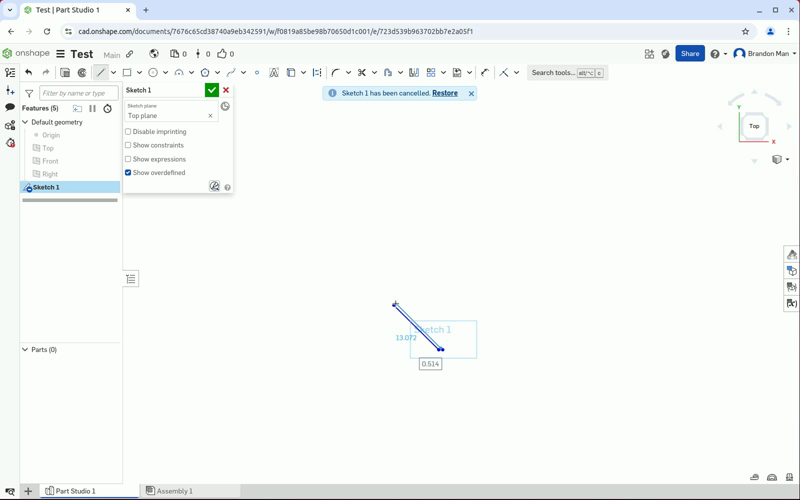
scroll(6)
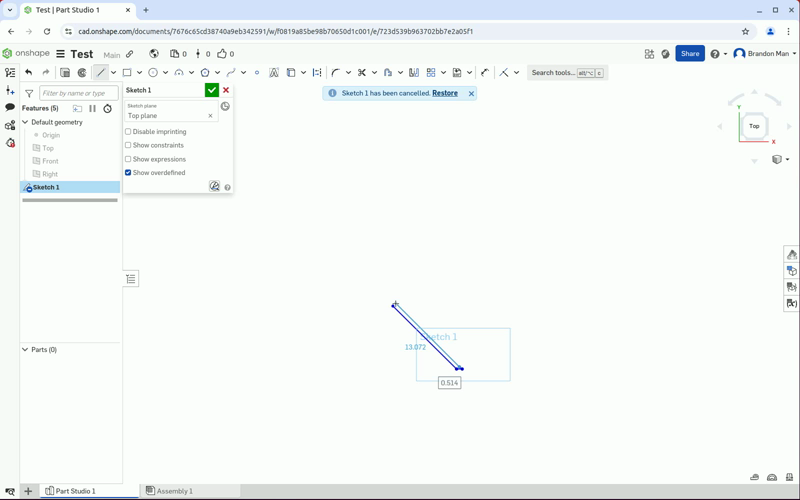
scroll(6)
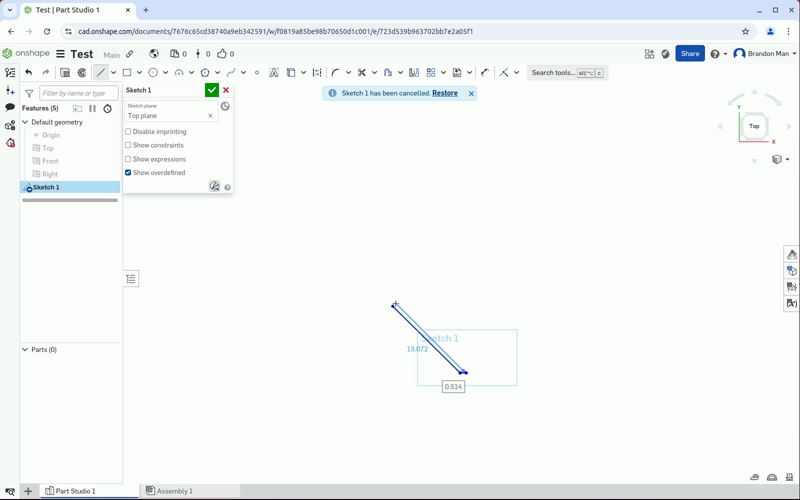
scroll(6)
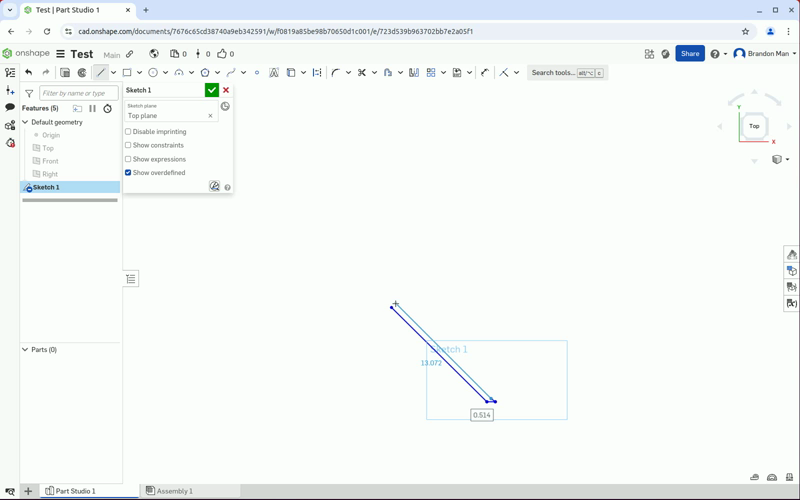
scroll(6)
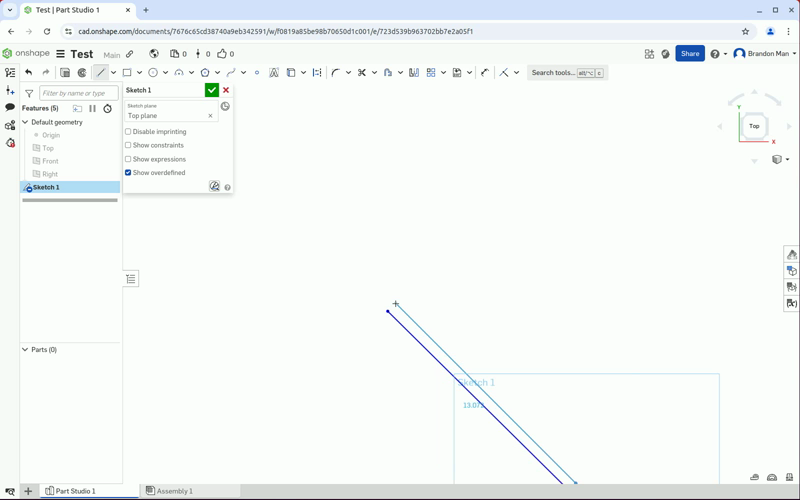
scroll(6)
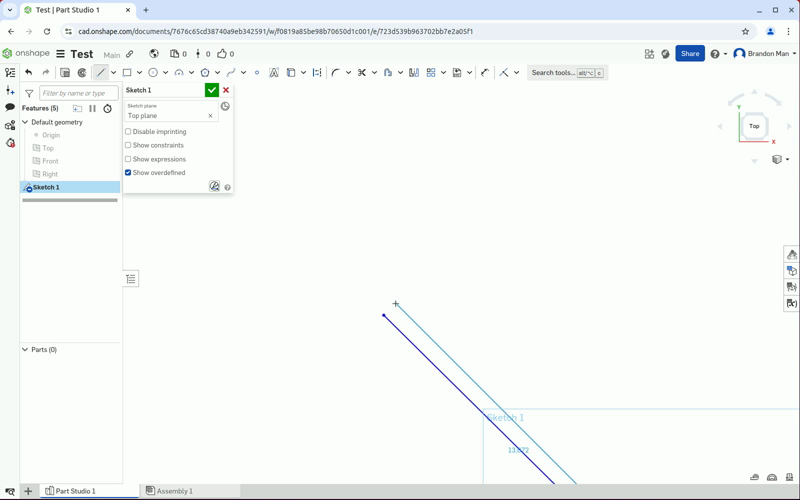
scroll(6)
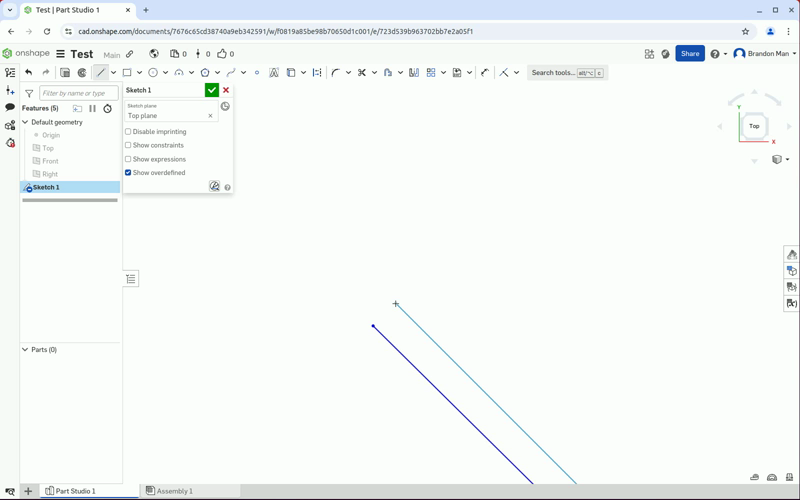
click(395, 303)
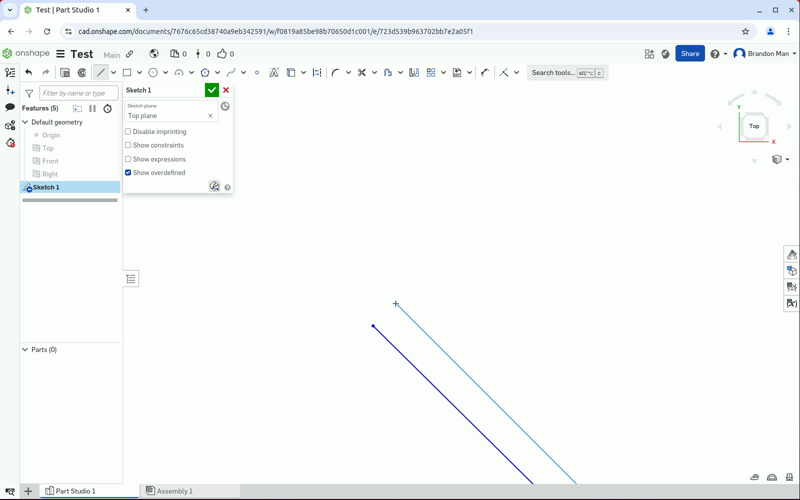
scroll(-6)
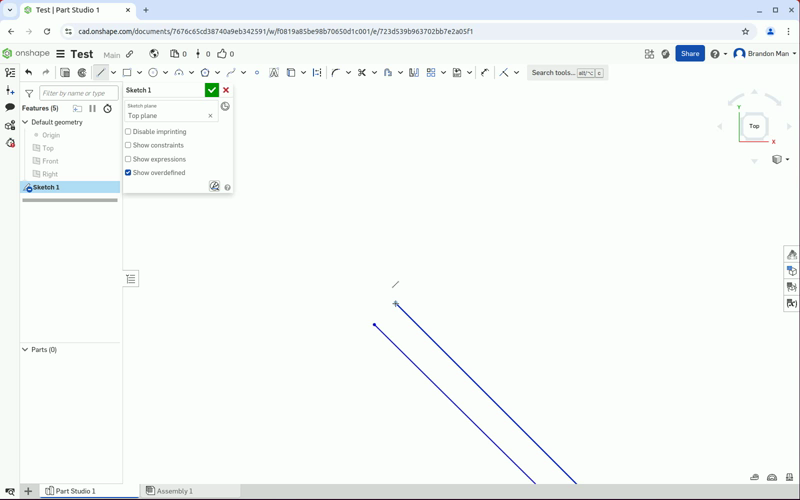
scroll(-6)
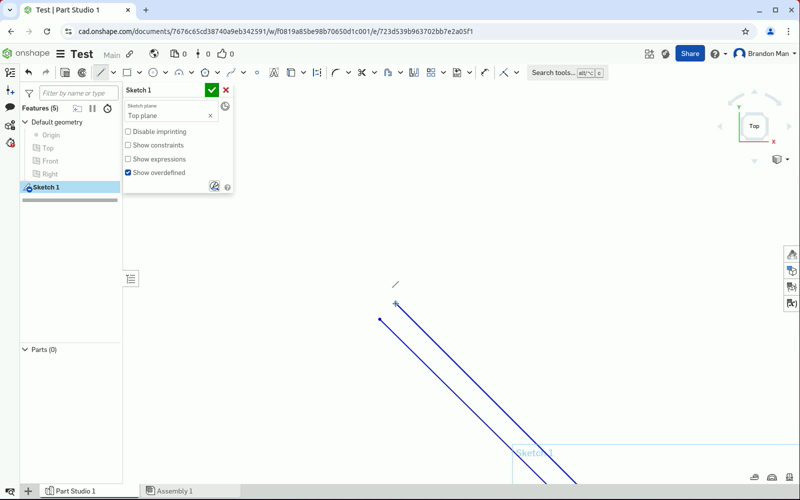
scroll(-6)
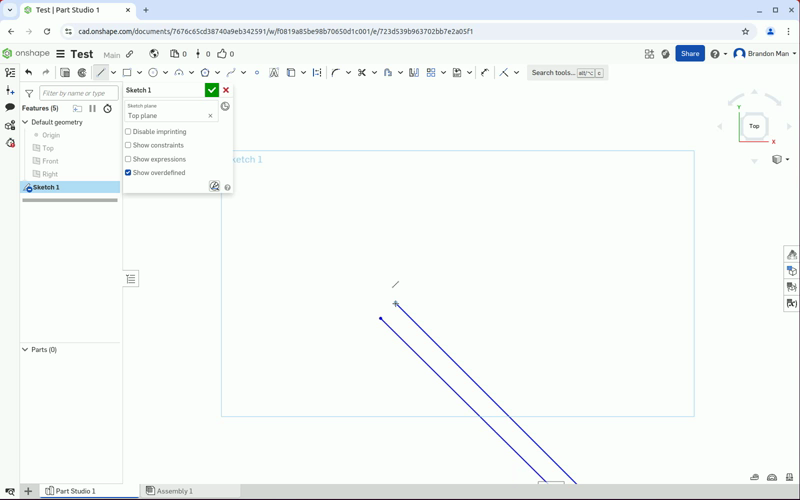
scroll(-6)
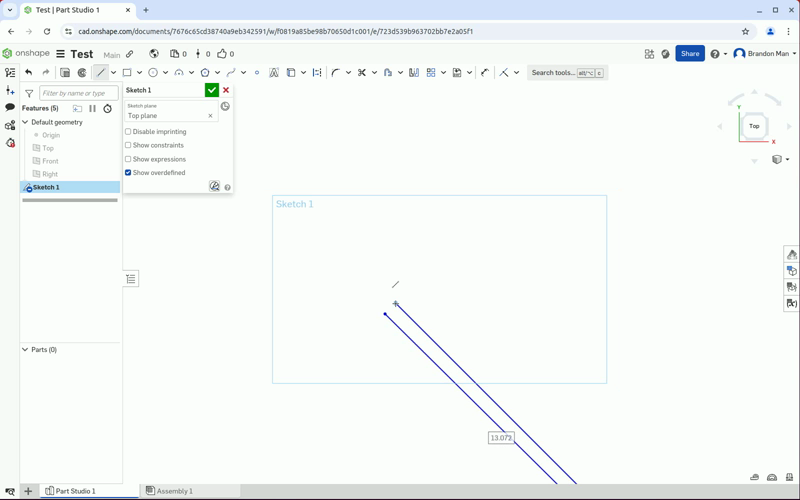
scroll(-6)
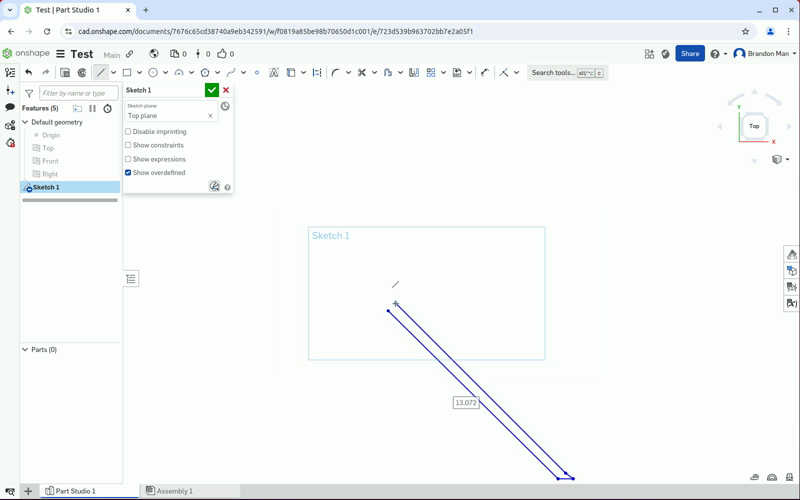
scroll(-6)
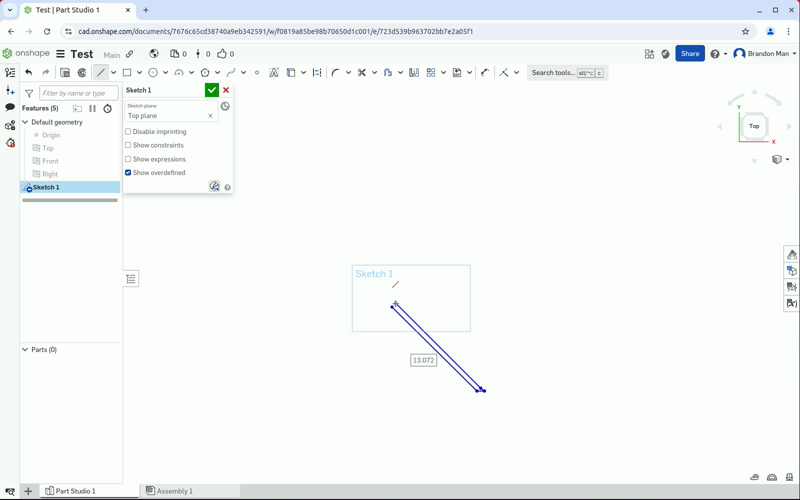
scroll(-6)
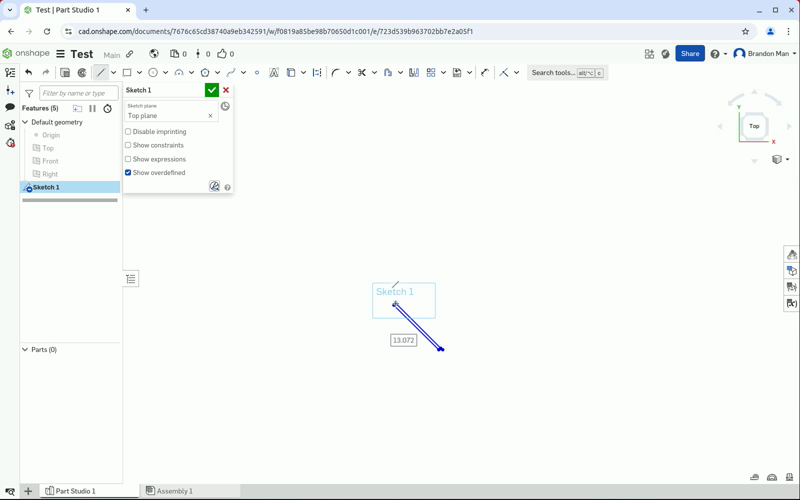
key_up(shift)
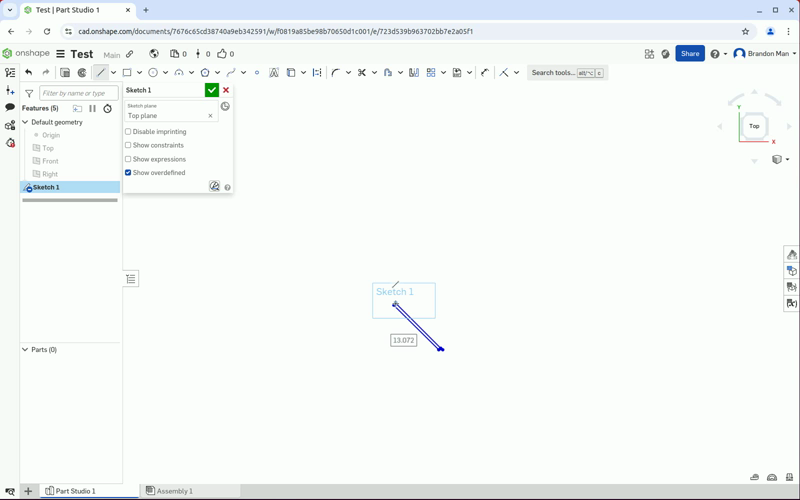
key_down(shift)
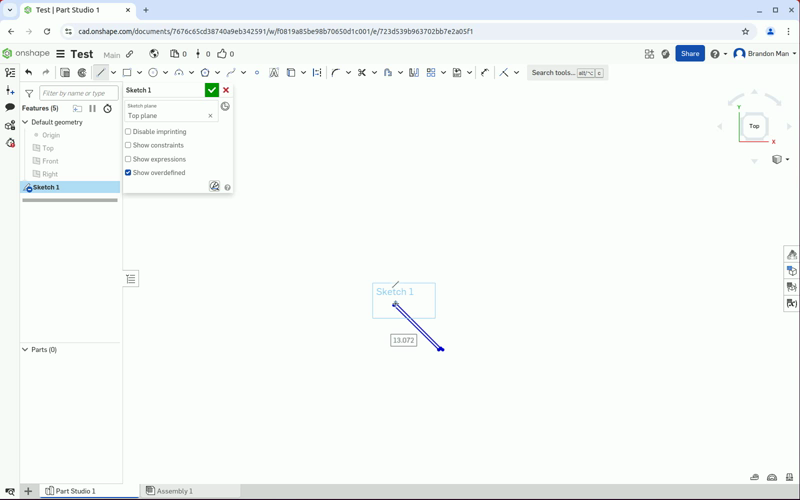
mouse_move(425, 303)
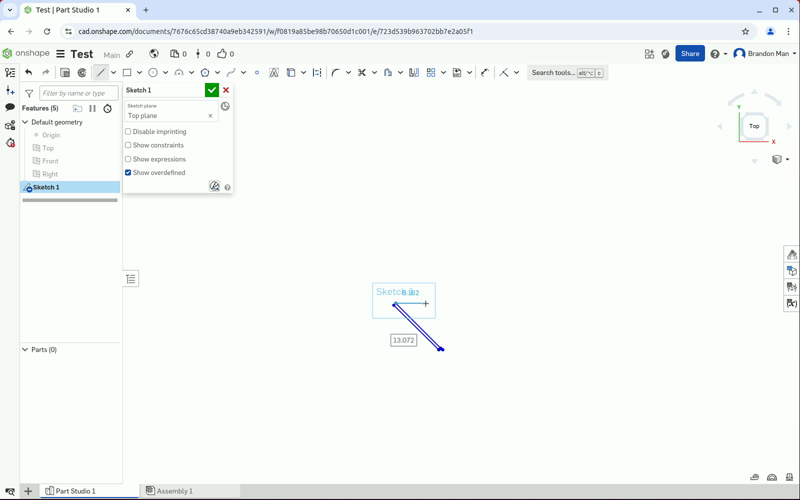
mouse_move(393, 300)
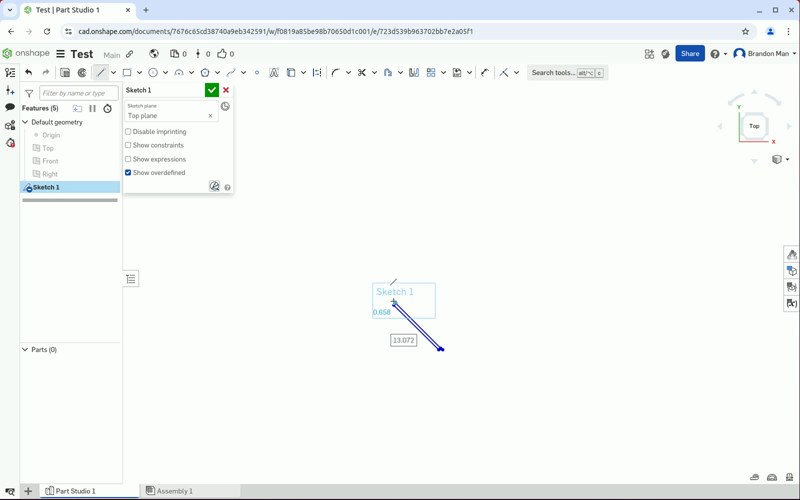
scroll(6)
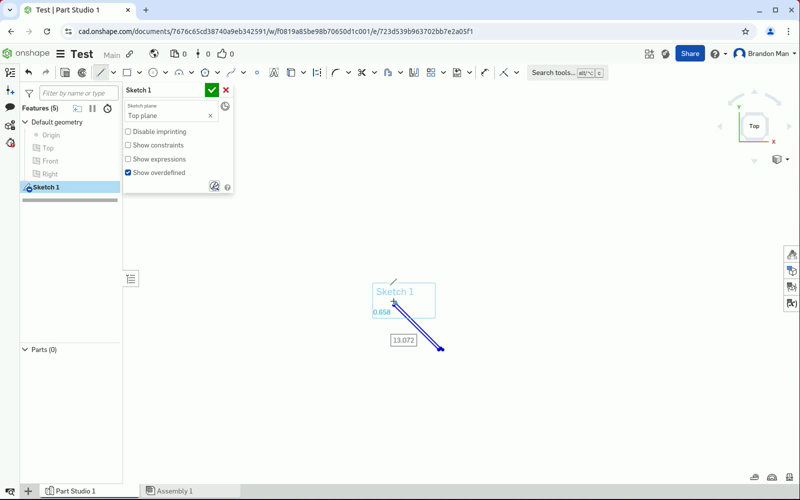
scroll(6)
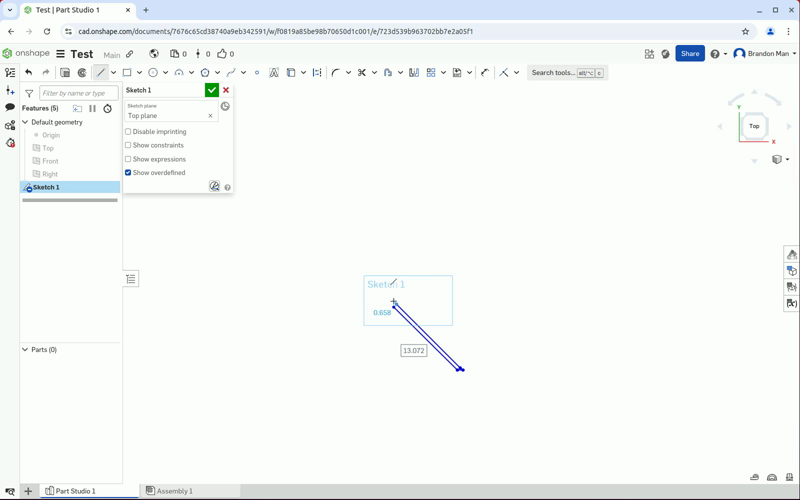
scroll(6)
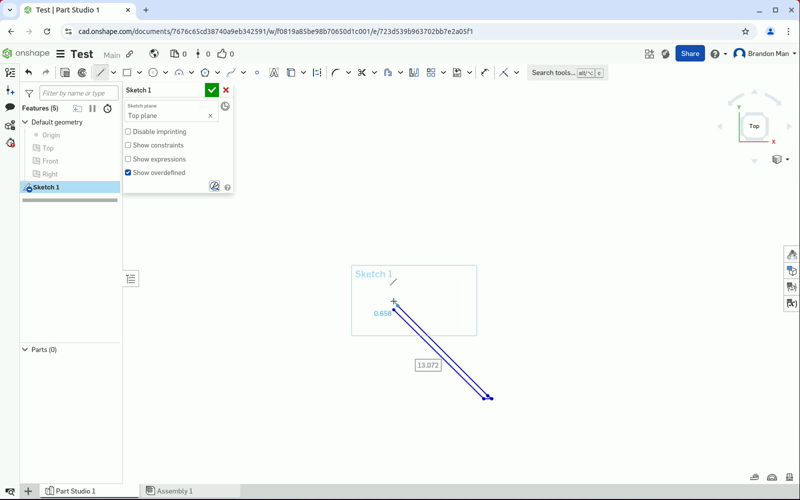
scroll(6)
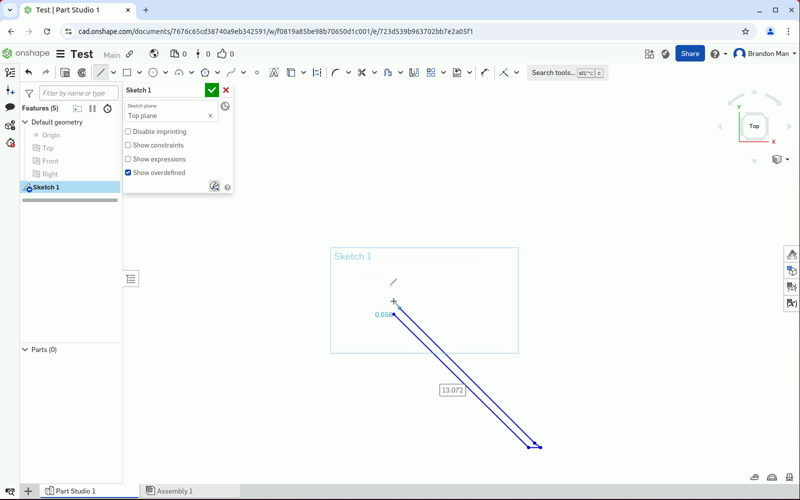
scroll(6)
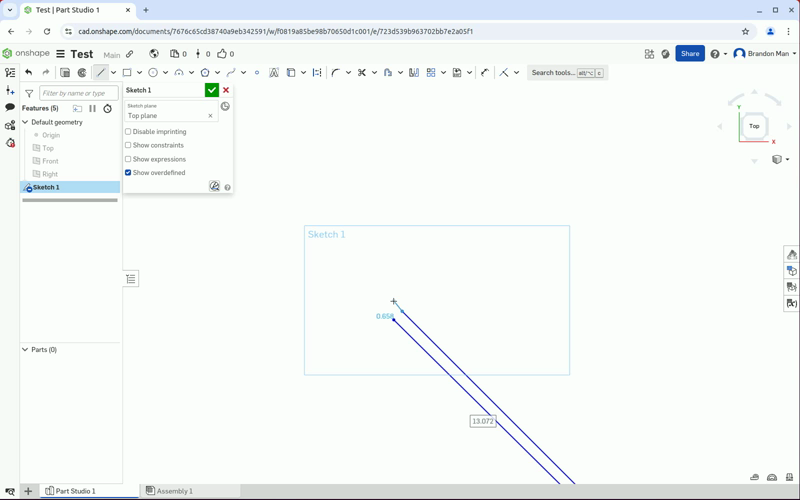
scroll(6)
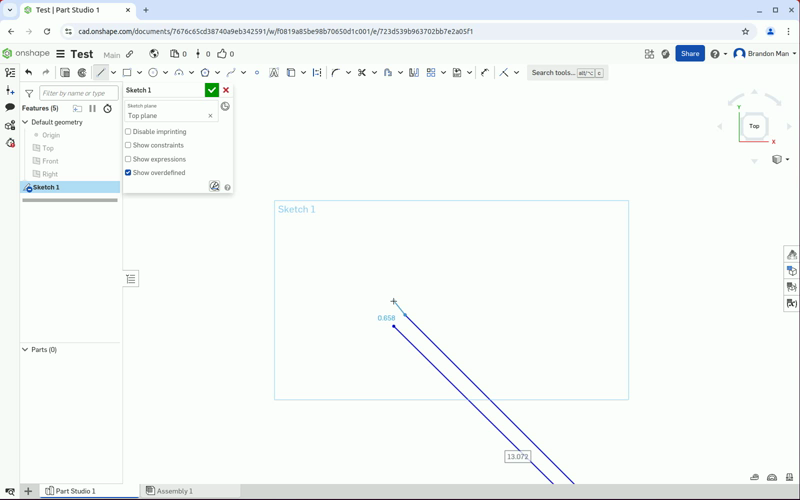
scroll(6)
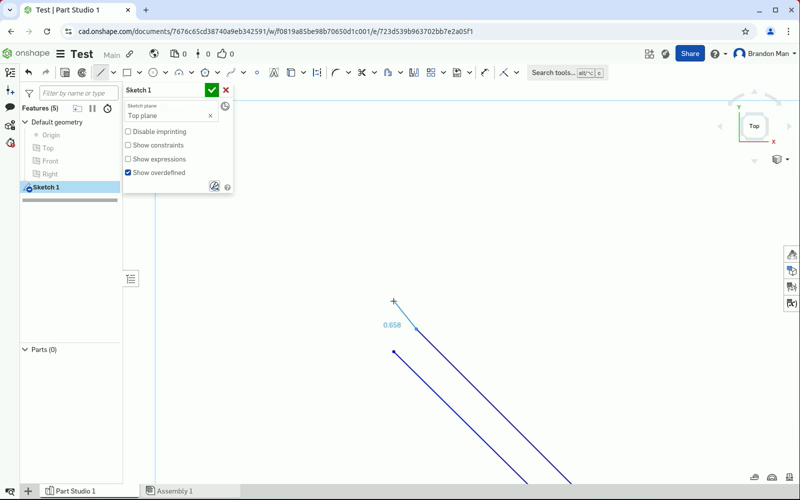
click(393, 300)
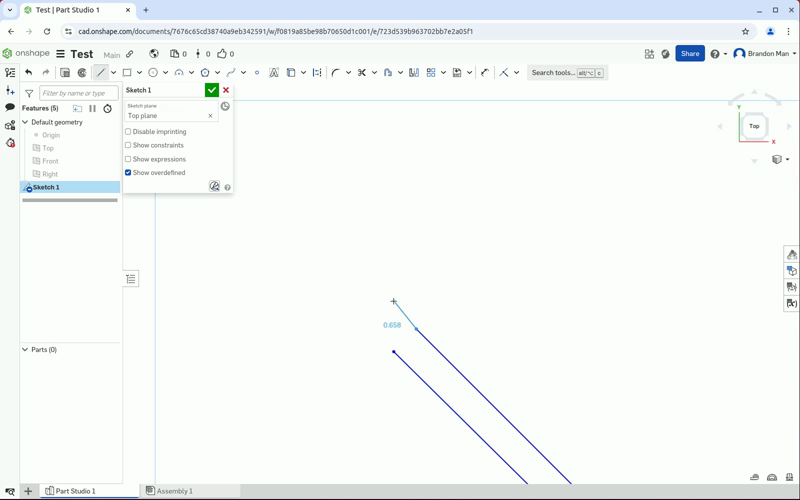
scroll(-6)
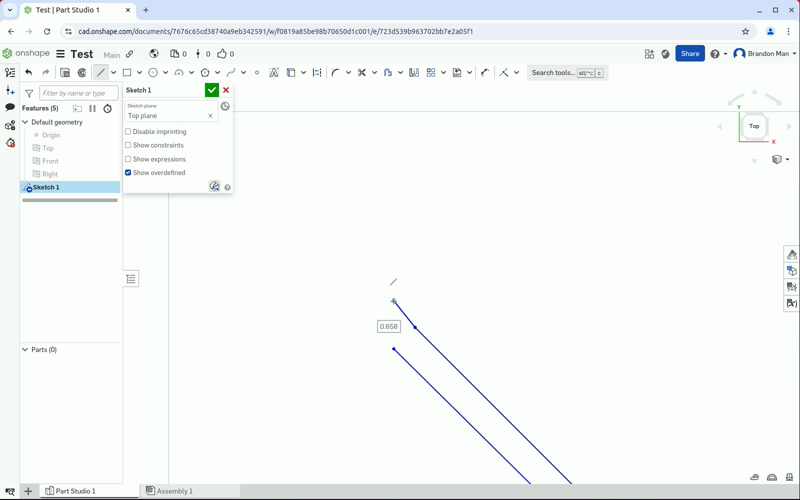
scroll(-6)
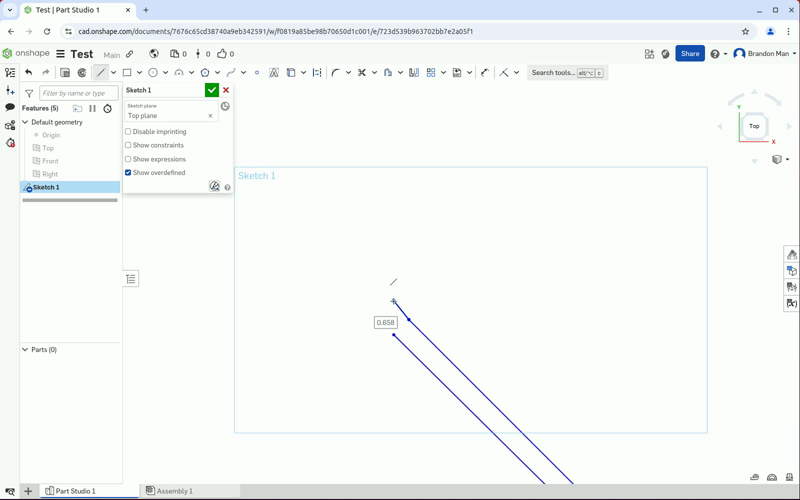
scroll(-6)
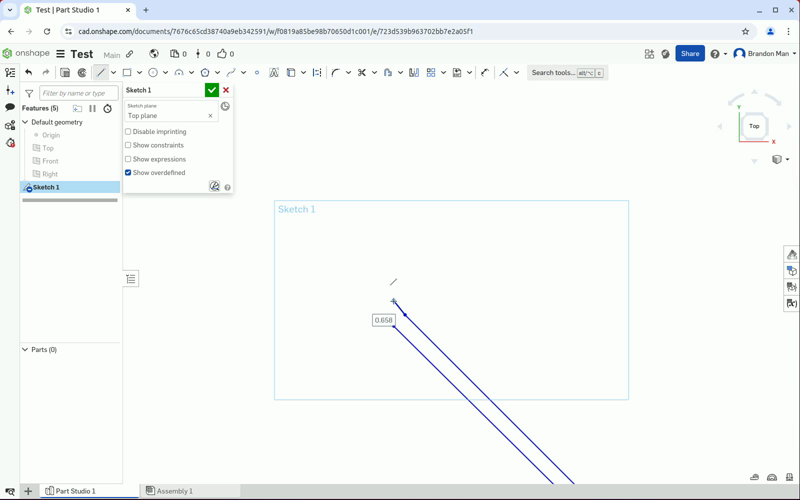
scroll(-6)
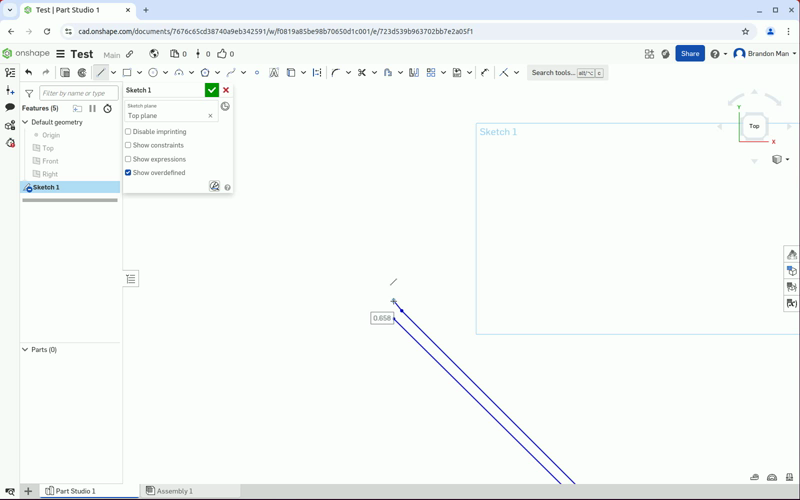
scroll(-6)
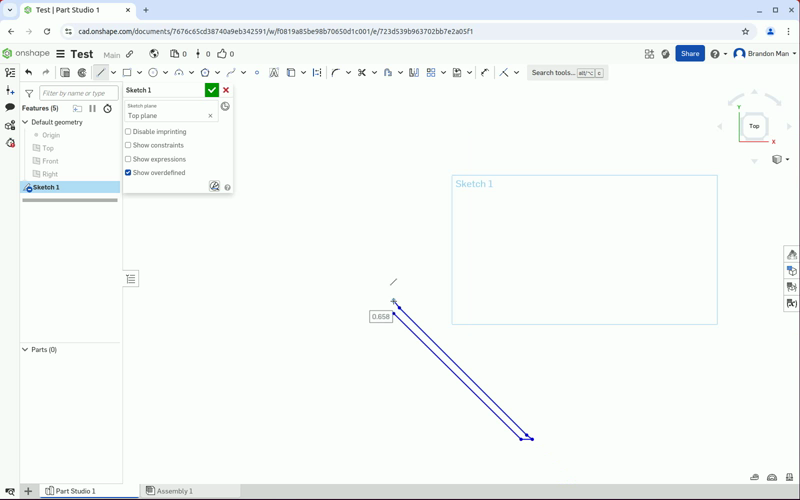
scroll(-6)
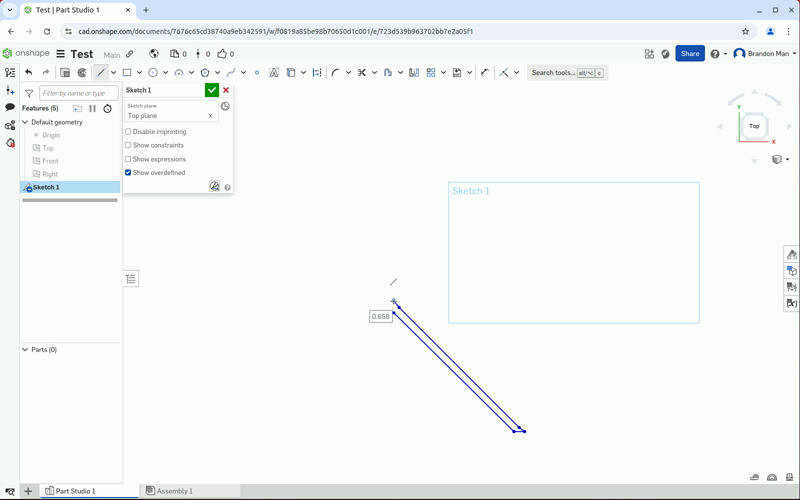
scroll(-6)
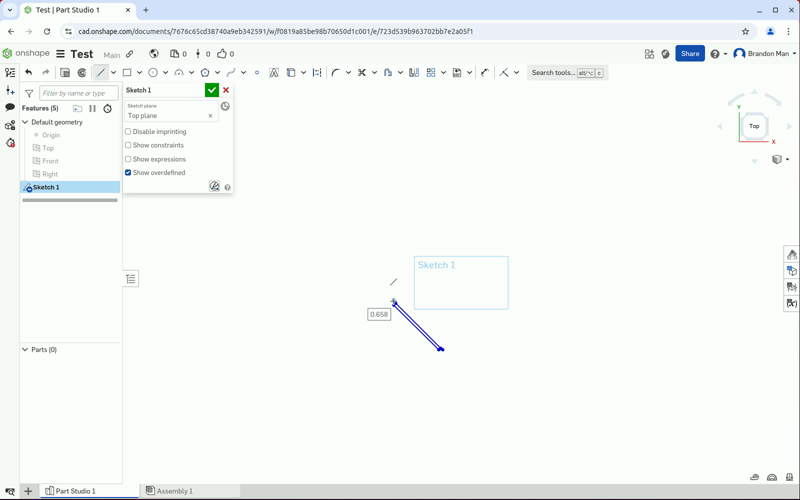
key_up(shift)
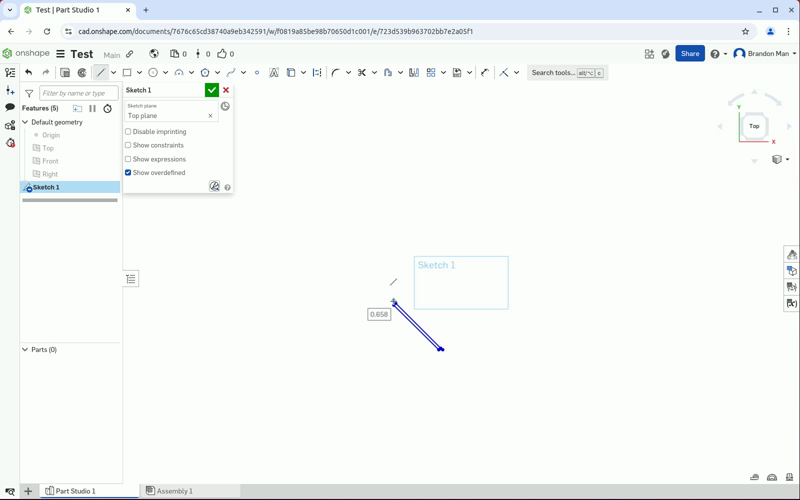
mouse_move(423, 300)
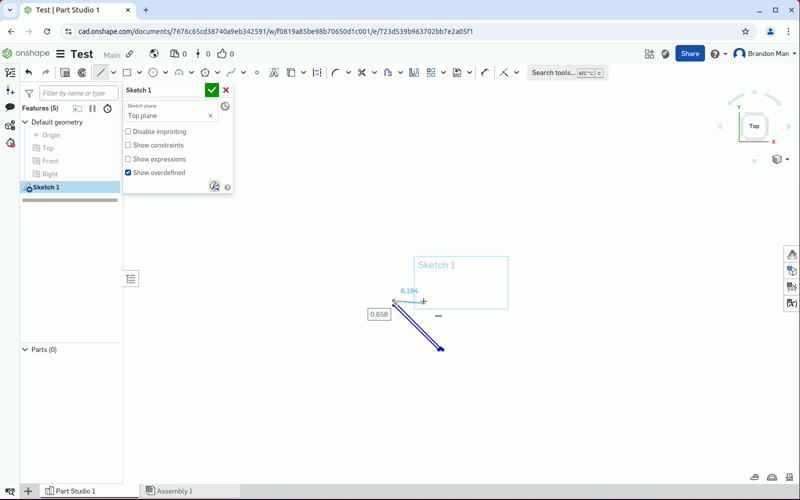
key_down(shift)
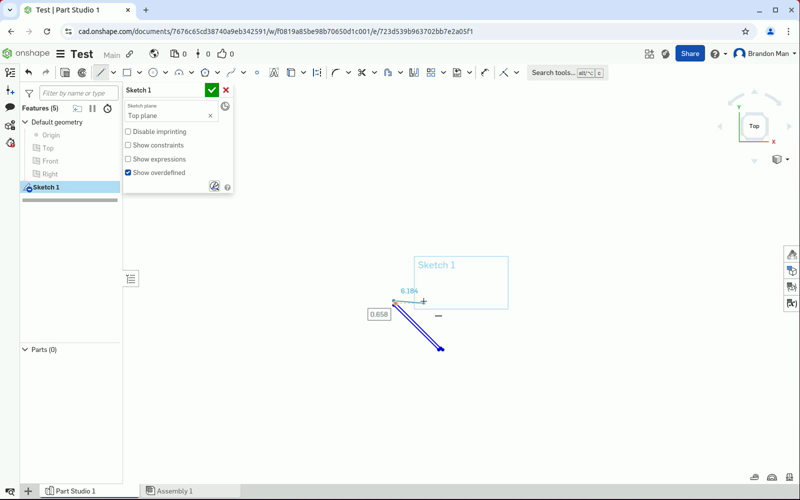
mouse_move(393, 305)
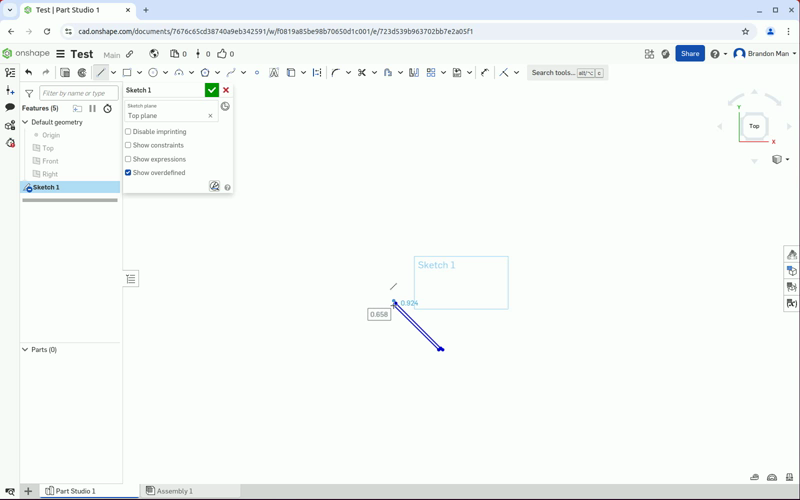
scroll(6)
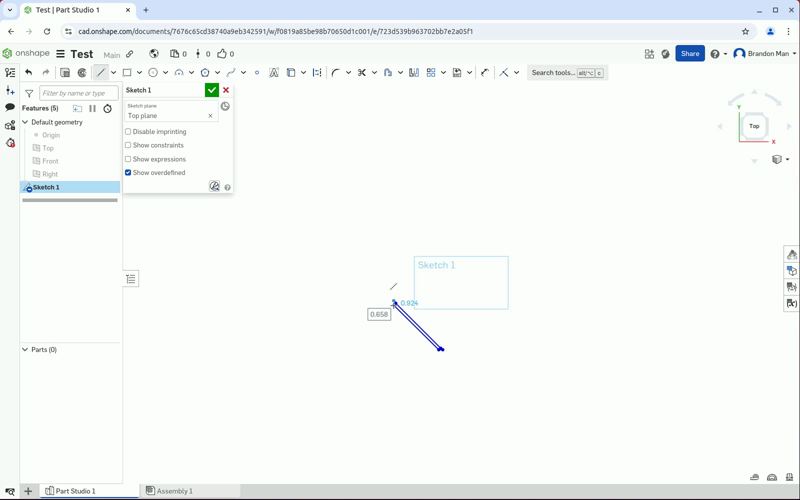
scroll(6)
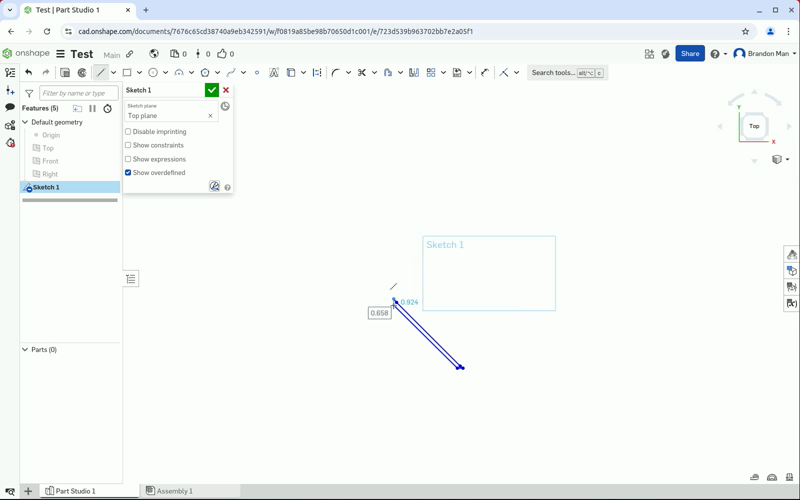
scroll(6)
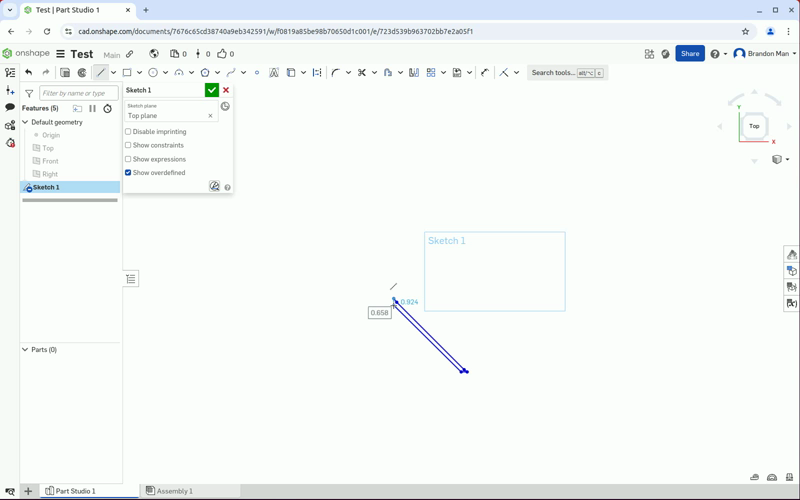
scroll(6)
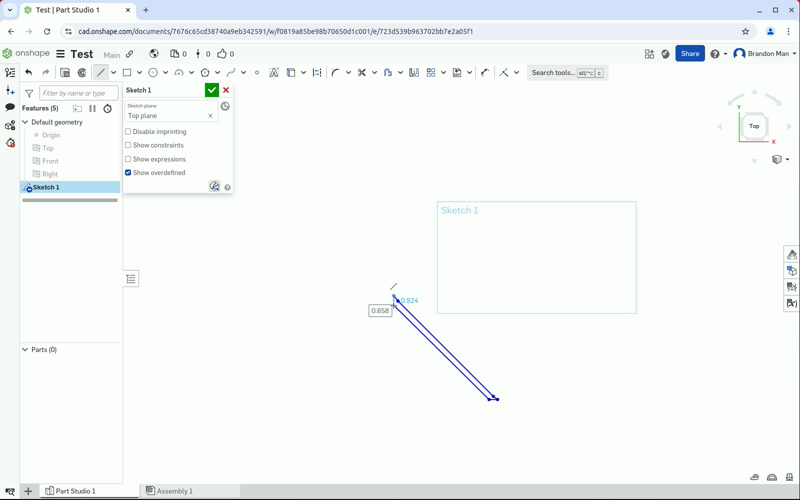
scroll(6)
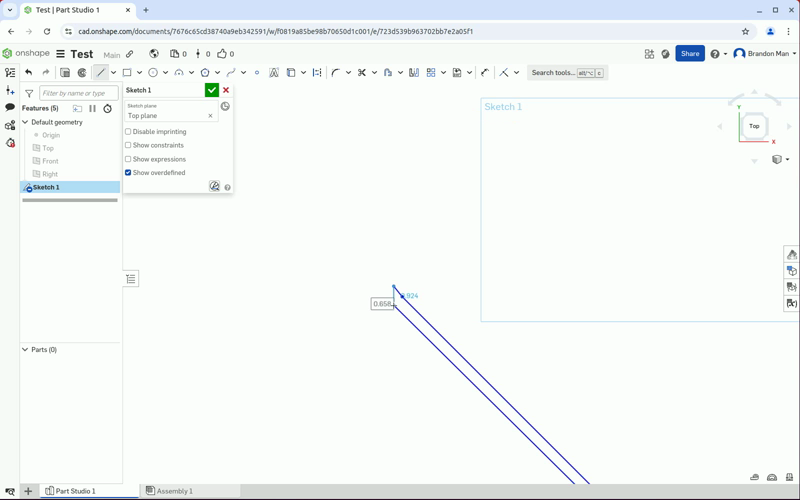
scroll(6)
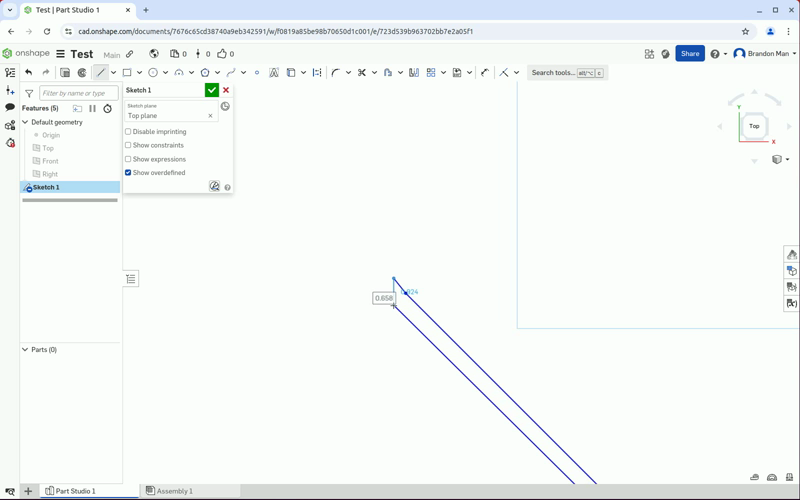
scroll(6)
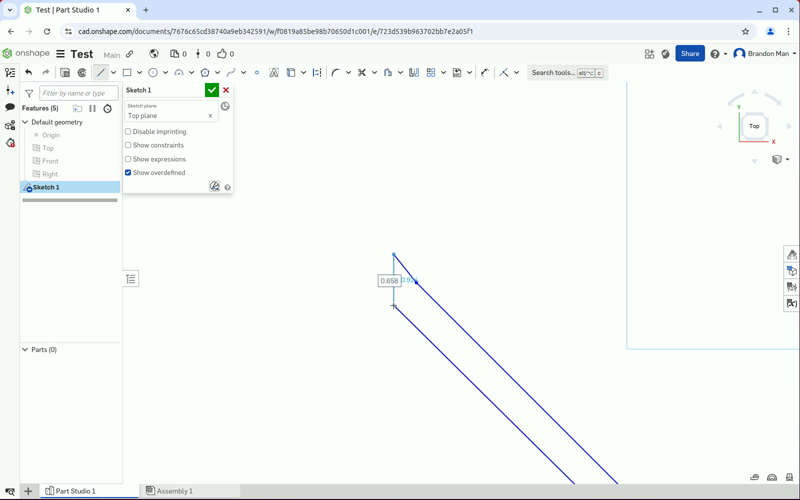
key_up(shift)
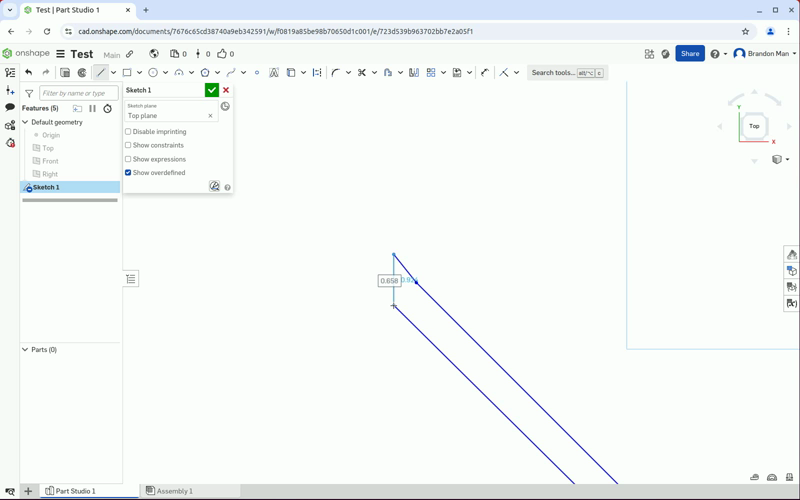
click(393, 305)
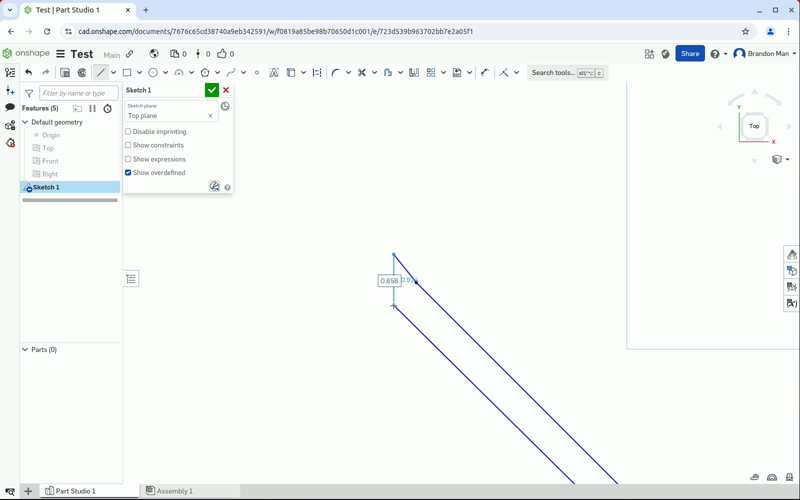
scroll(-6)
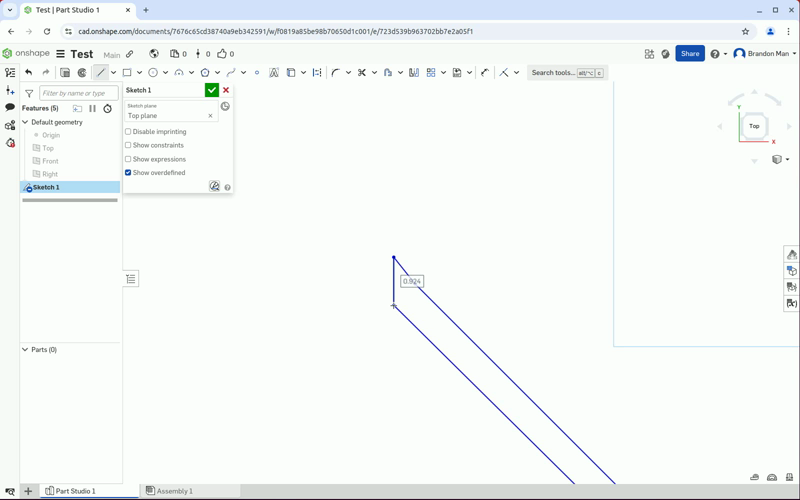
scroll(-6)
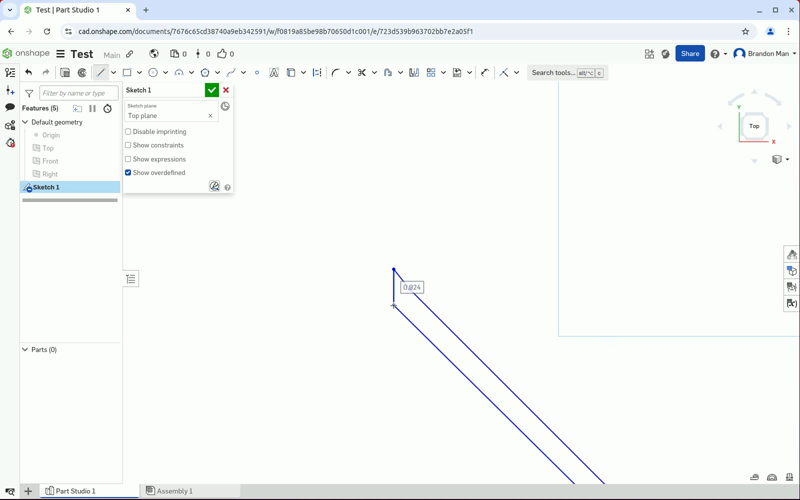
scroll(-6)
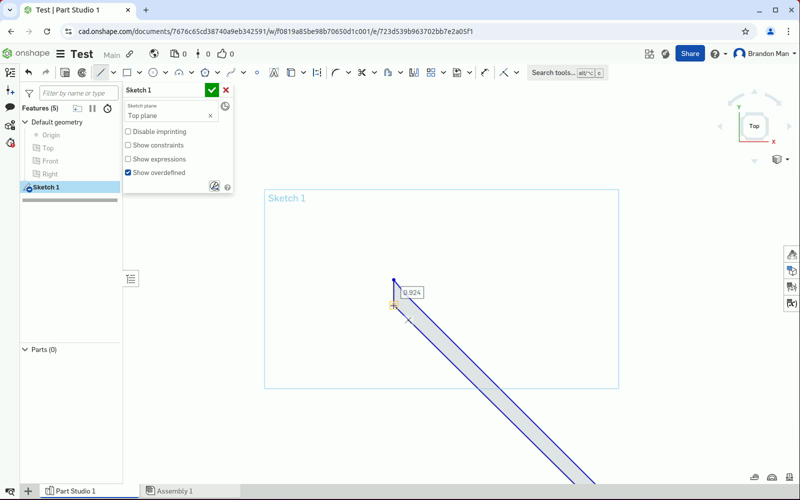
scroll(-6)
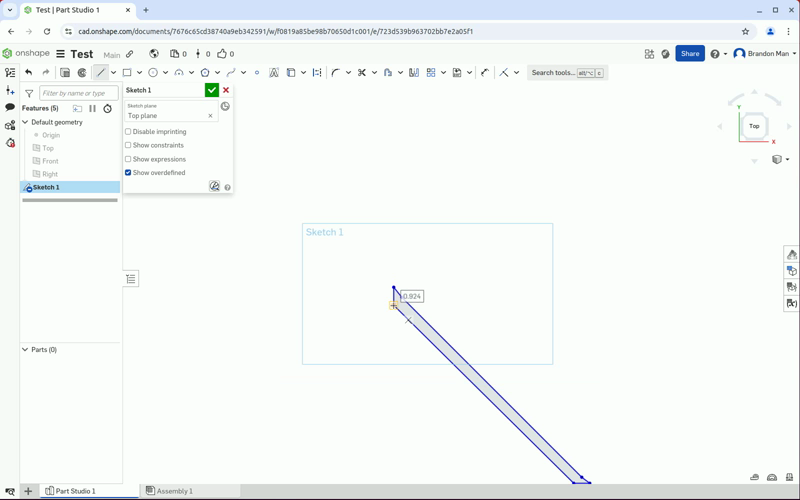
scroll(-6)
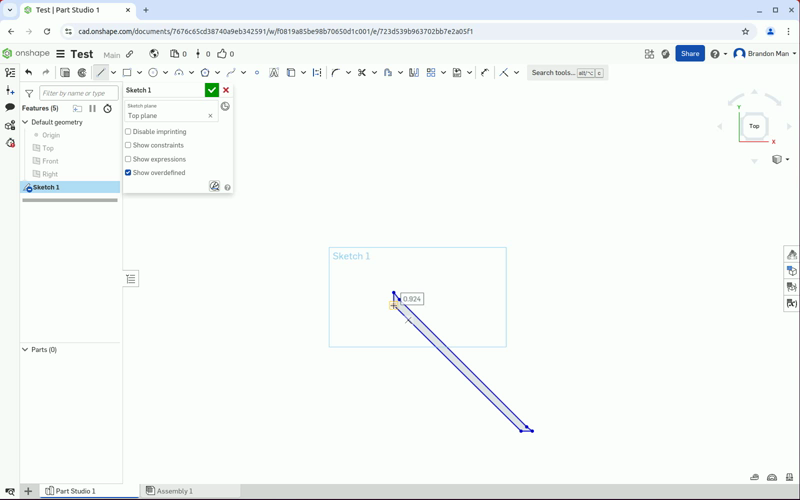
scroll(-6)
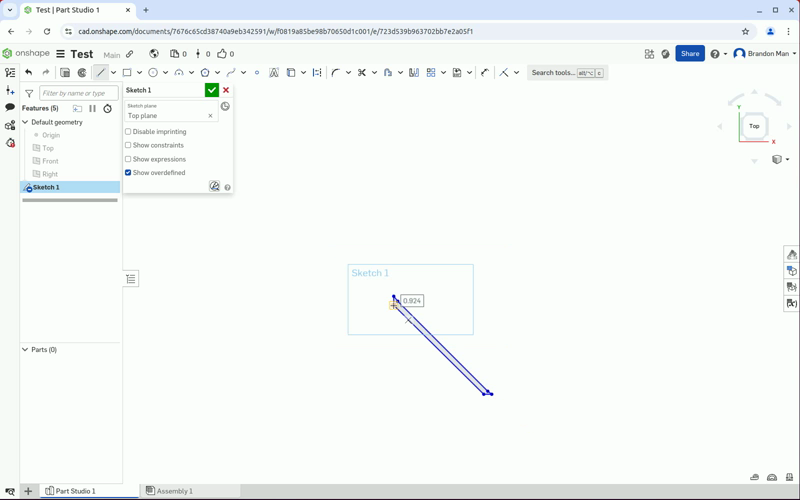
scroll(-6)
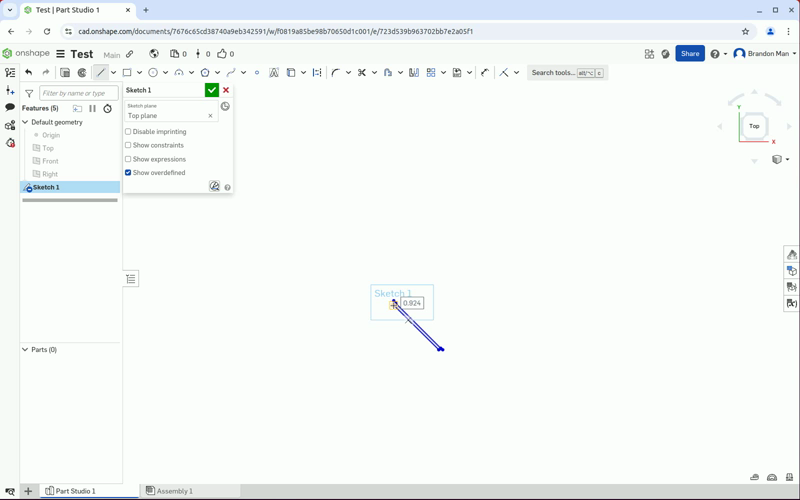
key(esc)
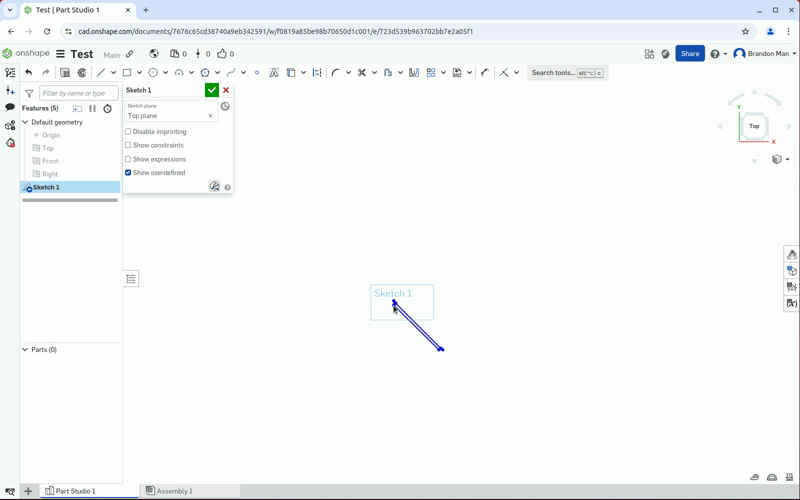
mouse_move(401, 310)
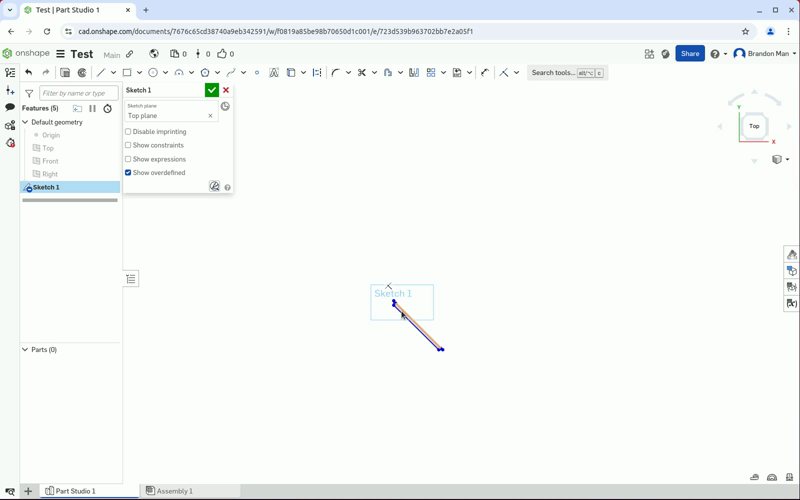
scroll(6)
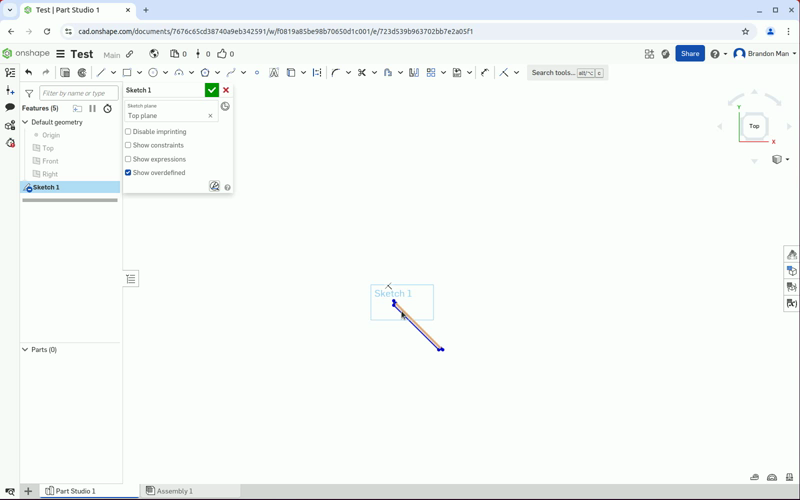
scroll(6)
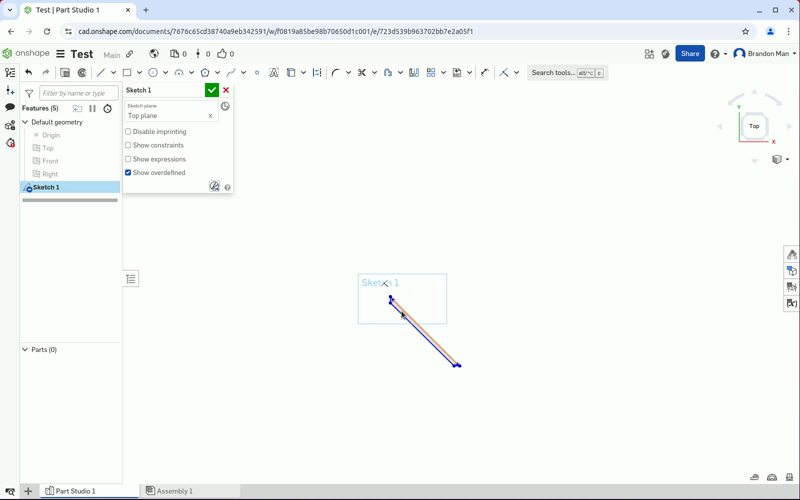
scroll(6)
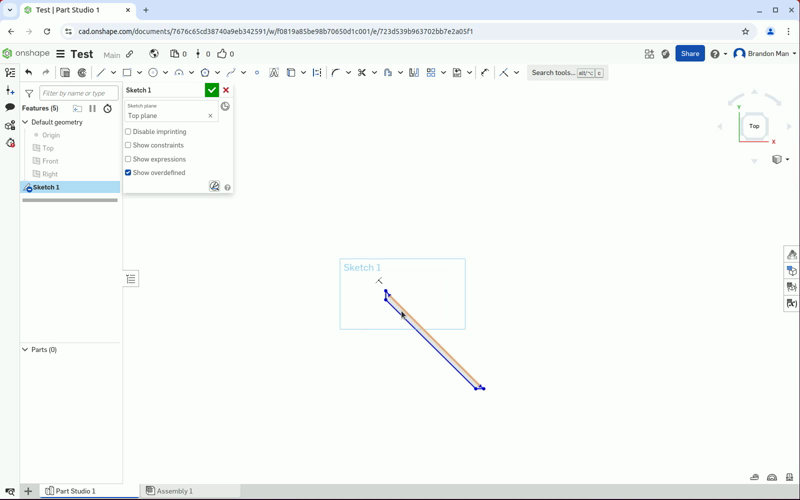
scroll(6)
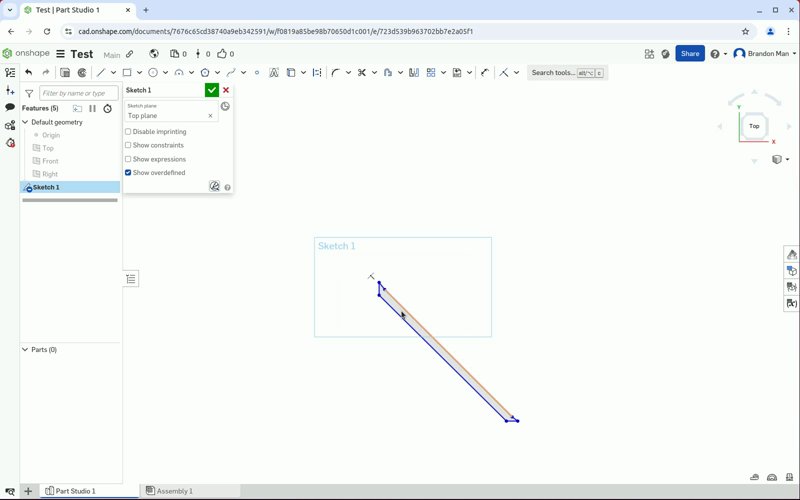
scroll(6)
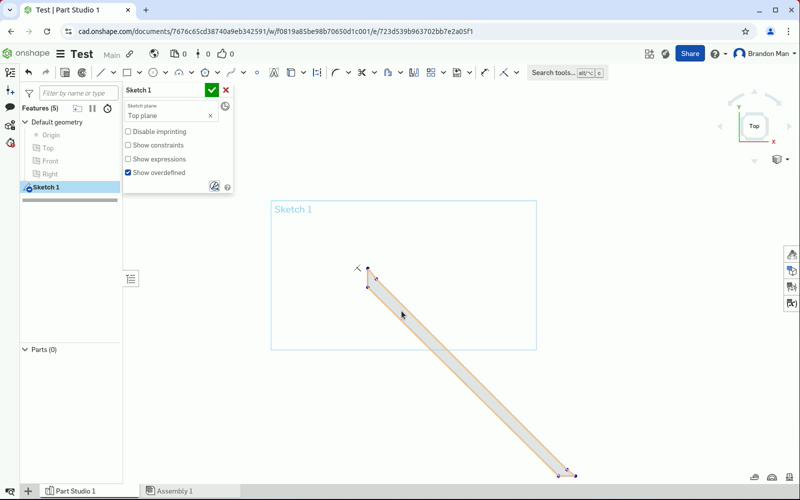
scroll(6)
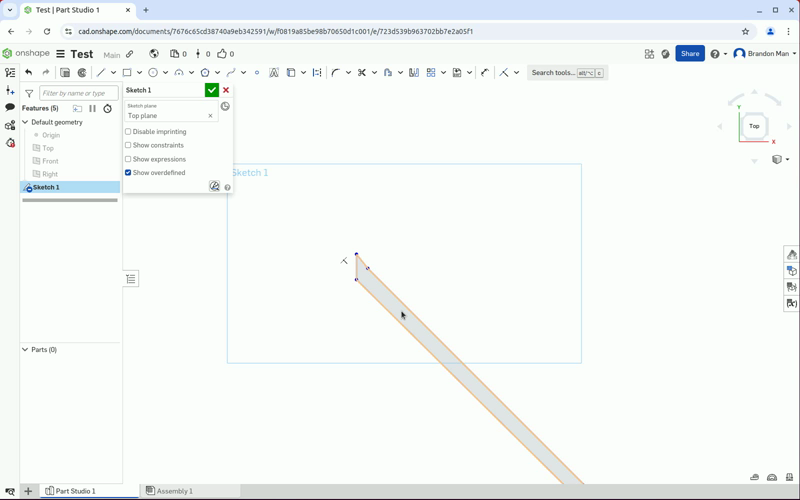
scroll(6)
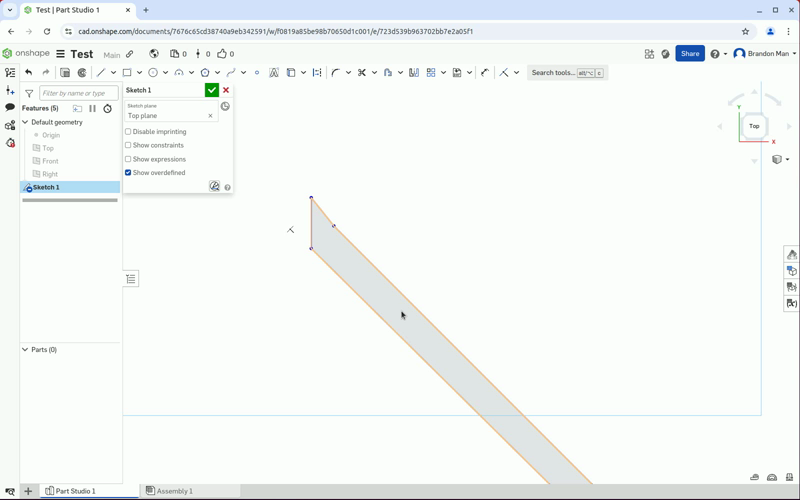
click(401, 310)
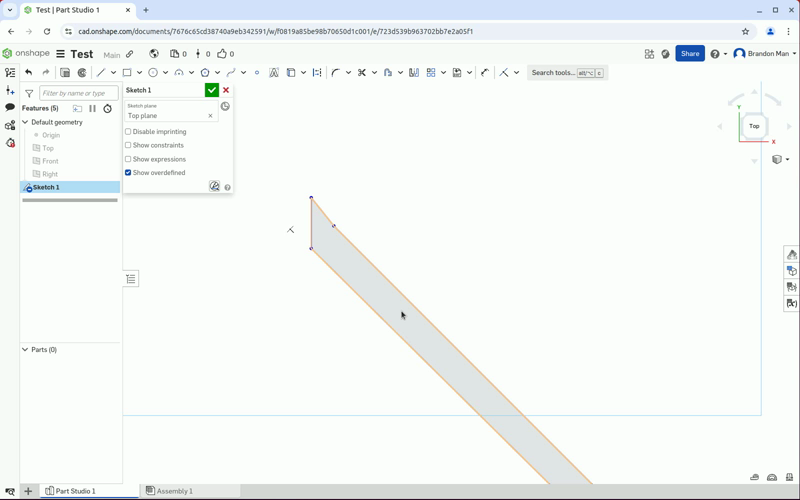
scroll(-6)
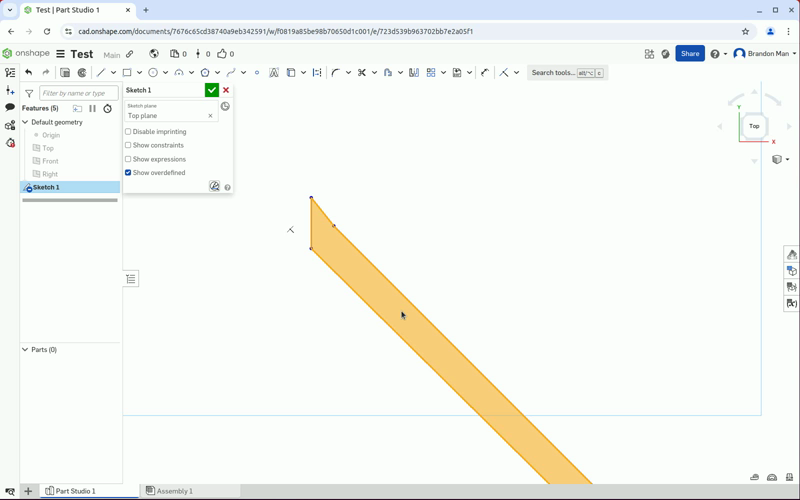
scroll(-6)
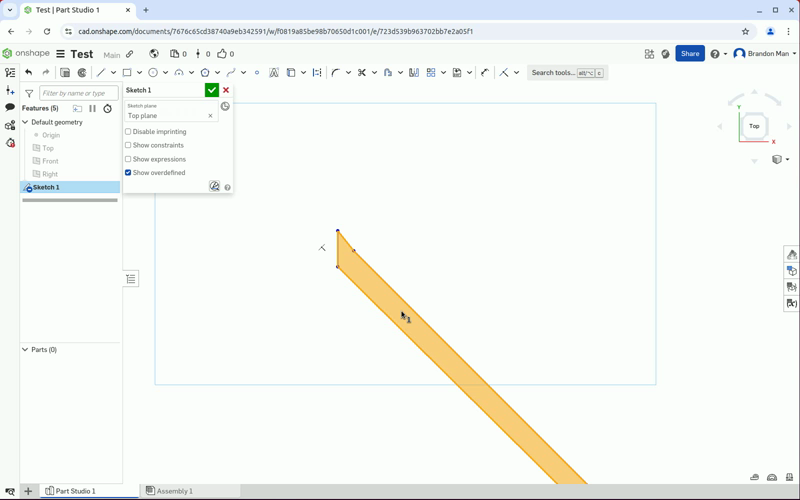
scroll(-6)
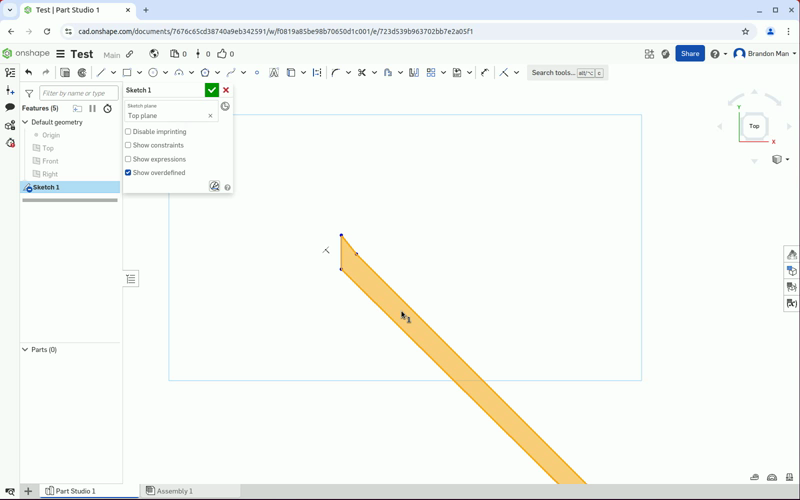
scroll(-6)
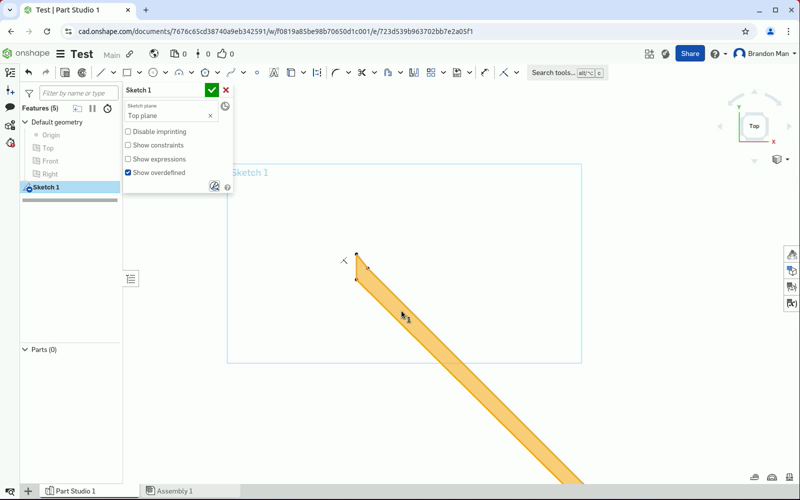
scroll(-6)
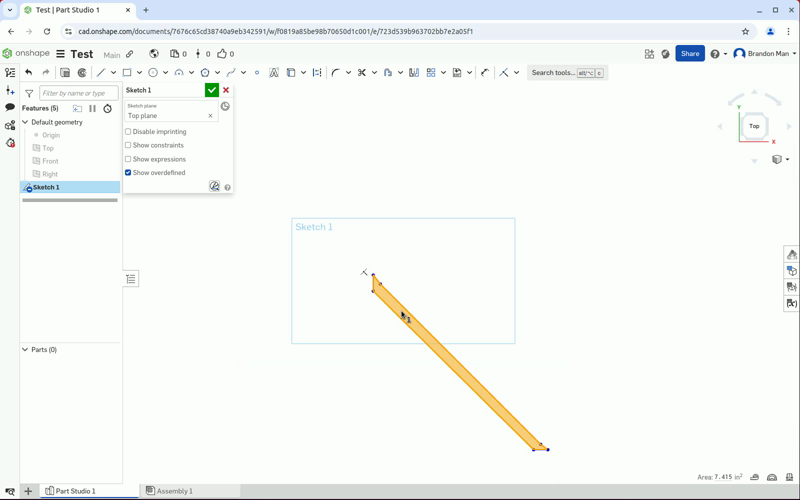
scroll(-6)
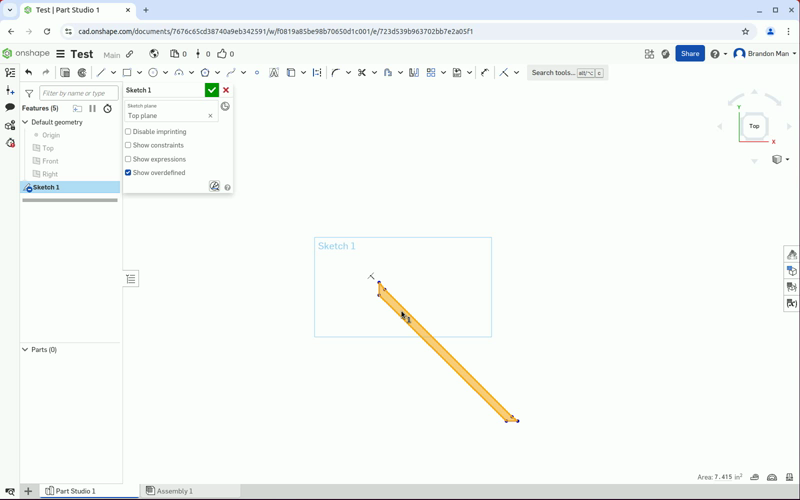
scroll(-6)
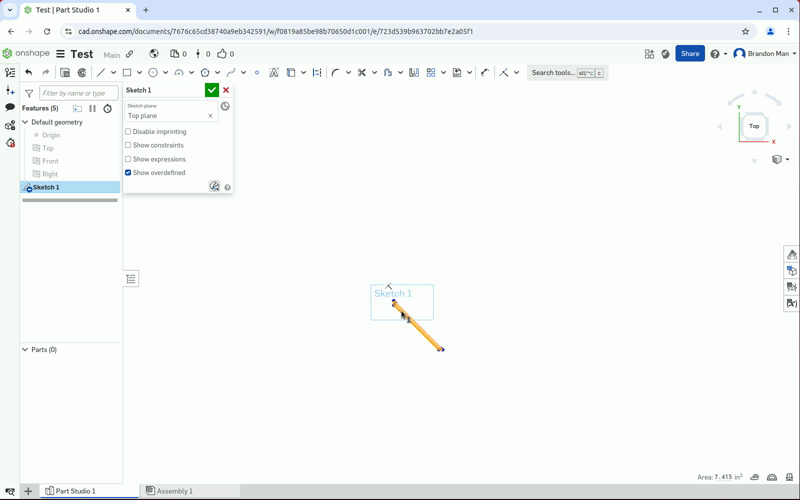
mouse_move(73, 352)
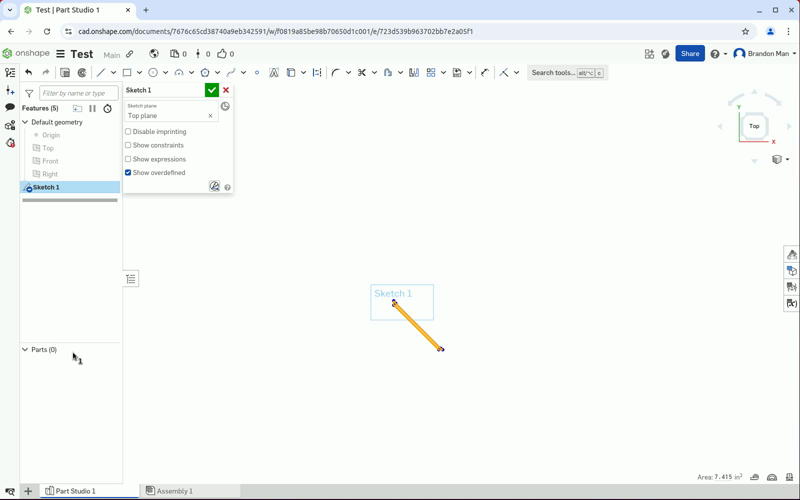
key(shift+y)
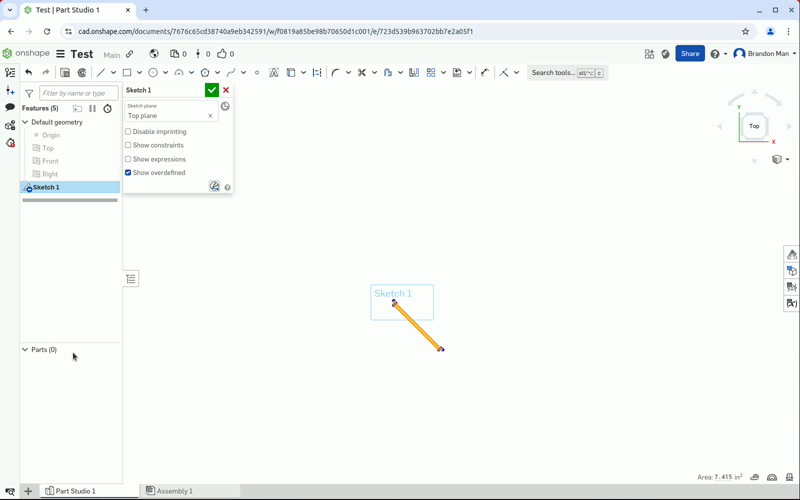
key(shift+e)
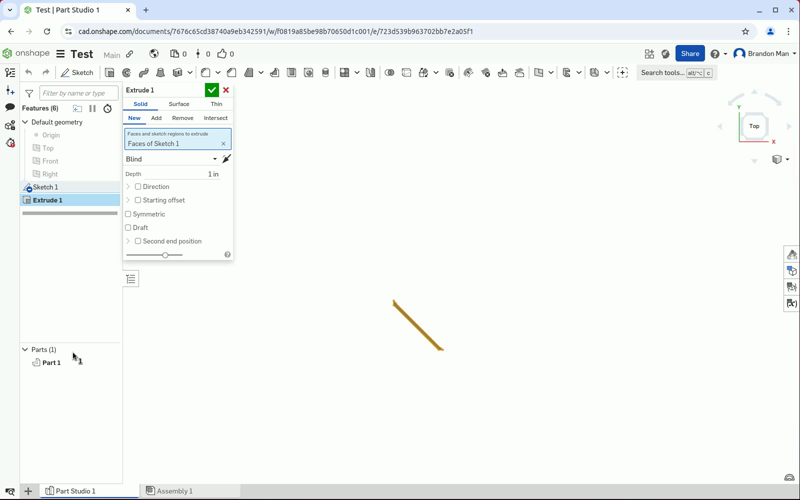
mouse_move(143, 106)
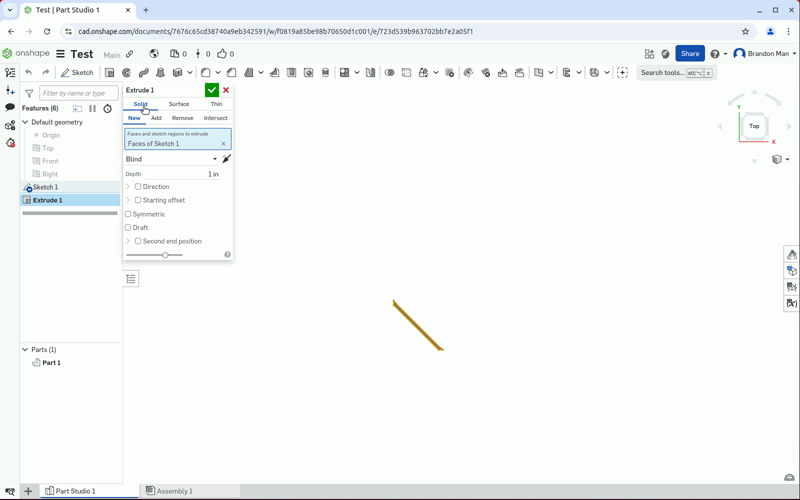
click(143, 106)
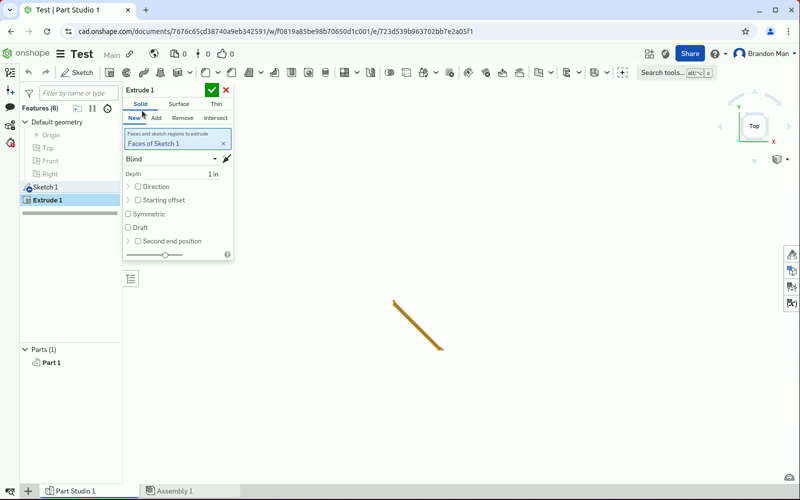
mouse_move(137, 120)
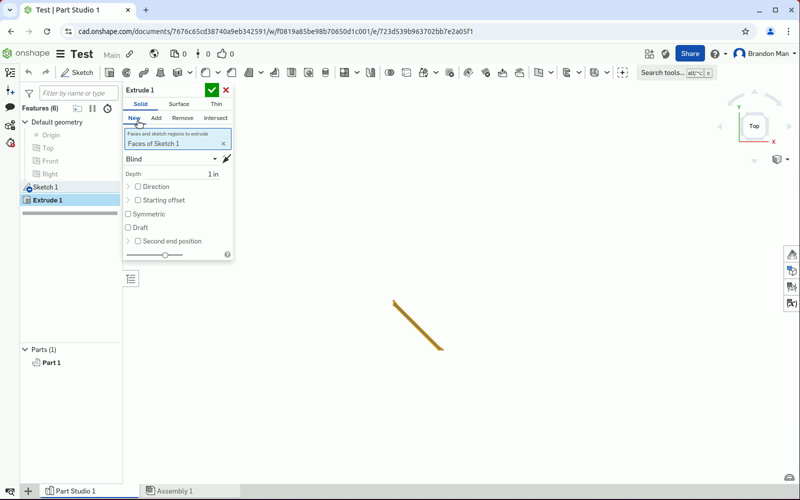
click(137, 120)
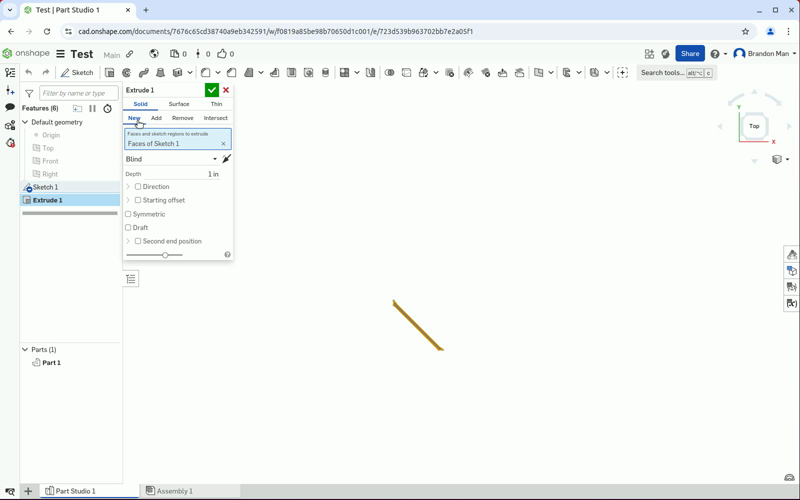
key(tab, 4)
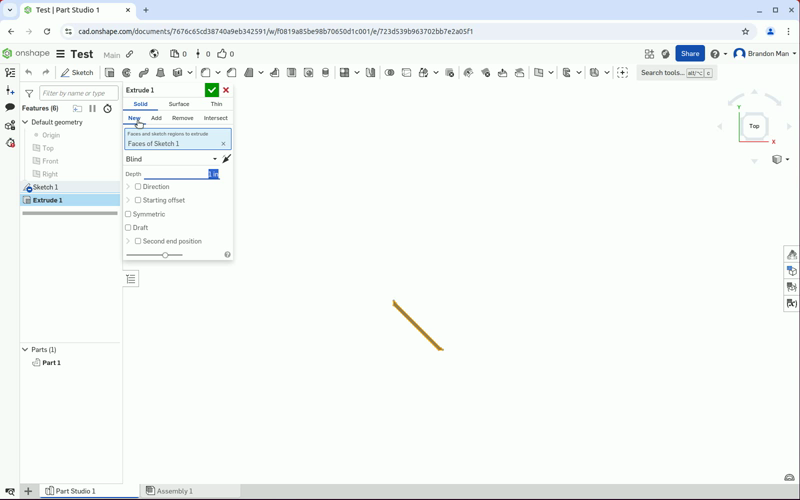
text(23.108)
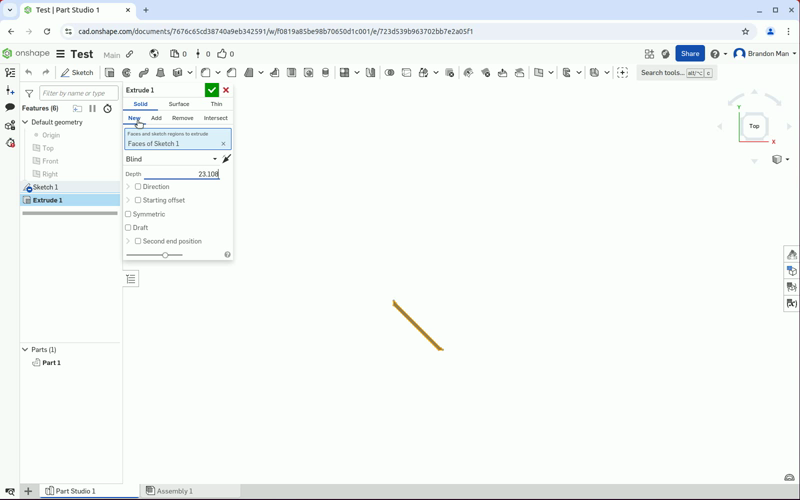
key(enter)
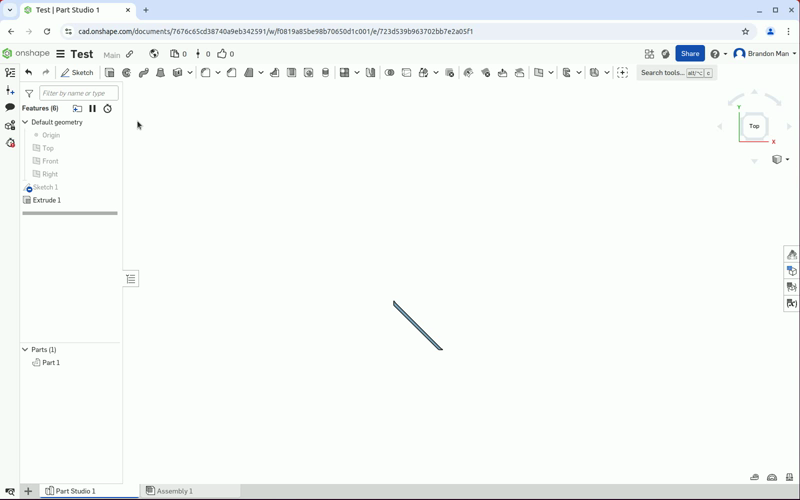
key(shift+h)
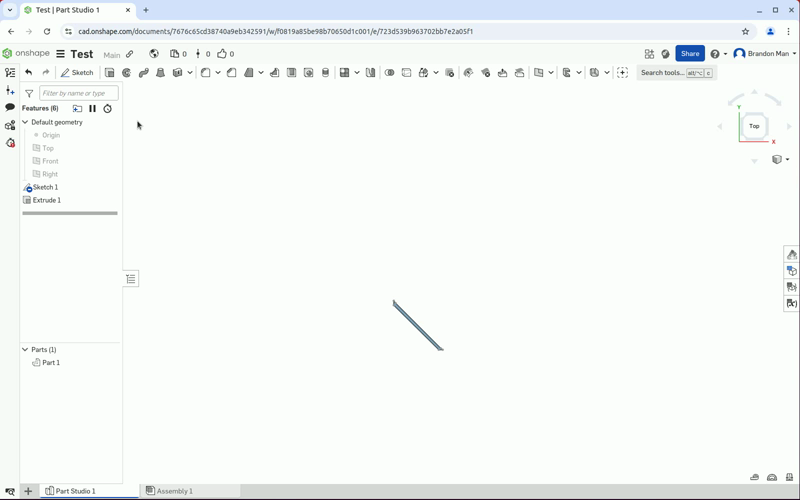
key(shift+h)
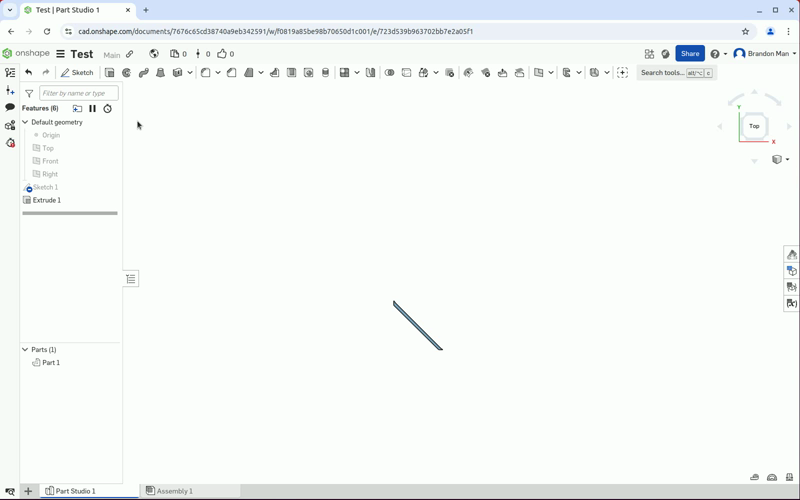
mouse_move(73, 189)
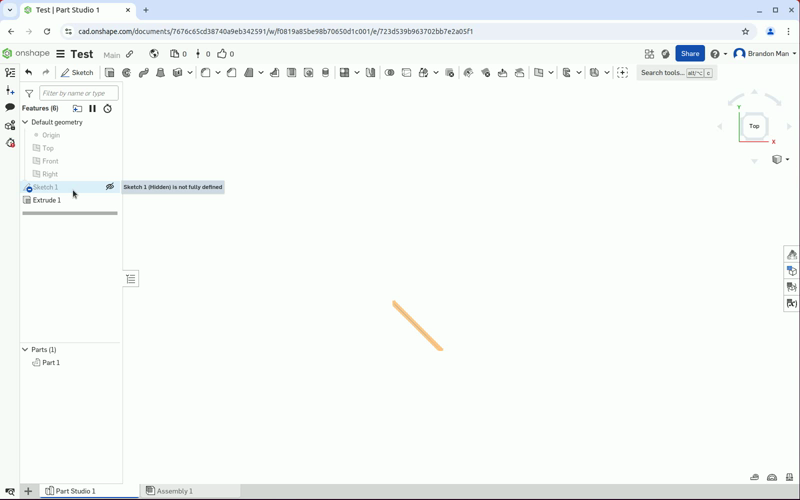
click(73, 189)
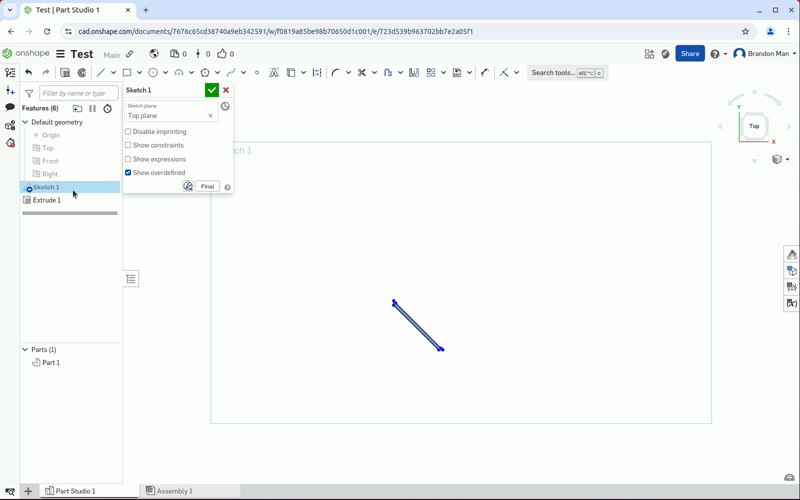
mouse_move(229, 92)
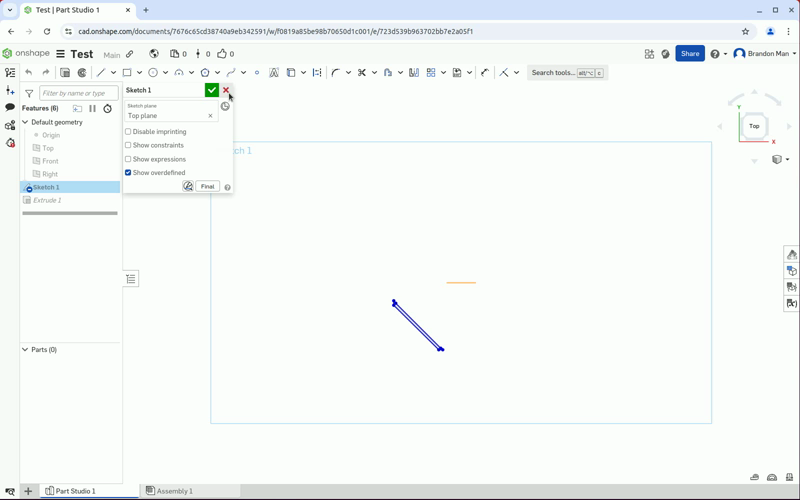
click(229, 92)
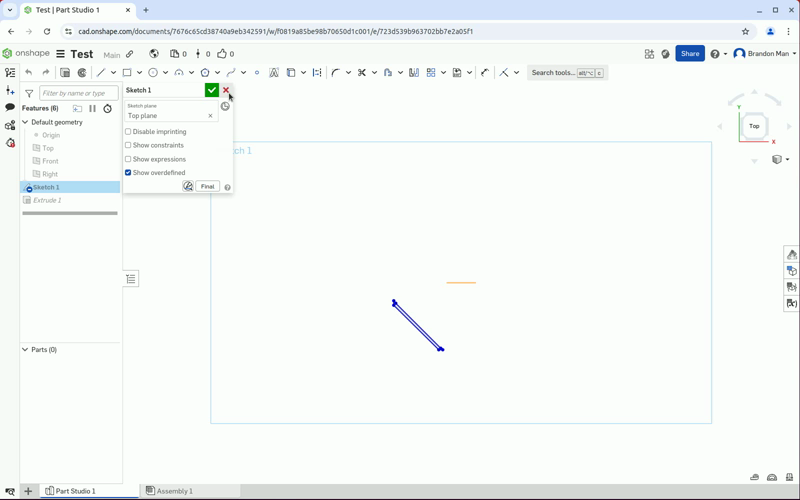
key(shift+s)
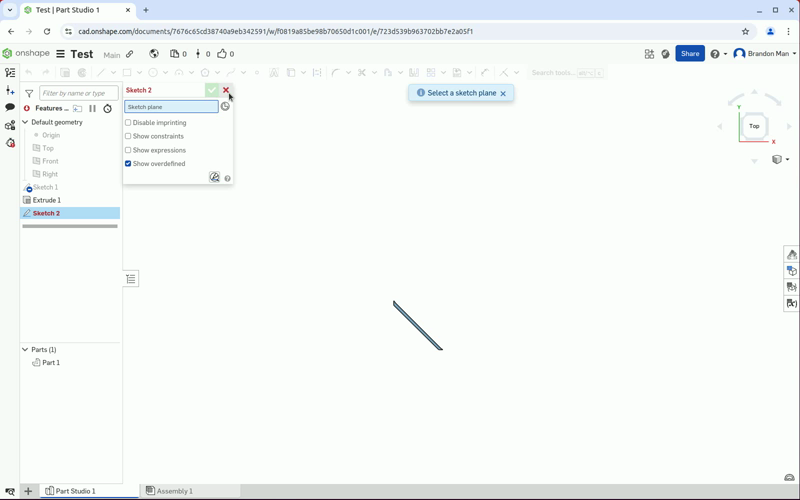
mouse_move(73, 150)
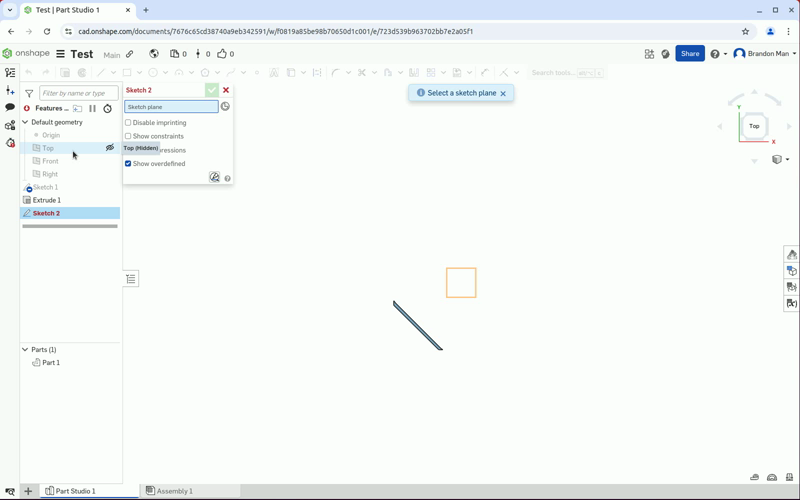
click(73, 150)
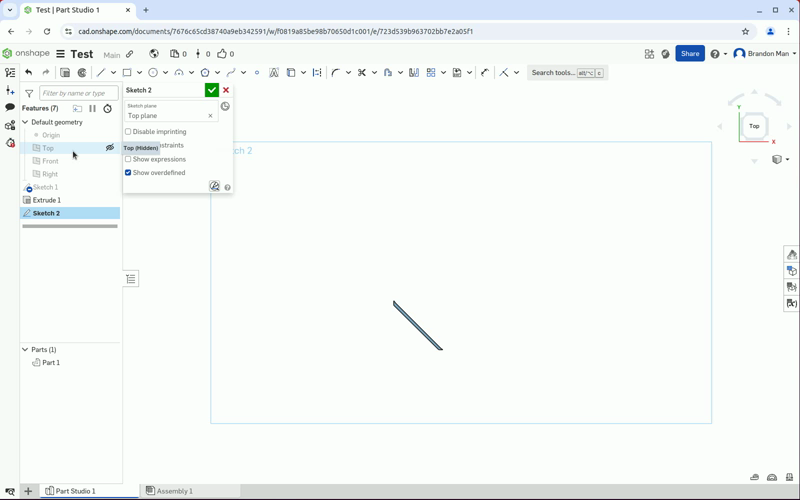
mouse_move(73, 352)
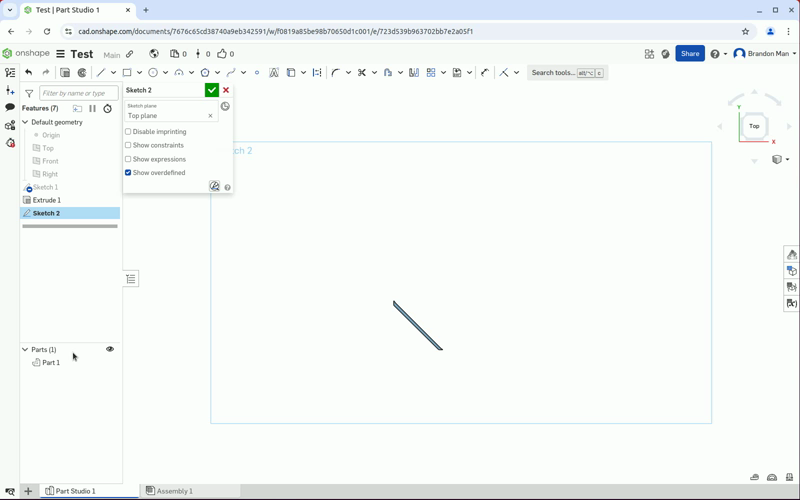
key(y)
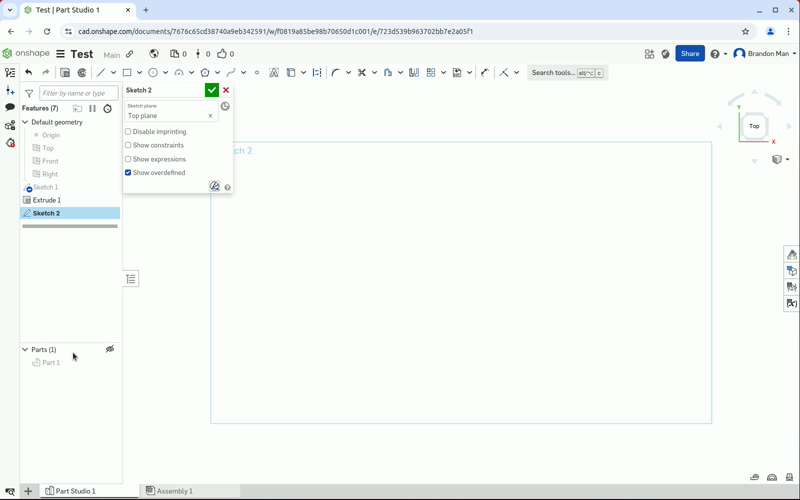
key(l)
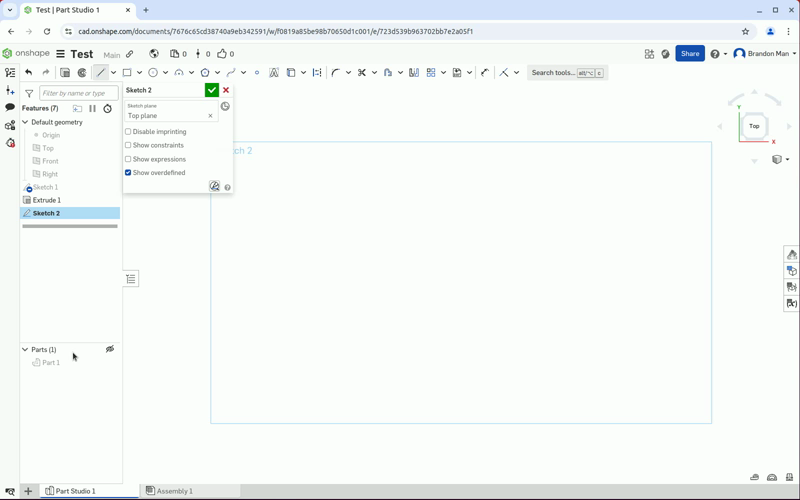
key_down(shift)
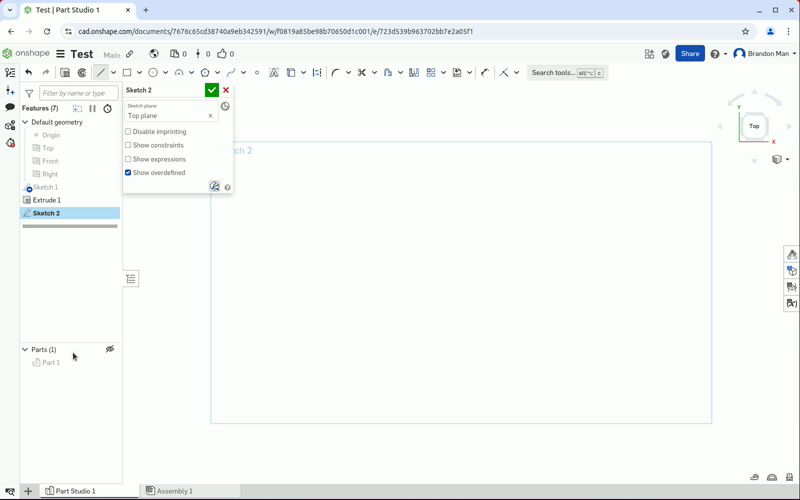
mouse_move(393, 300)
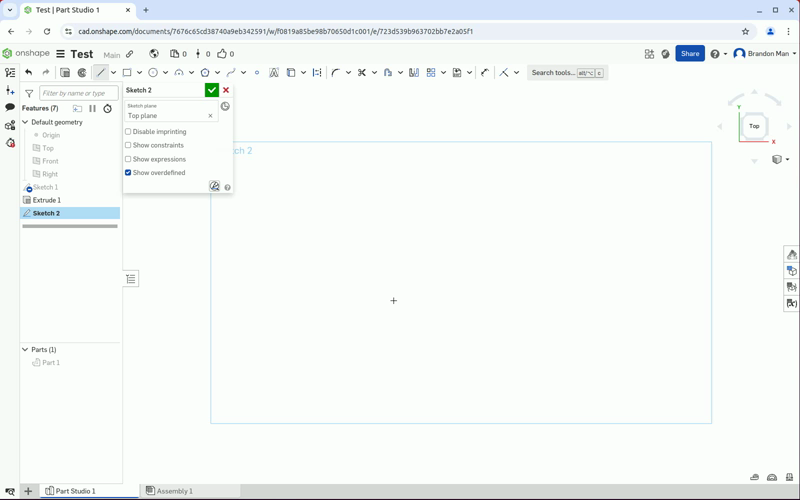
click(393, 300)
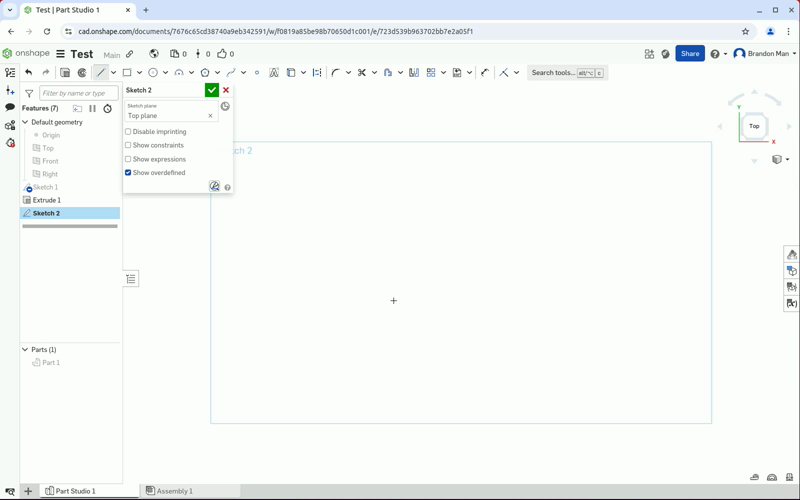
key_up(shift)
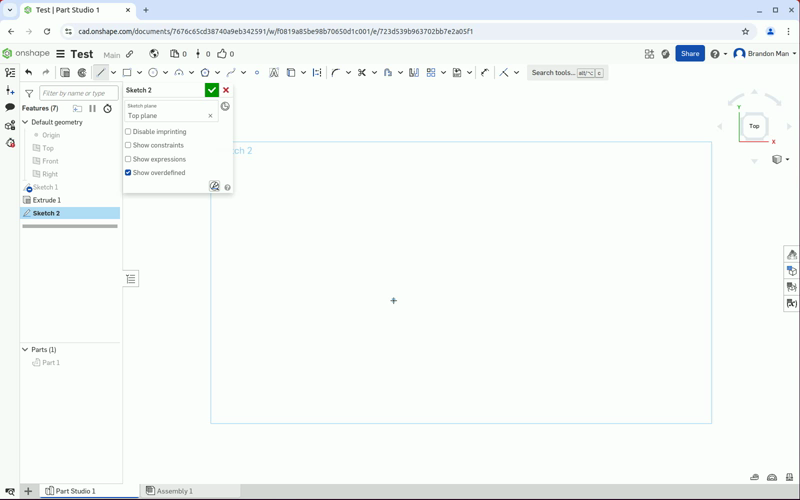
key_down(shift)
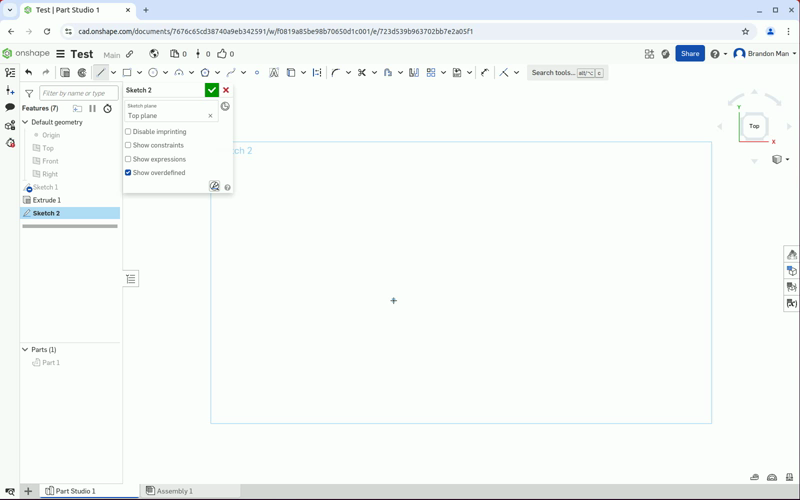
mouse_move(423, 300)
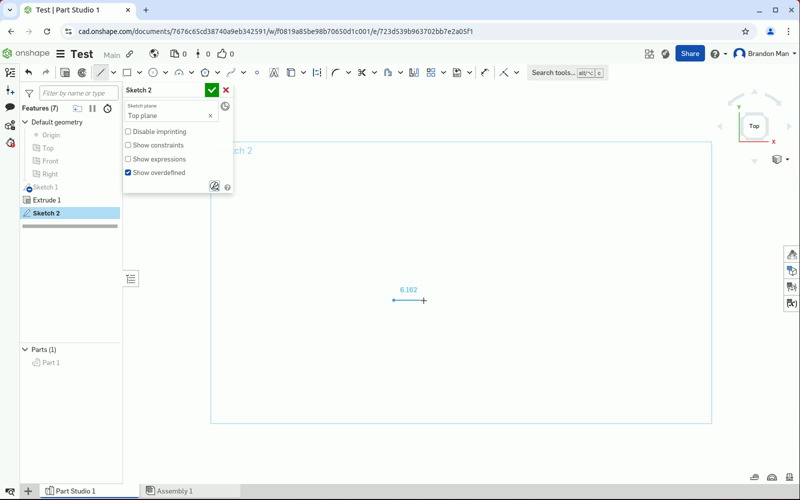
mouse_move(395, 301)
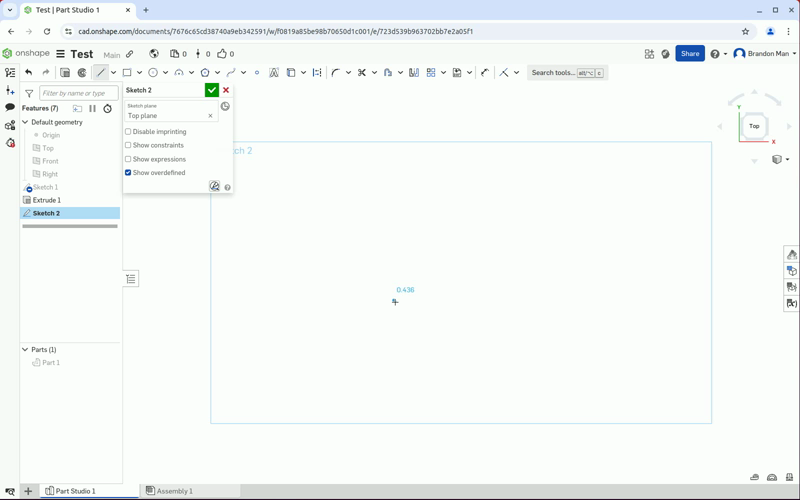
scroll(6)
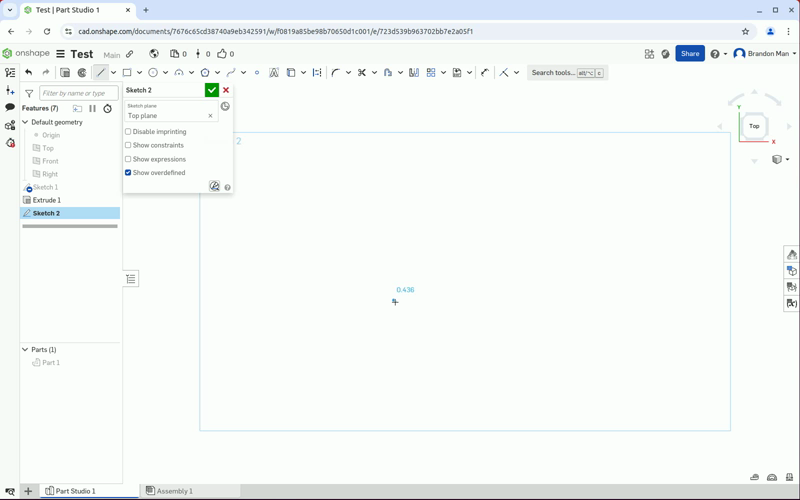
scroll(6)
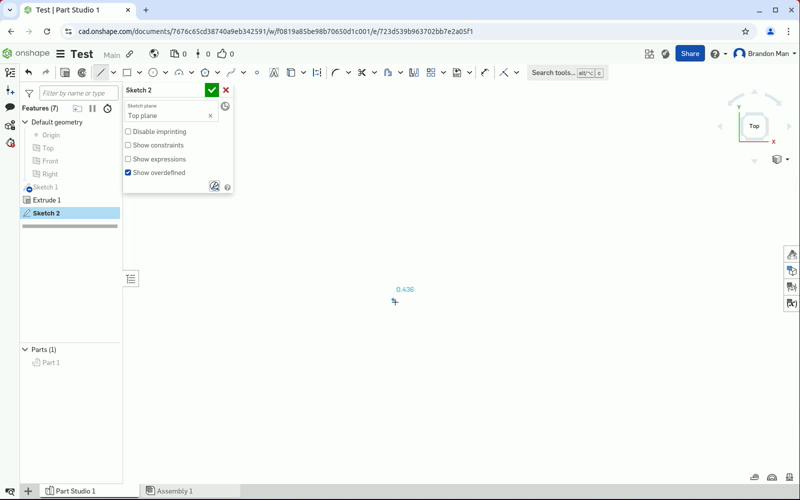
scroll(6)
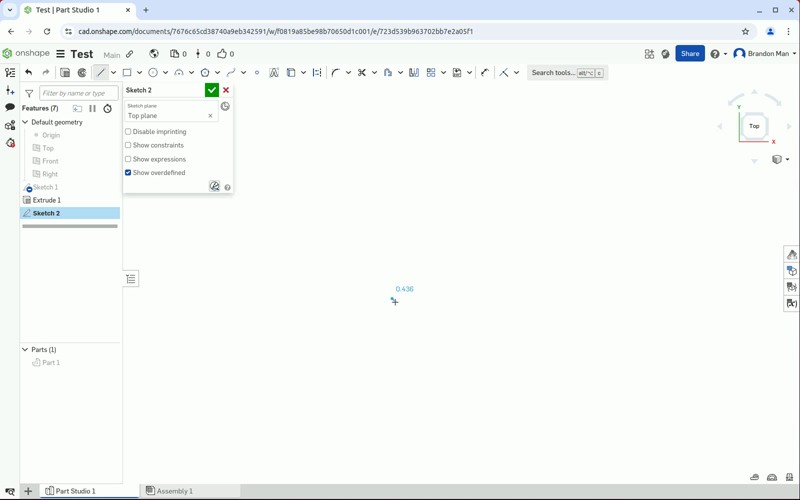
scroll(6)
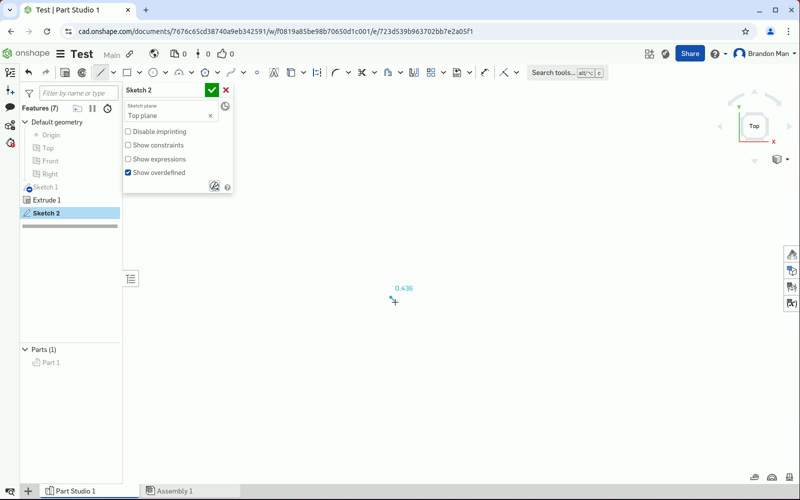
scroll(6)
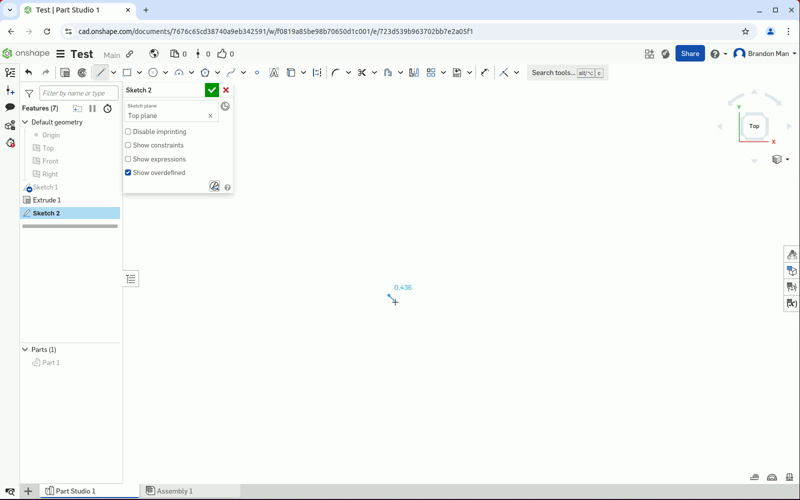
scroll(6)
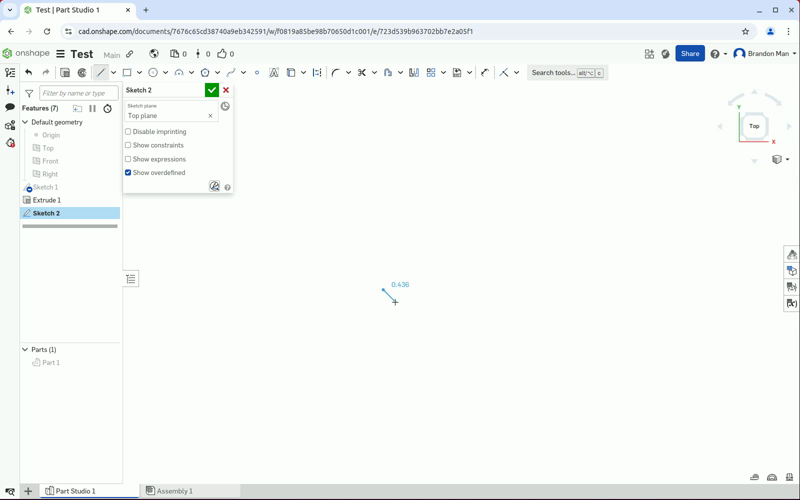
scroll(6)
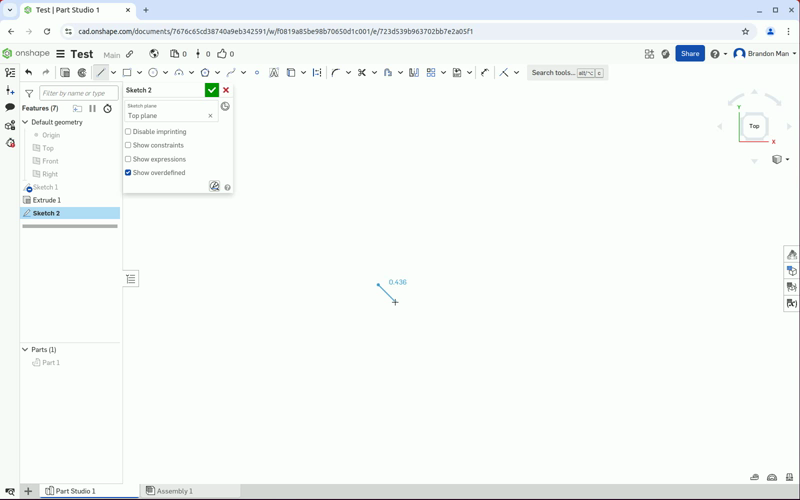
click(395, 301)
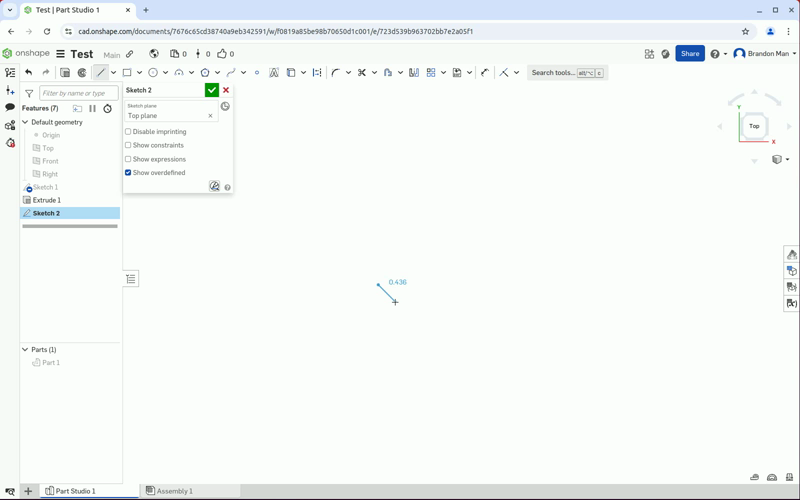
scroll(-6)
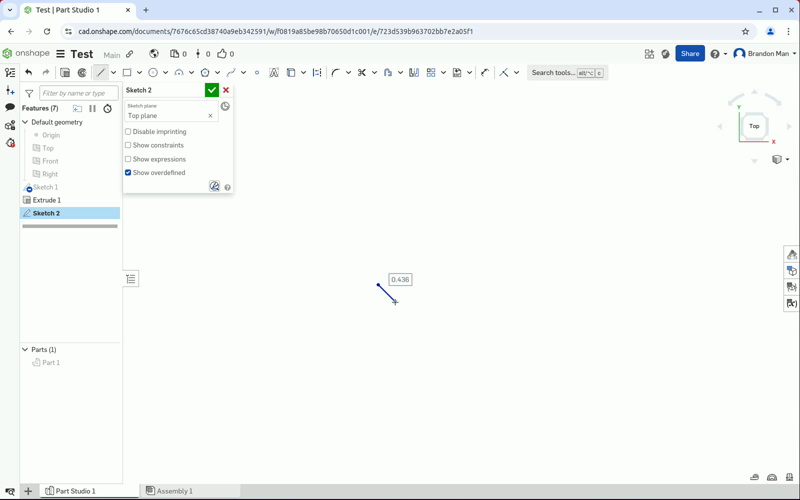
scroll(-6)
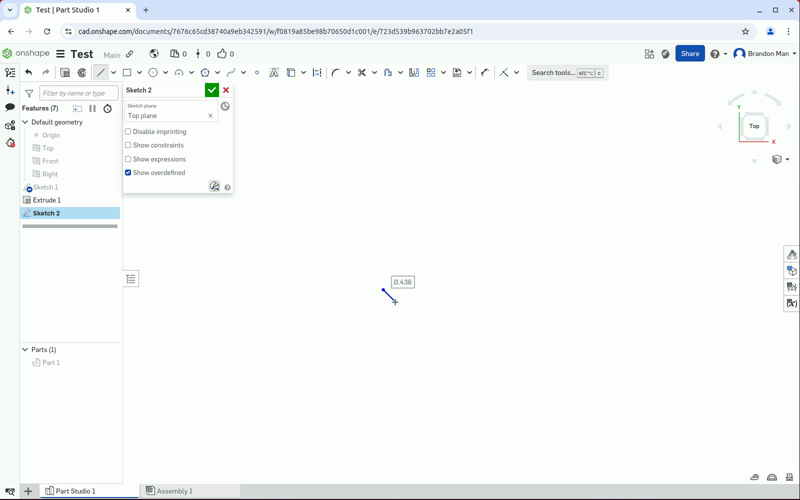
scroll(-6)
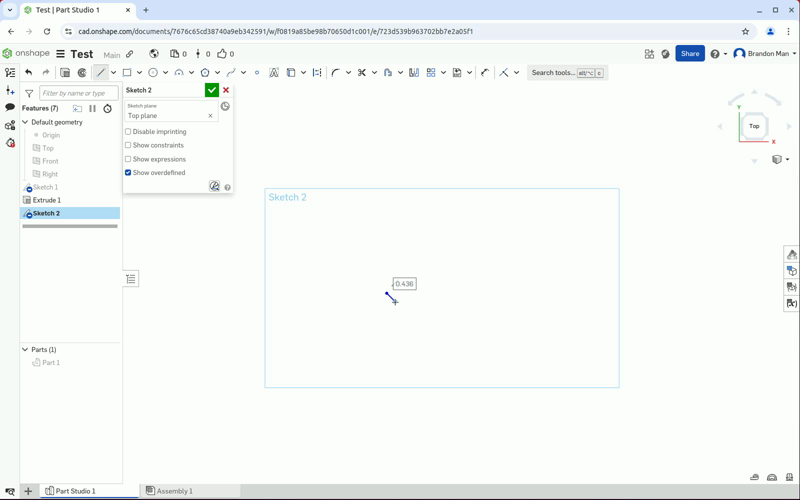
scroll(-6)
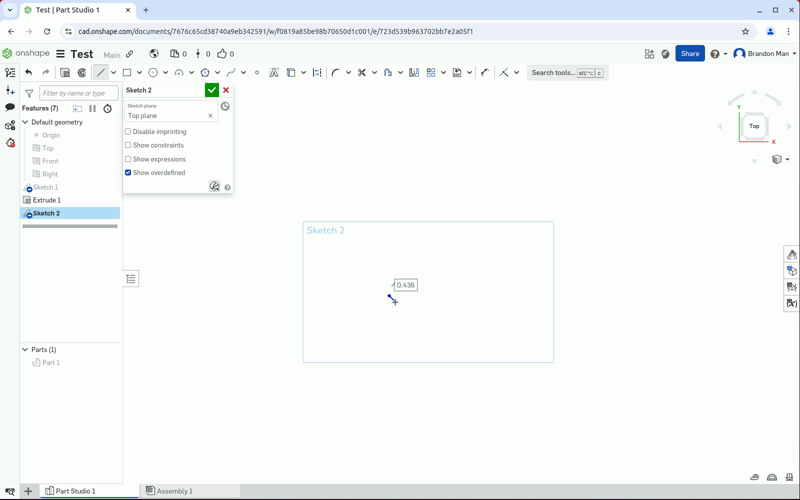
scroll(-6)
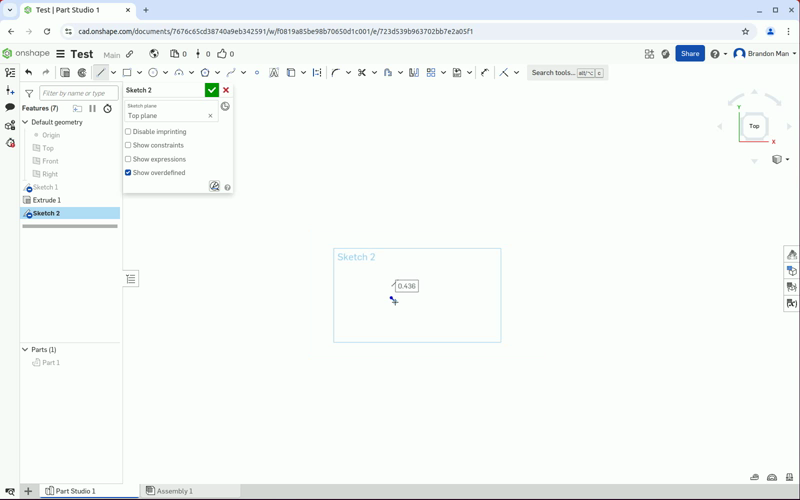
scroll(-6)
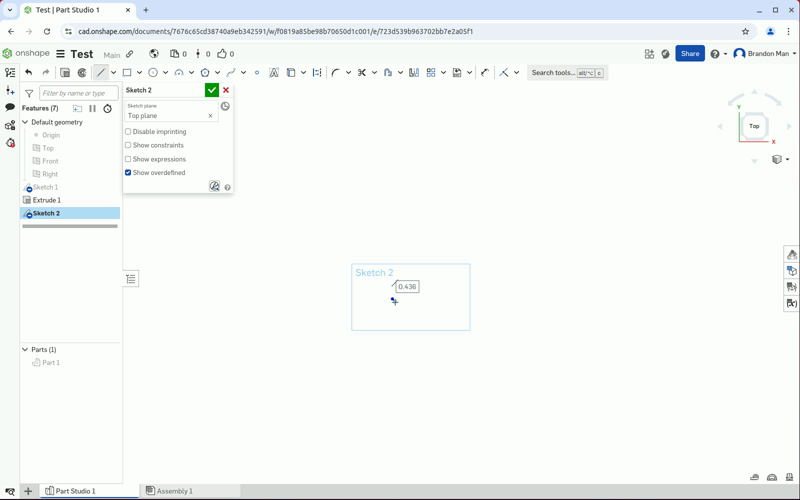
scroll(-6)
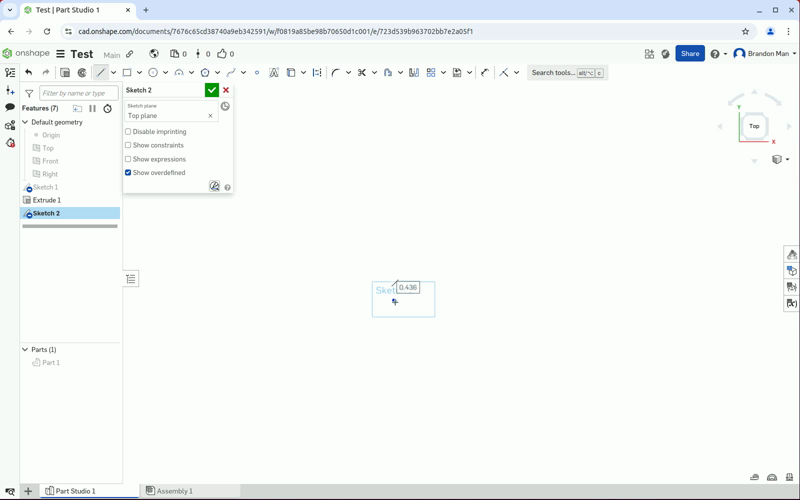
key_up(shift)
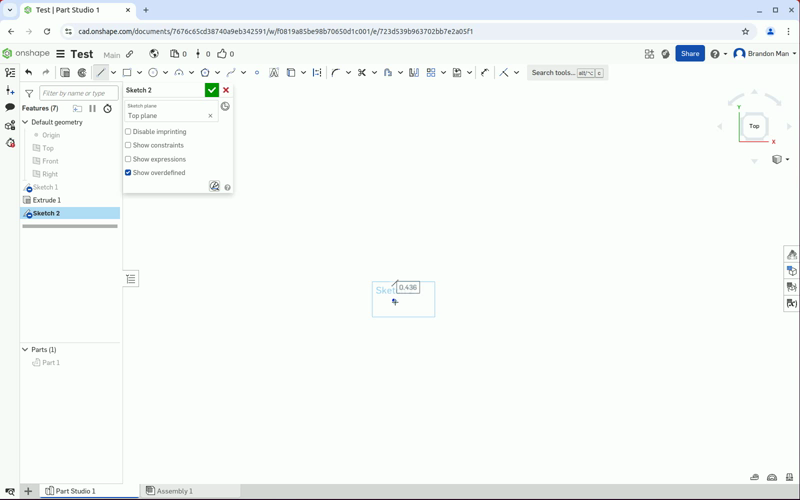
key_down(shift)
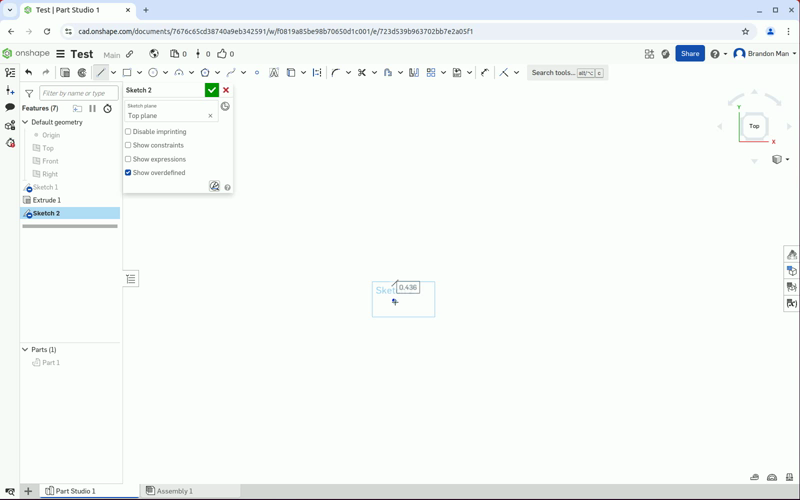
mouse_move(395, 218)
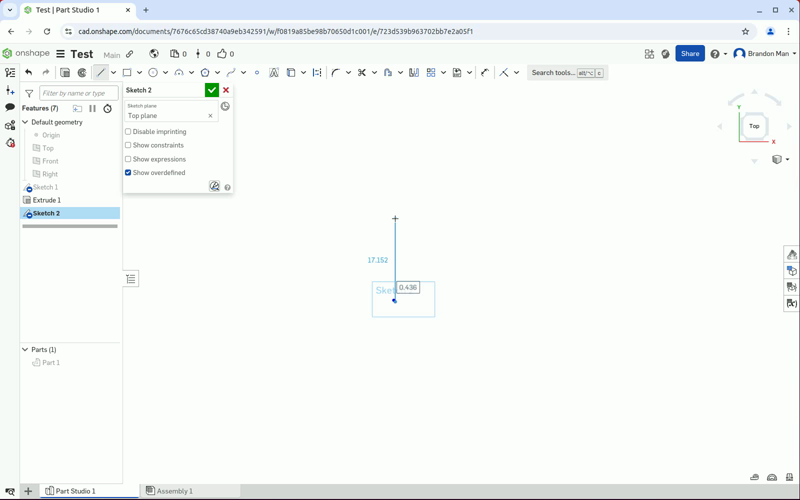
click(395, 218)
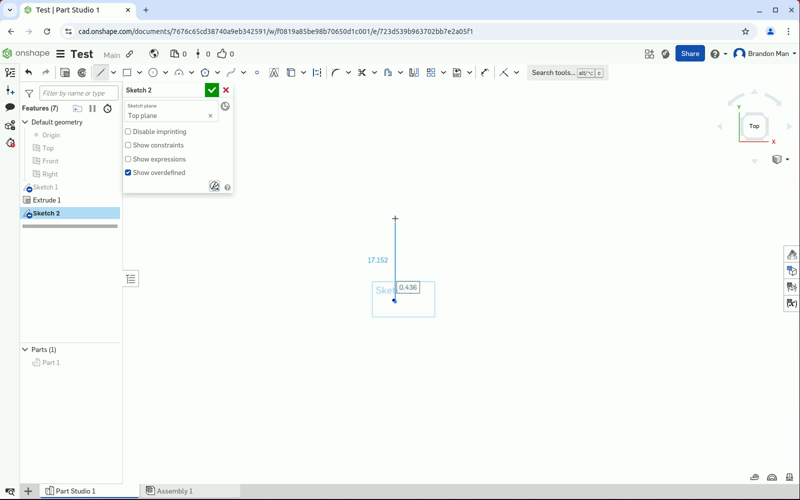
key_up(shift)
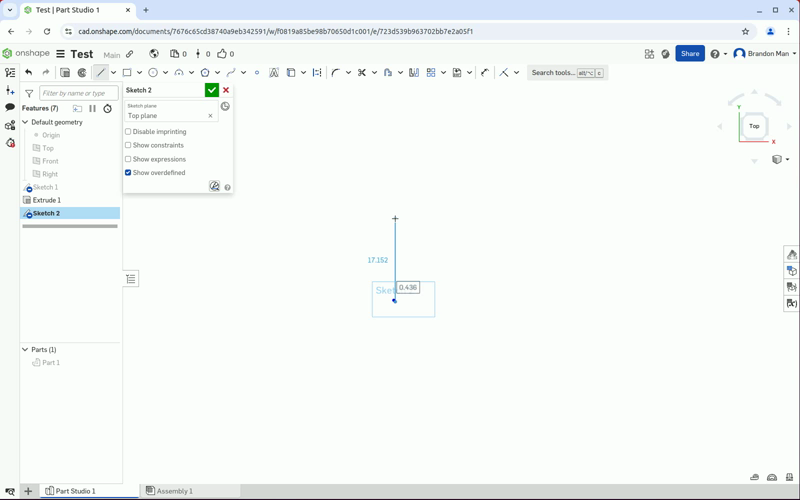
key_down(shift)
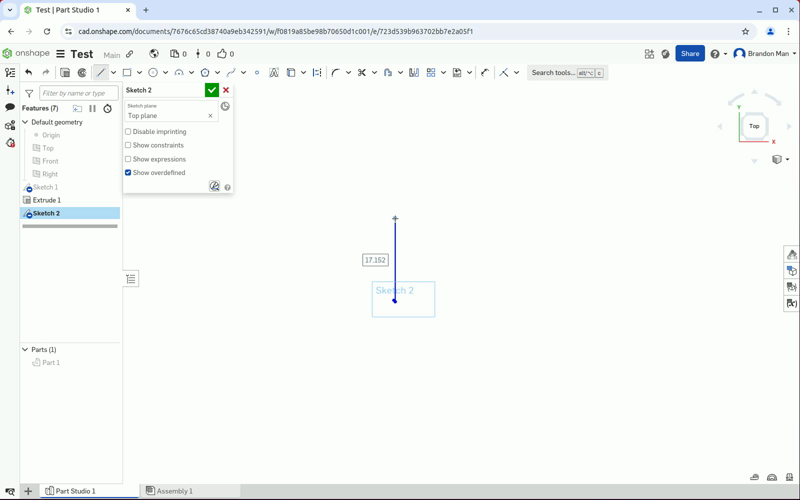
mouse_move(467, 218)
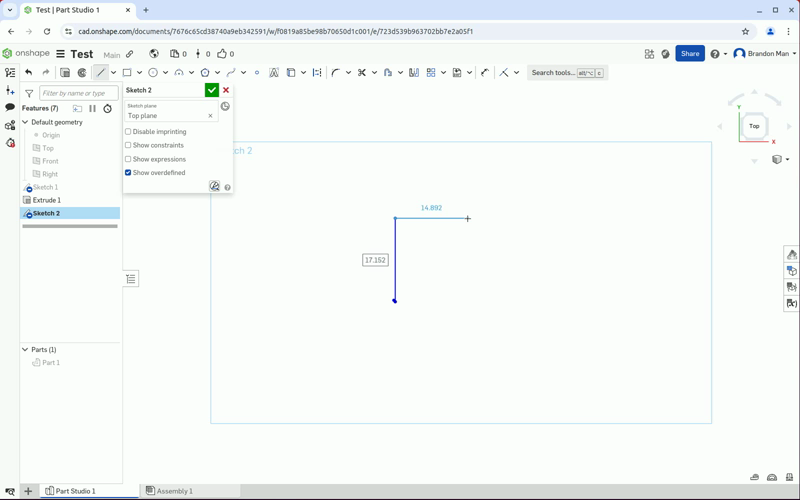
click(467, 218)
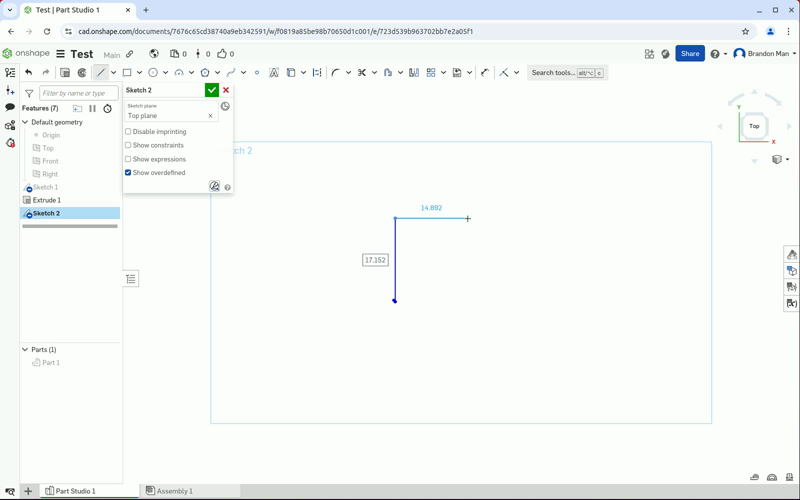
key_up(shift)
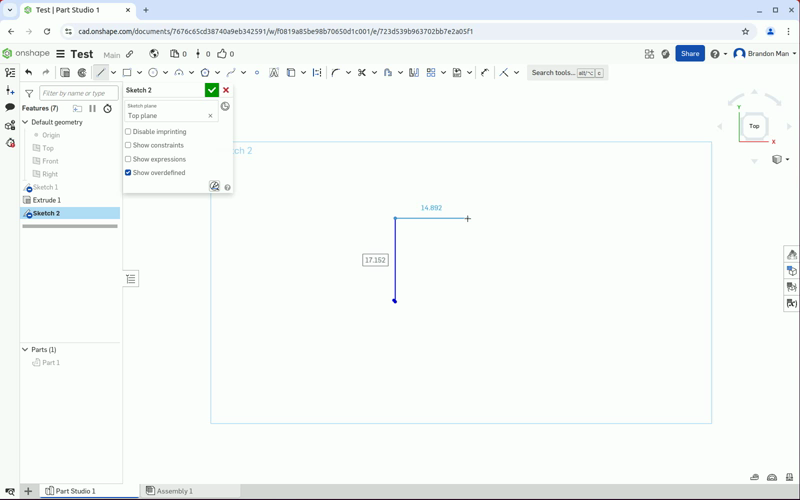
key_down(shift)
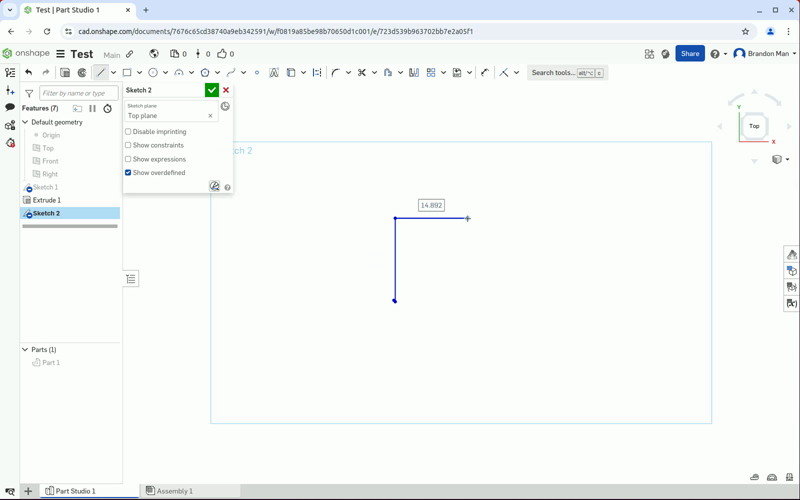
mouse_move(525, 275)
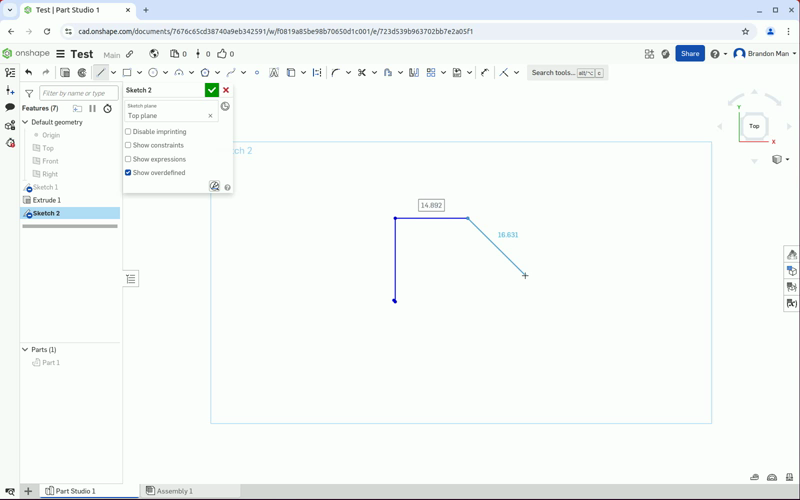
click(525, 275)
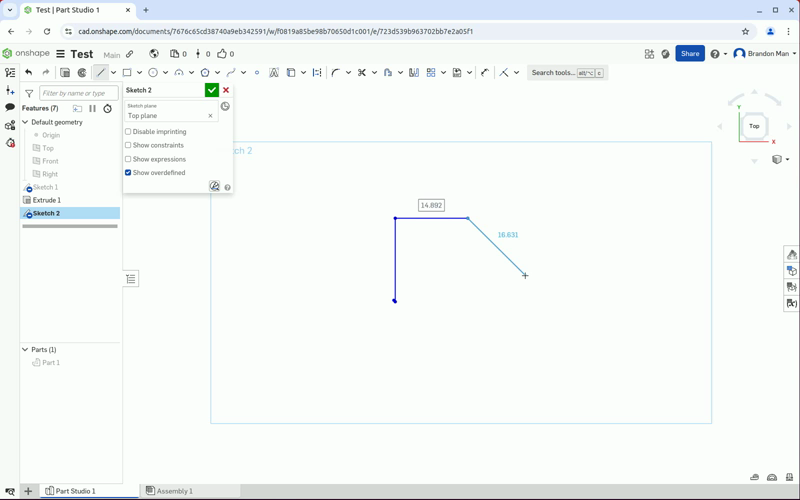
key_up(shift)
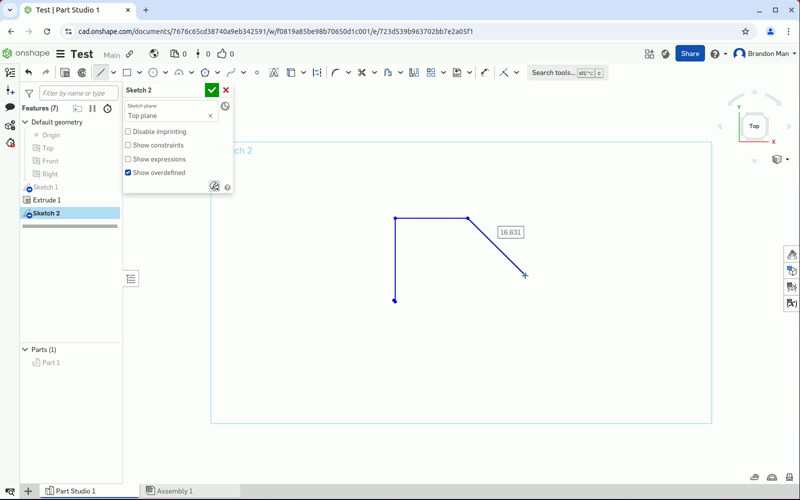
key_down(shift)
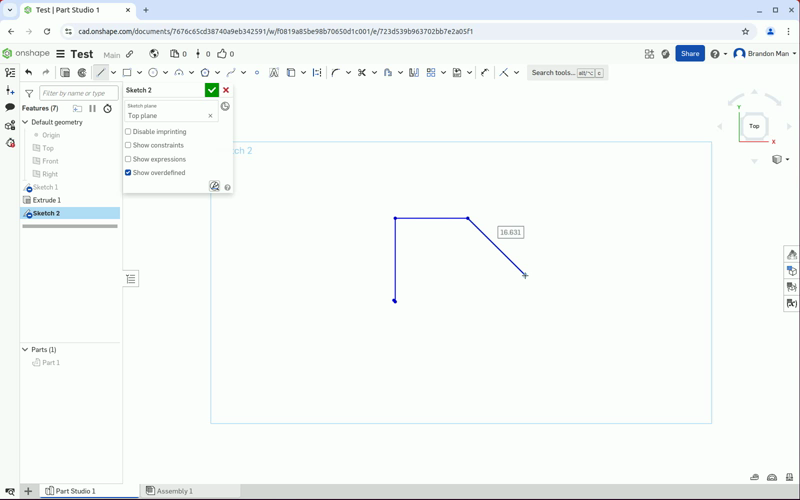
mouse_move(525, 346)
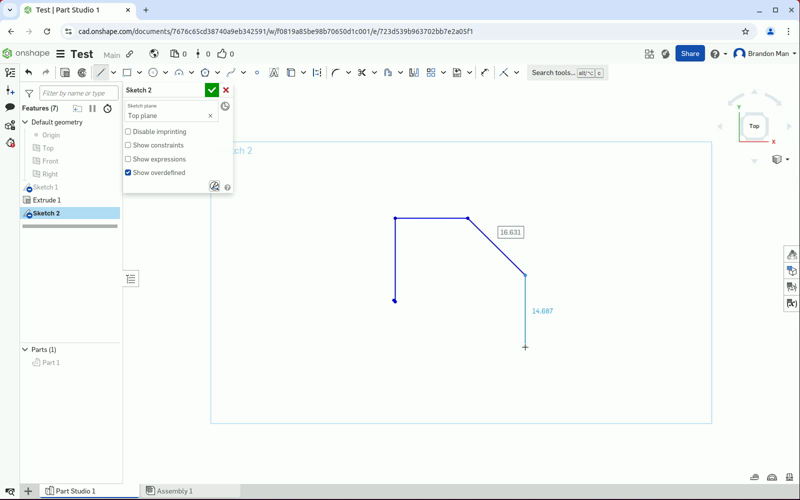
click(525, 346)
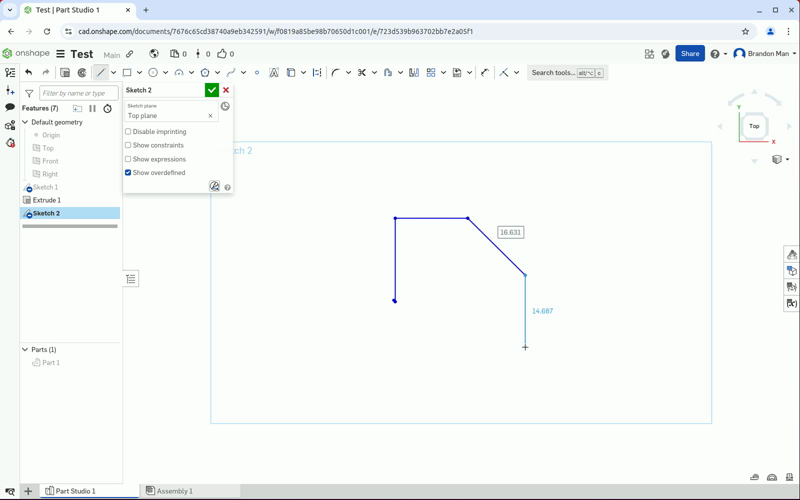
key_up(shift)
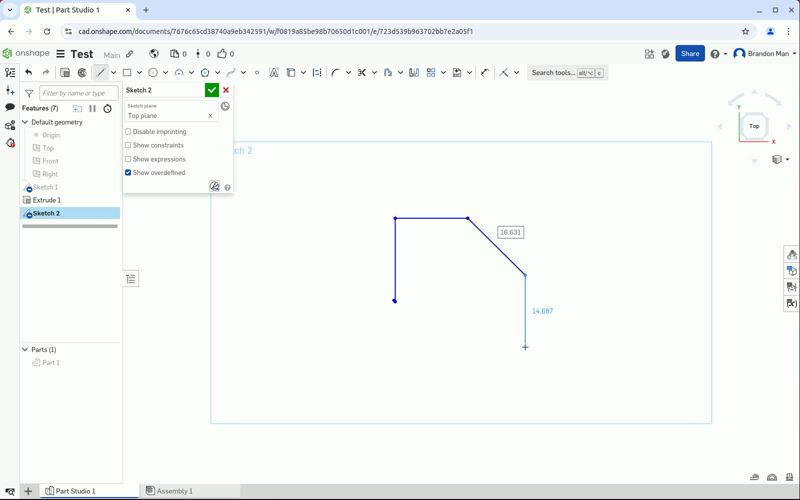
key_down(shift)
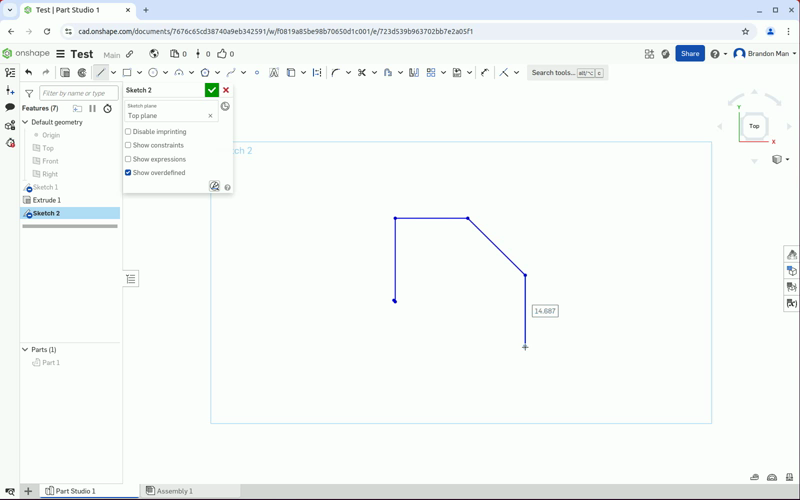
mouse_move(440, 346)
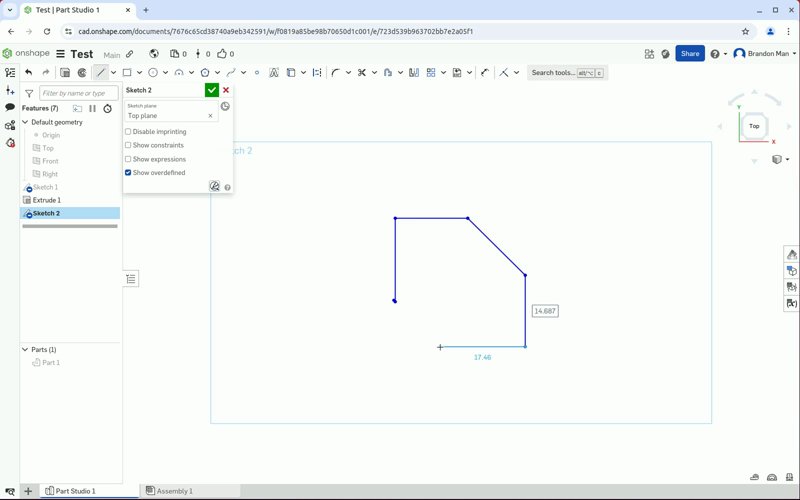
click(440, 346)
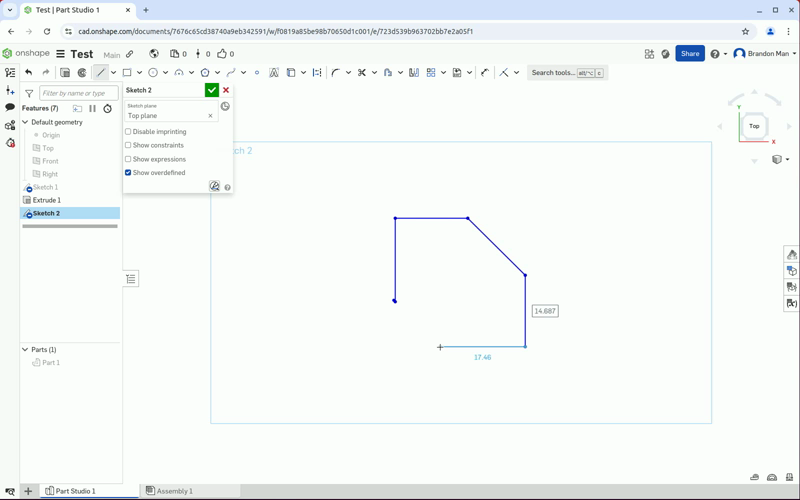
key_up(shift)
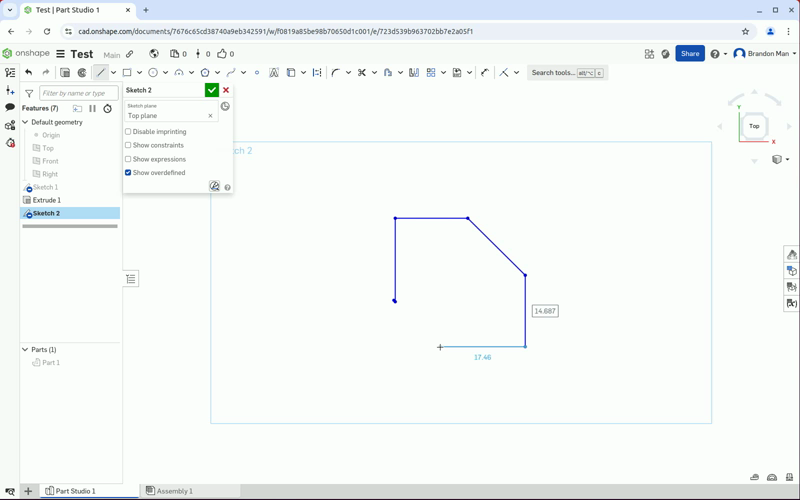
key_down(shift)
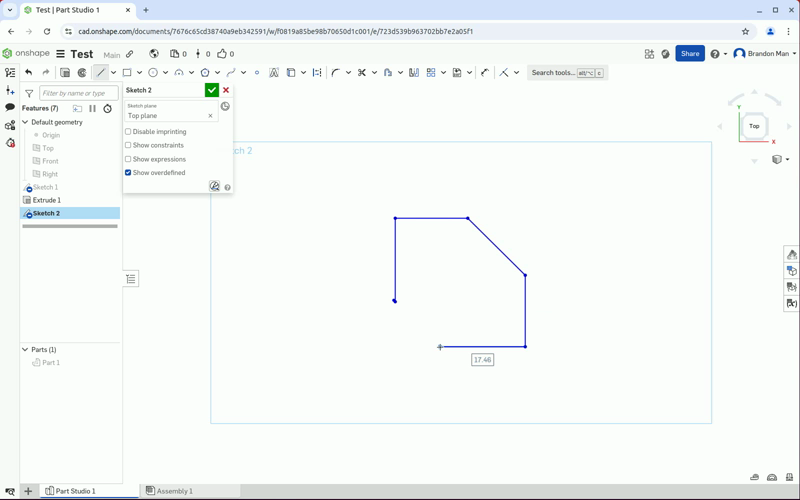
mouse_move(470, 346)
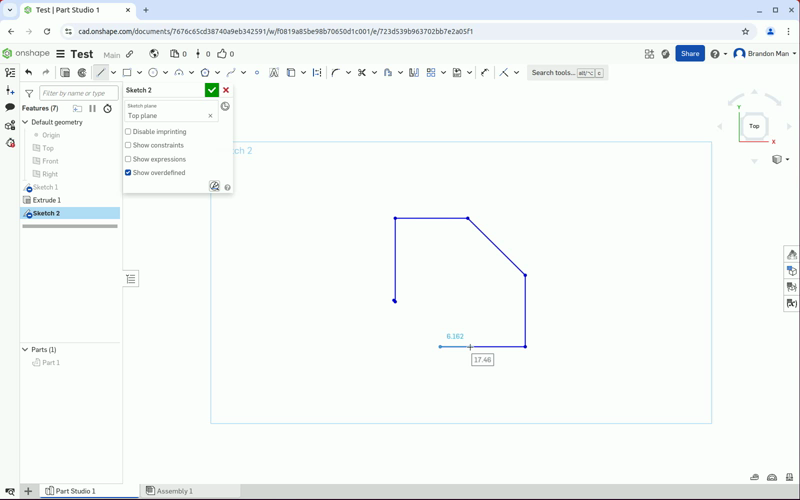
mouse_move(442, 349)
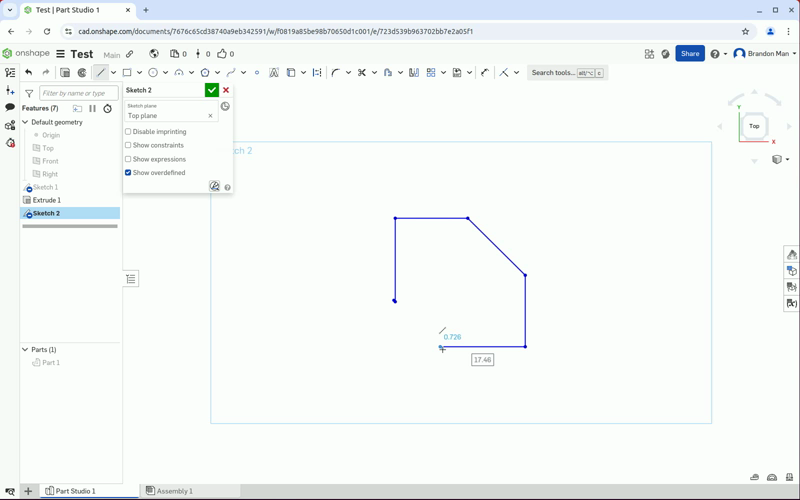
scroll(6)
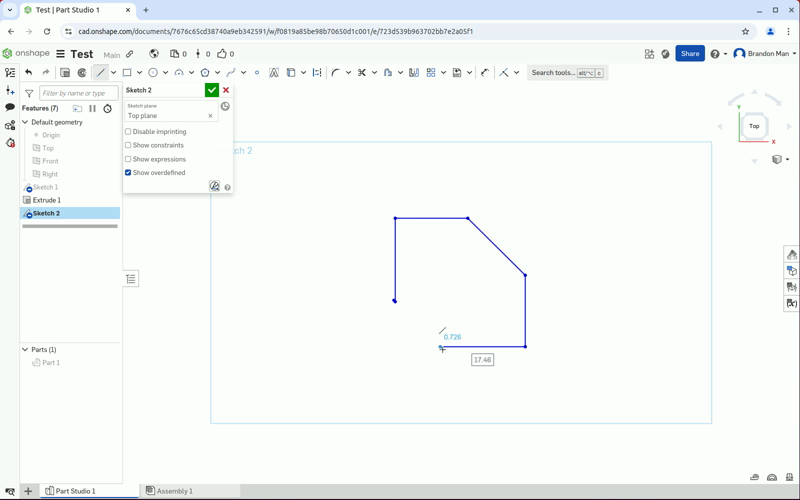
scroll(6)
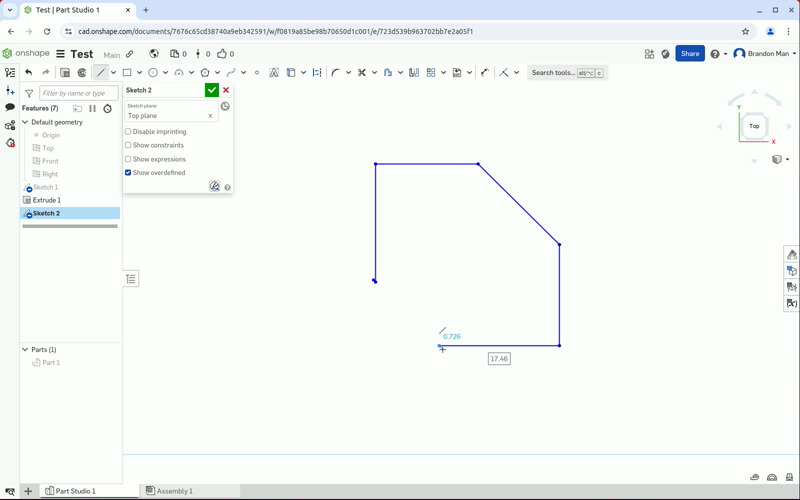
scroll(6)
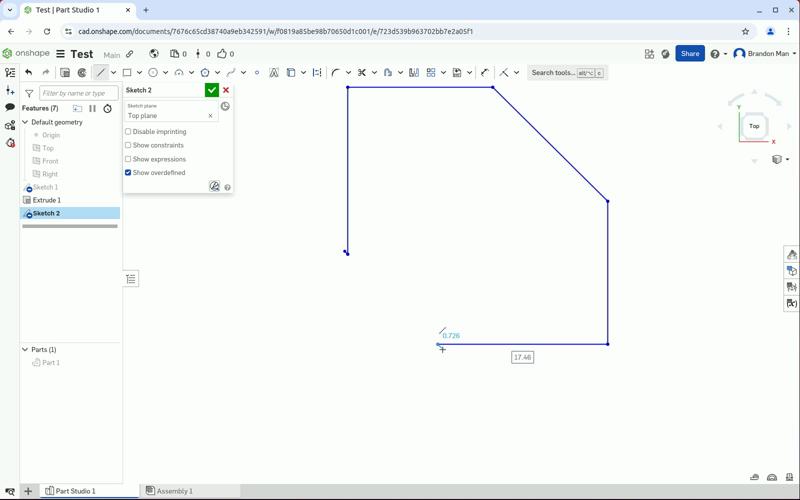
scroll(6)
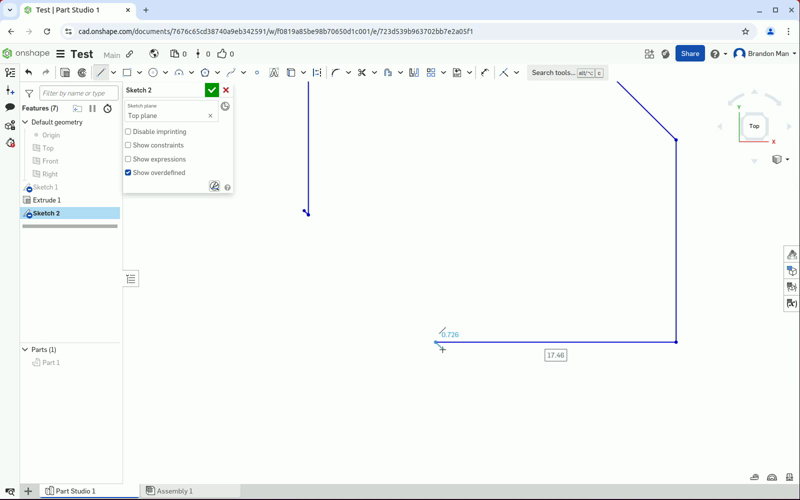
scroll(6)
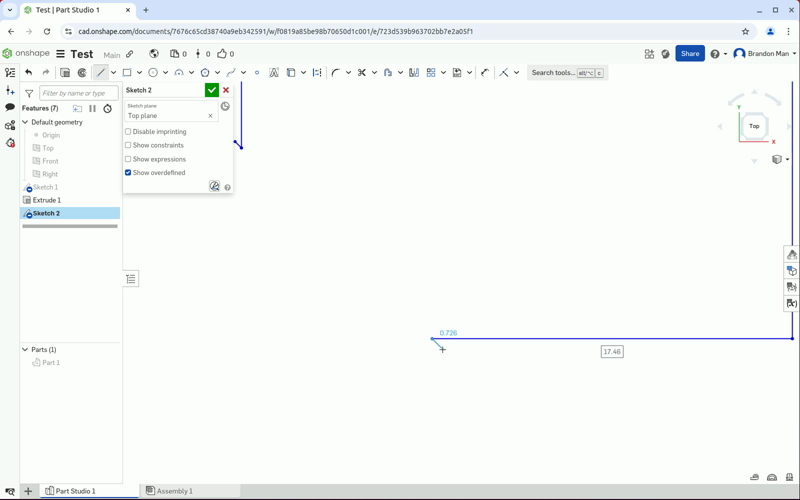
scroll(6)
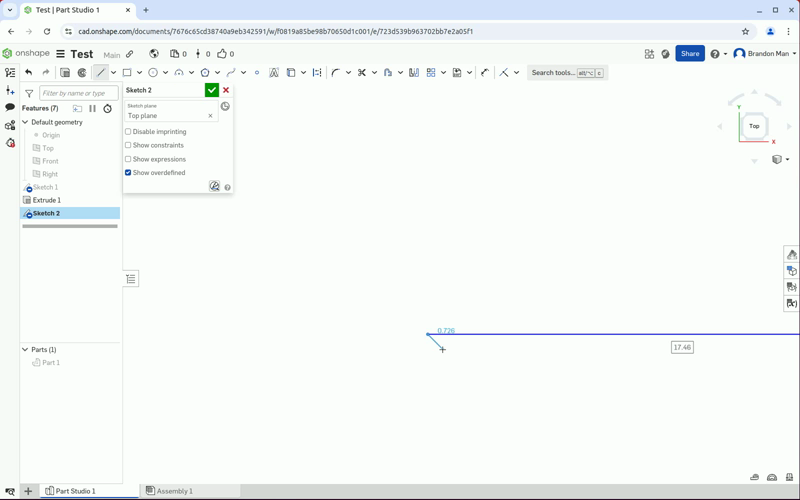
scroll(6)
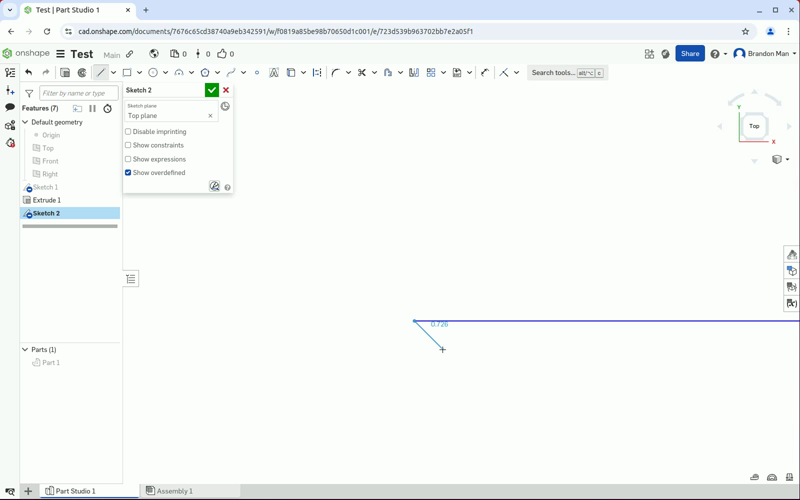
click(442, 349)
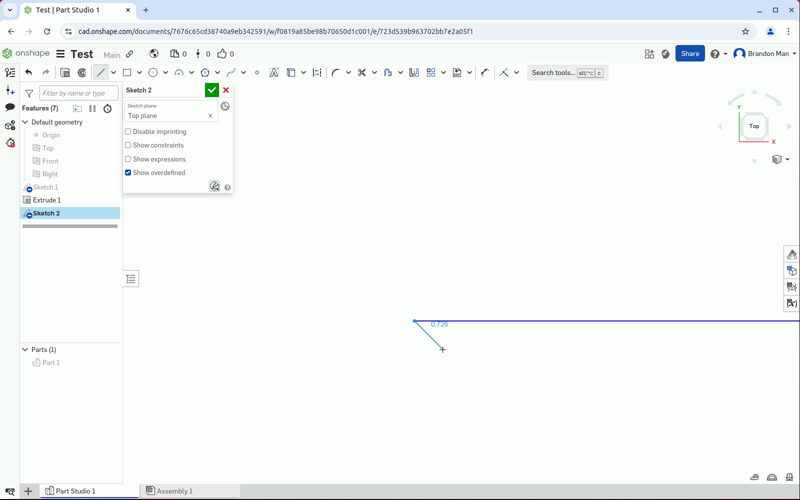
scroll(-6)
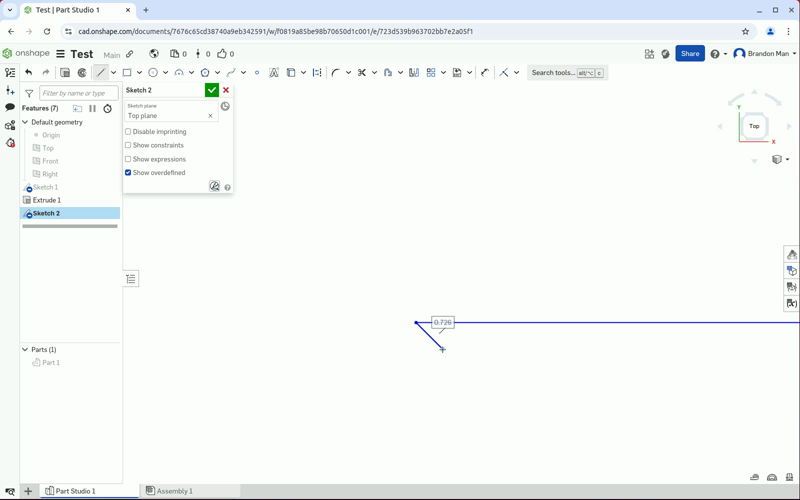
scroll(-6)
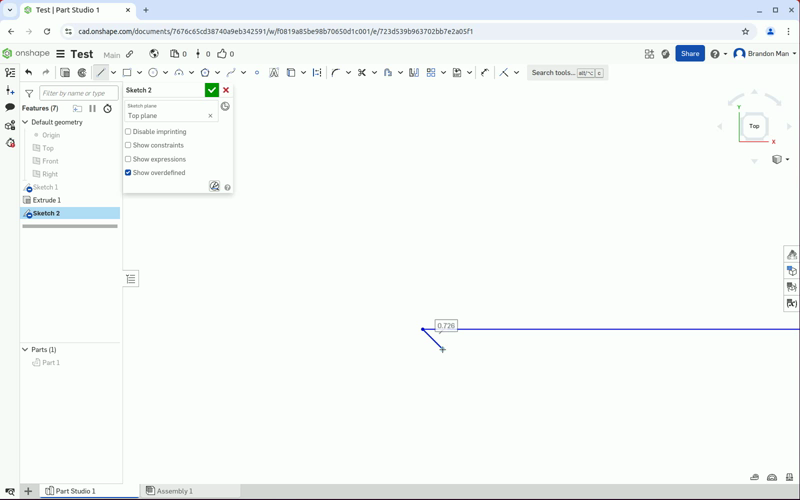
scroll(-6)
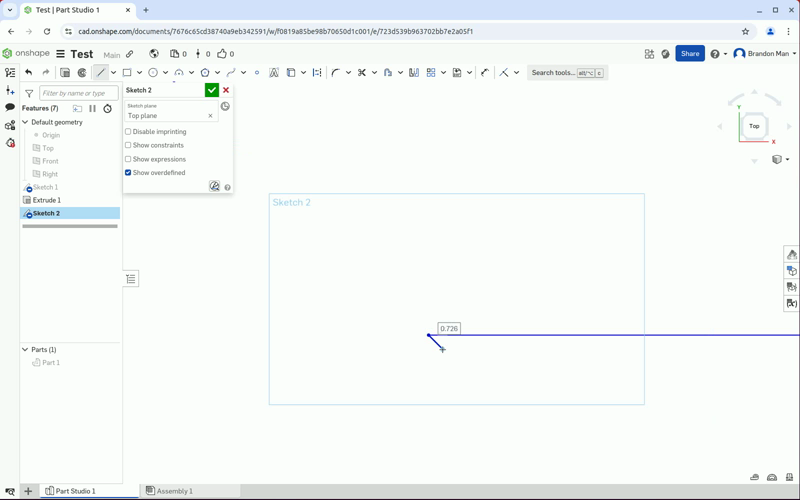
scroll(-6)
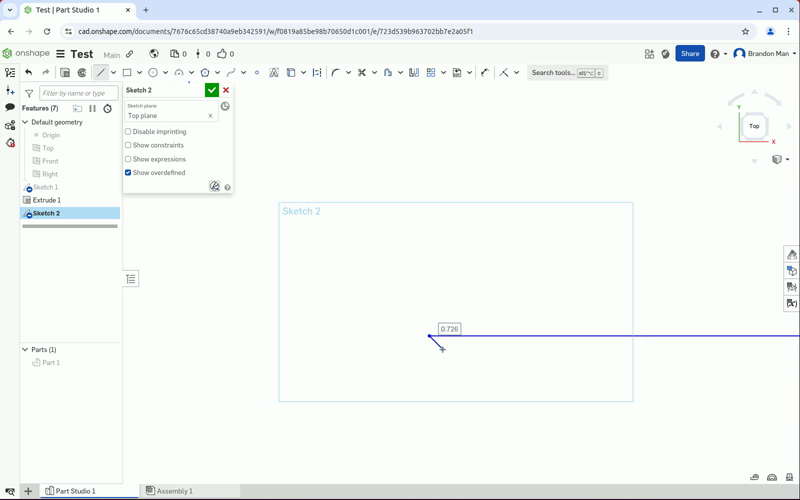
scroll(-6)
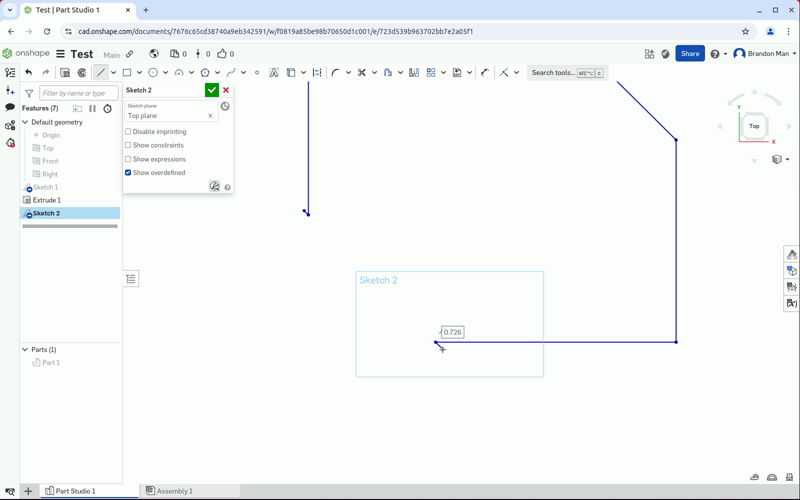
scroll(-6)
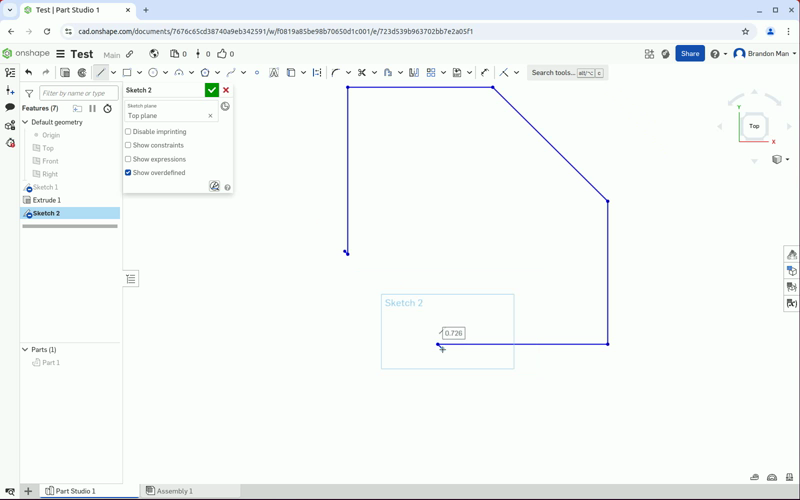
scroll(-6)
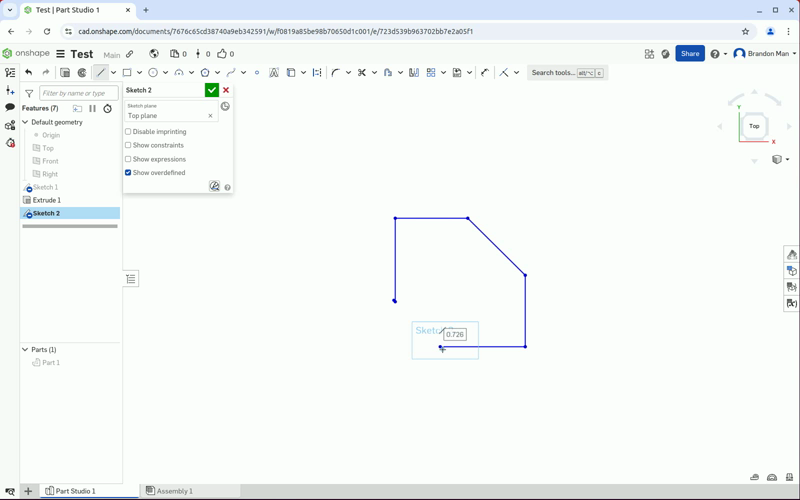
key_up(shift)
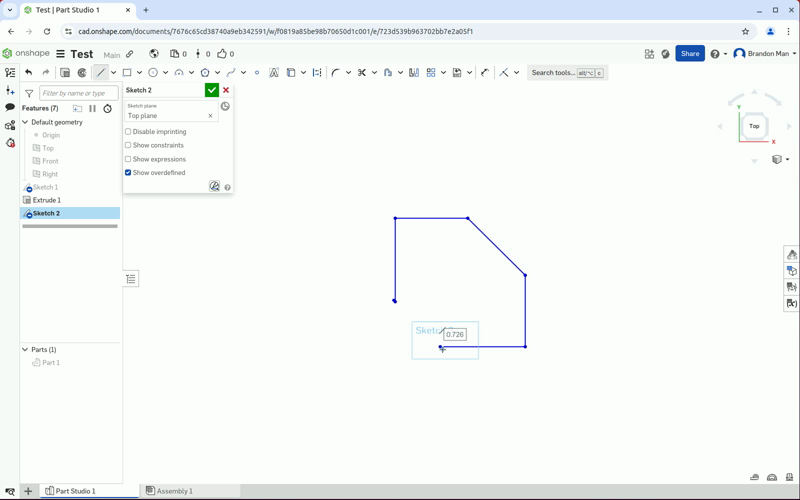
key_down(shift)
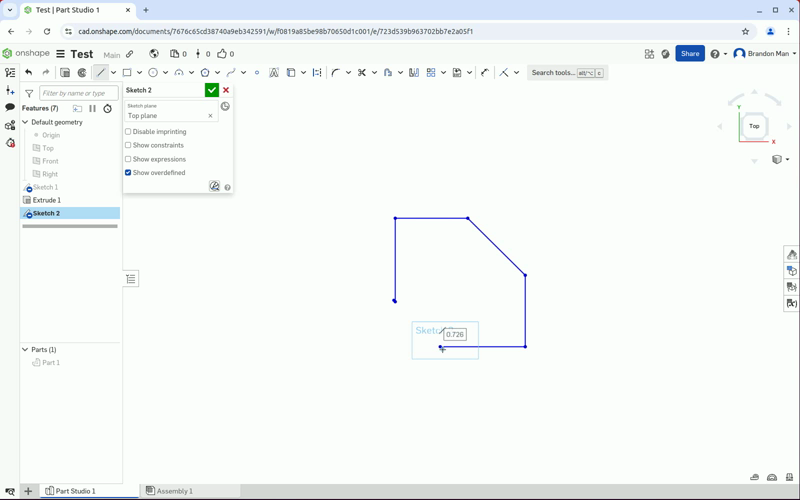
mouse_move(526, 349)
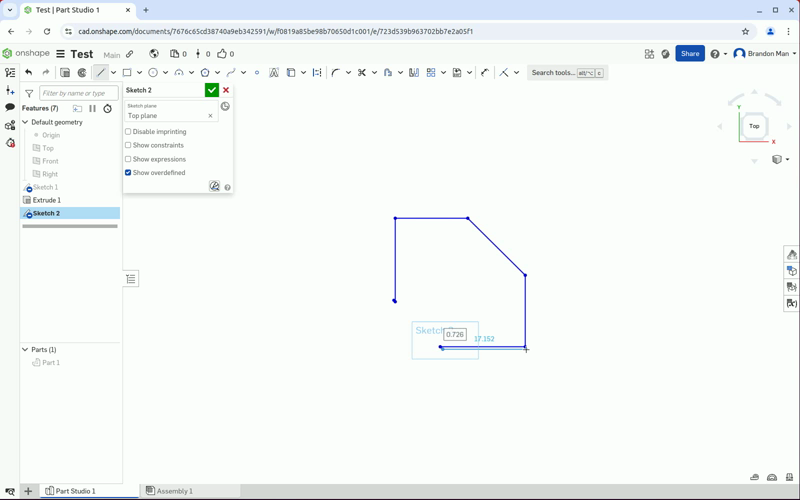
scroll(6)
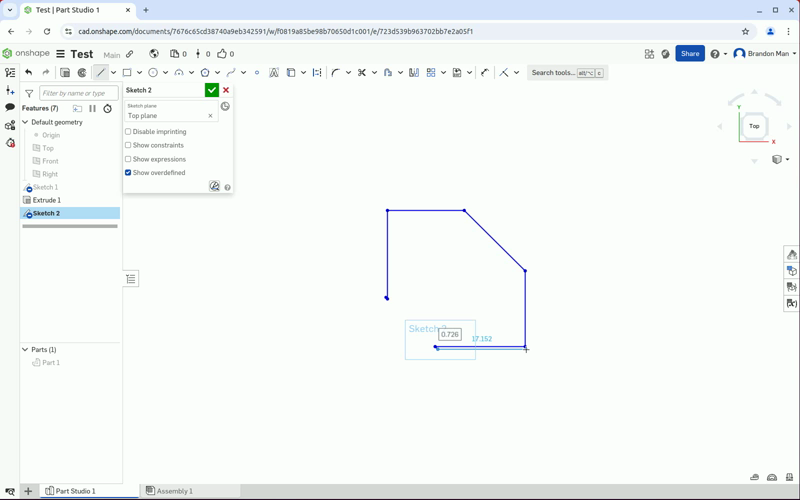
scroll(6)
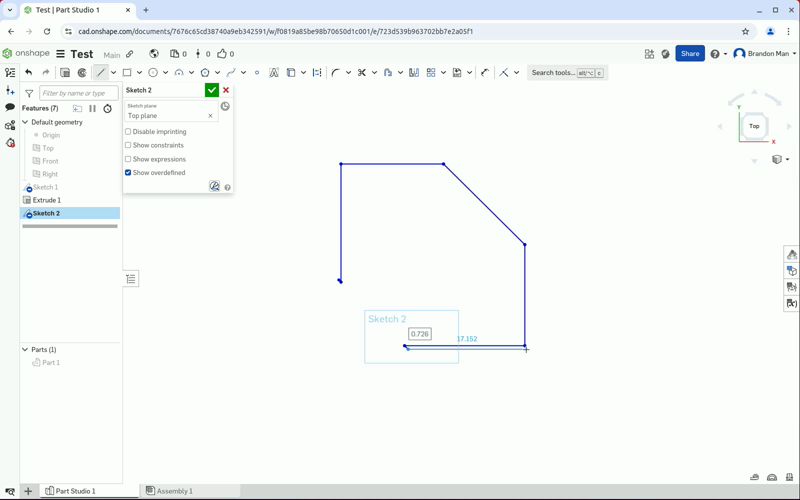
scroll(6)
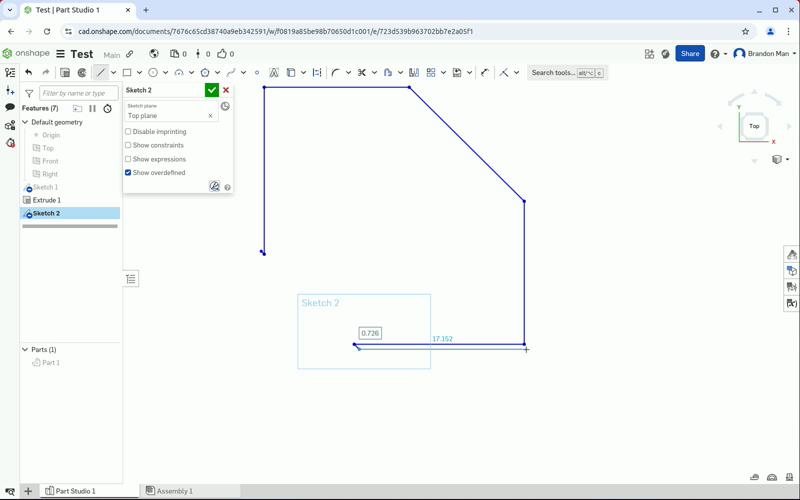
scroll(6)
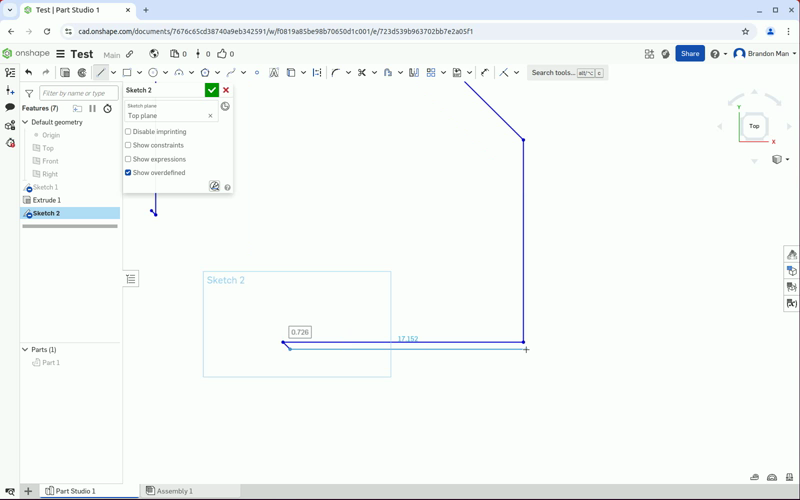
scroll(6)
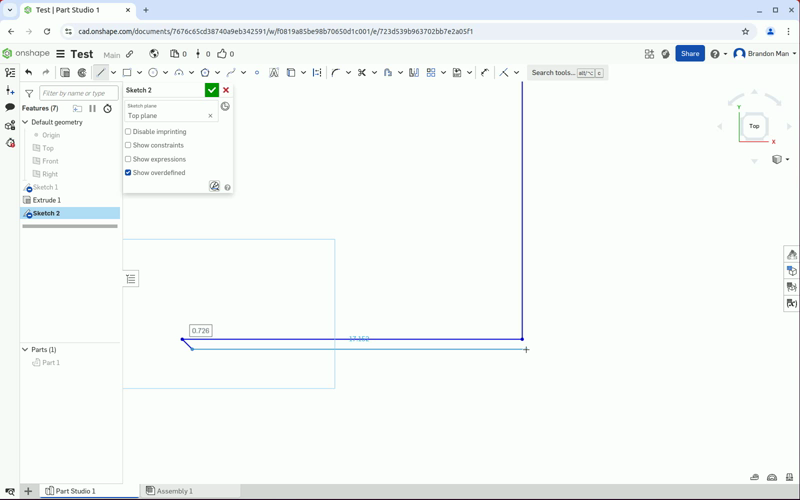
scroll(6)
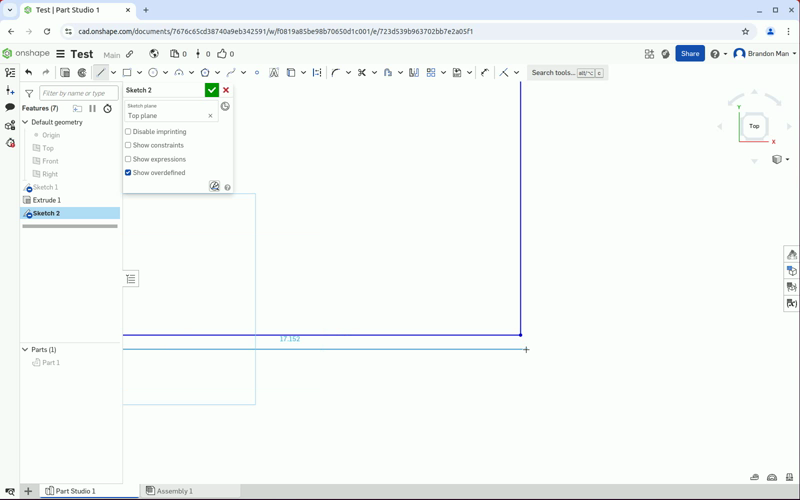
scroll(6)
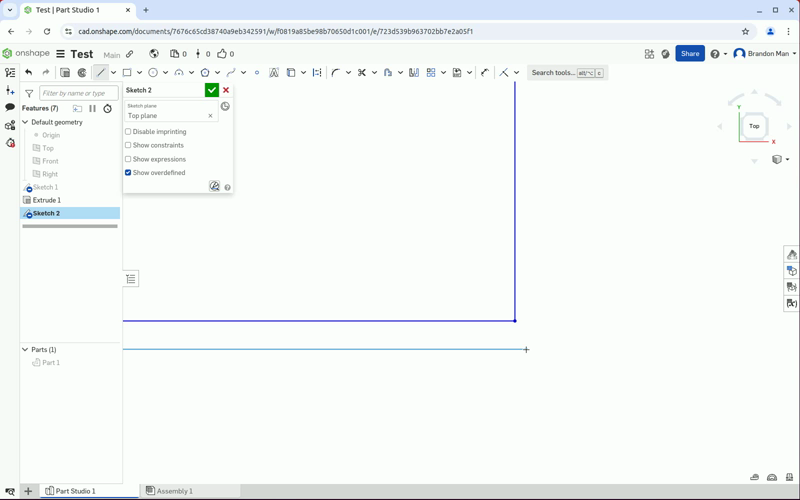
click(526, 349)
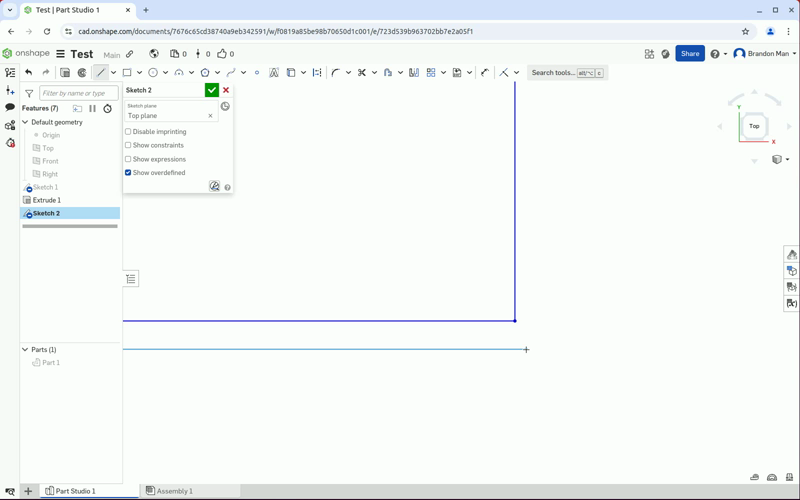
scroll(-6)
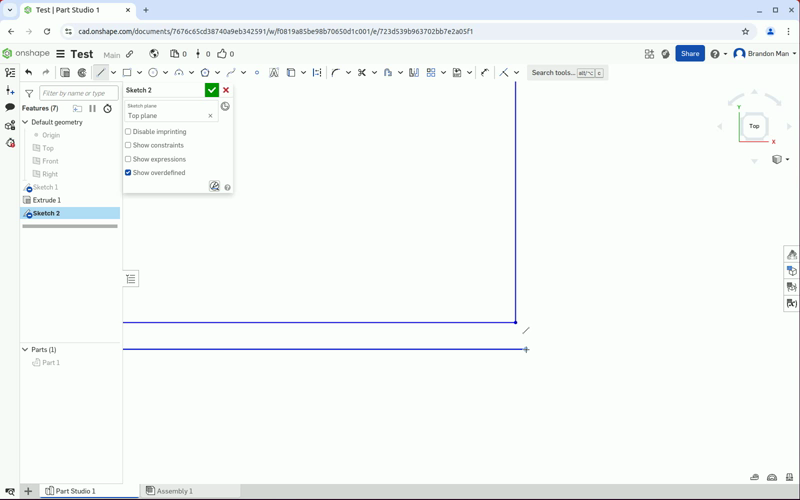
scroll(-6)
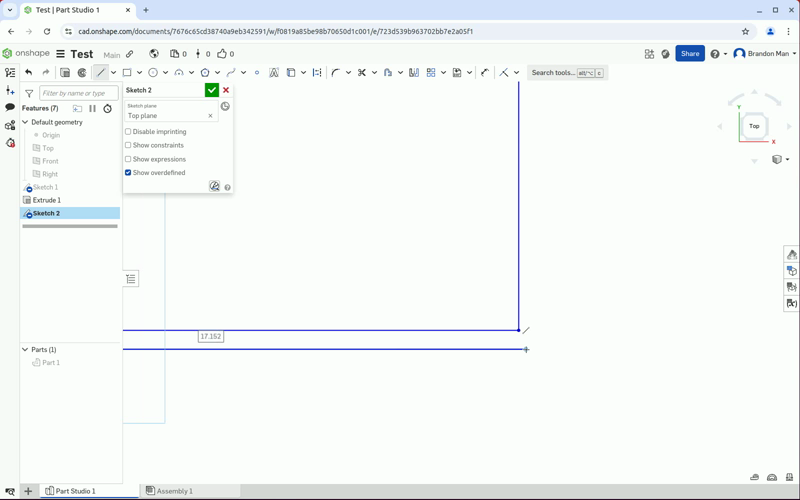
scroll(-6)
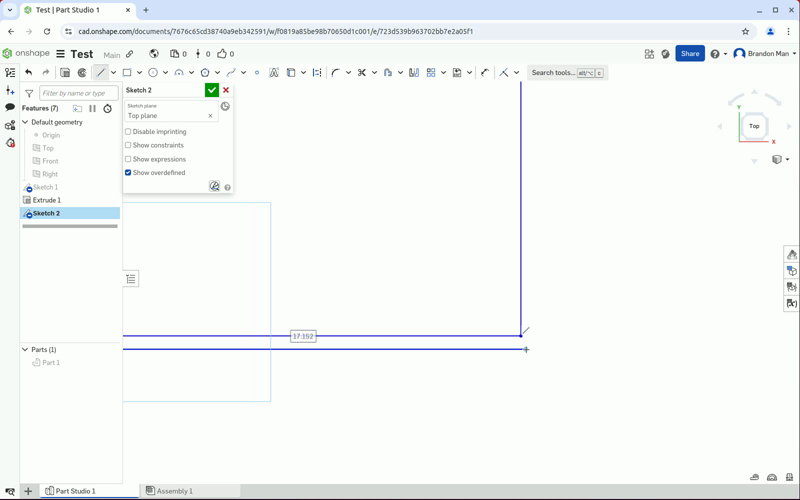
scroll(-6)
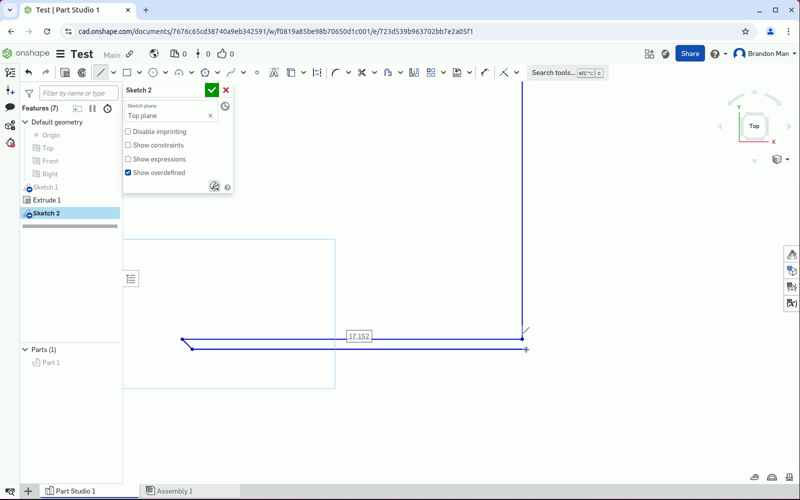
scroll(-6)
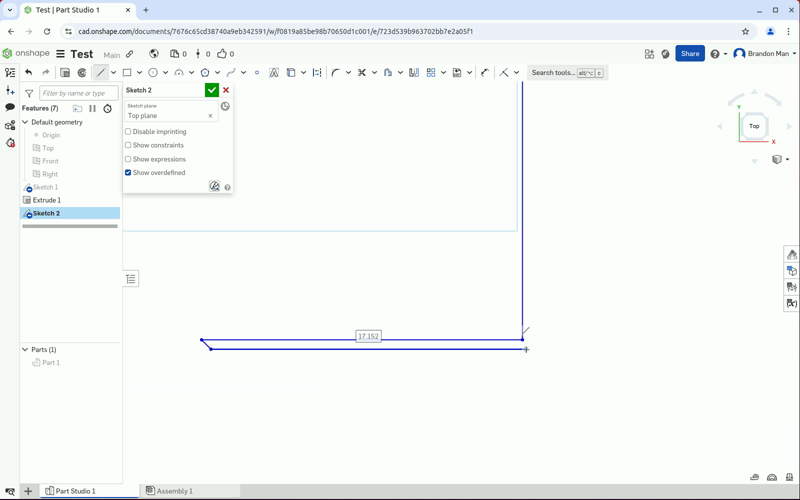
scroll(-6)
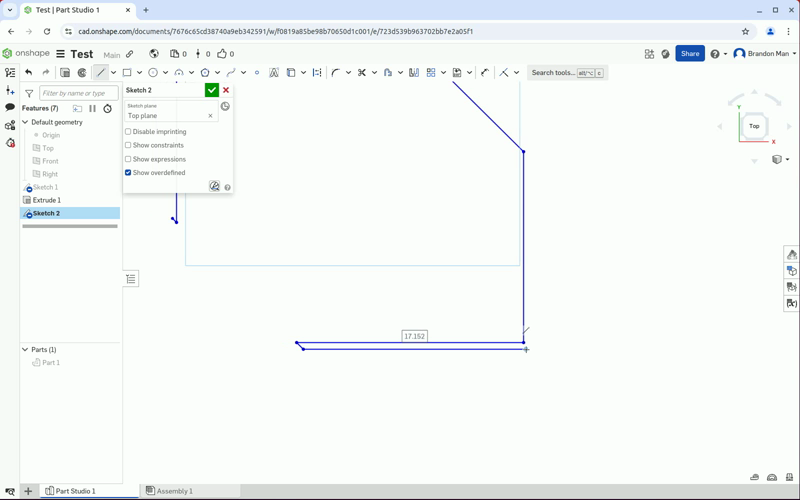
scroll(-6)
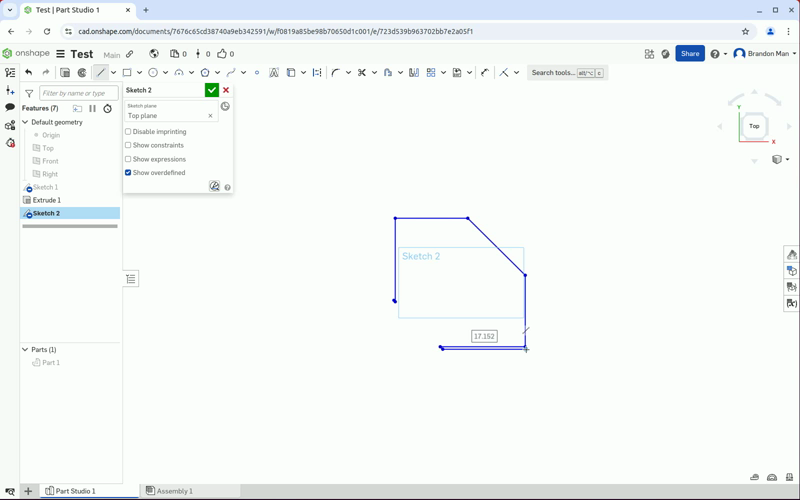
key_up(shift)
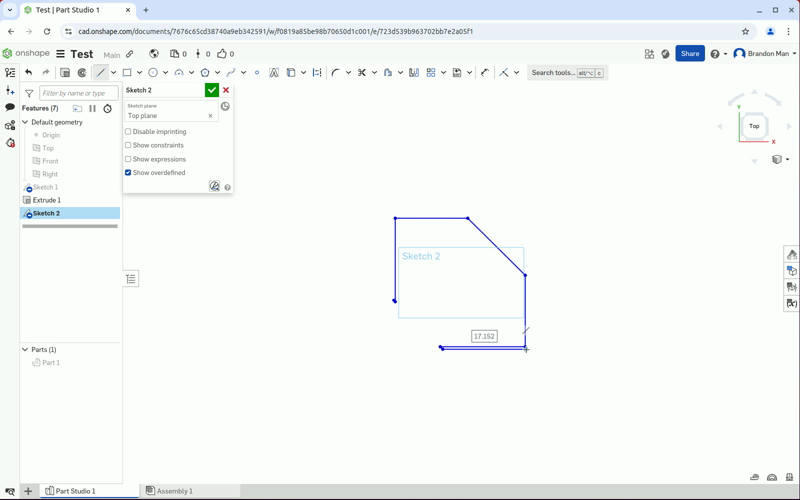
key_down(shift)
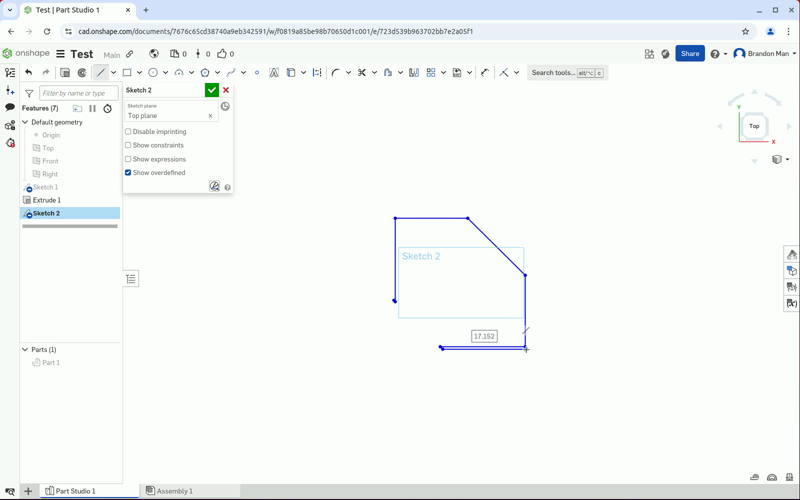
mouse_move(526, 273)
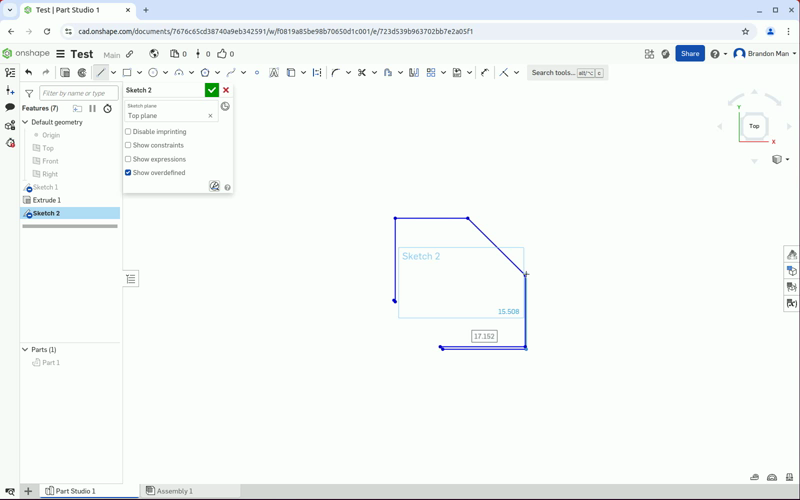
scroll(6)
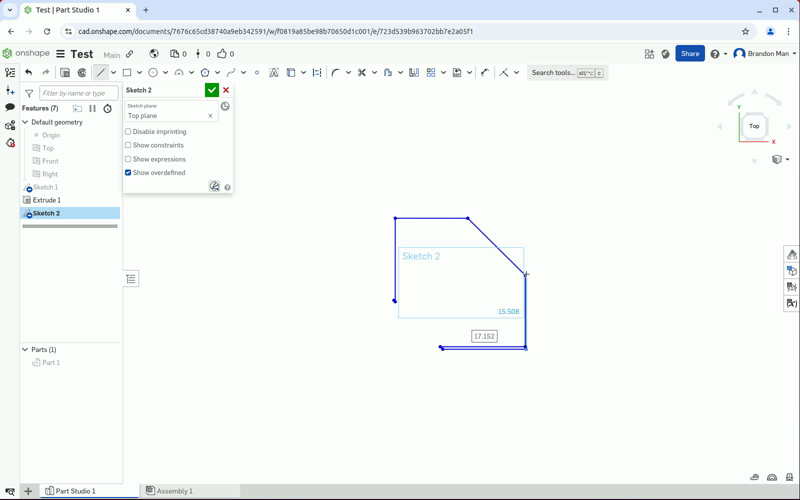
scroll(6)
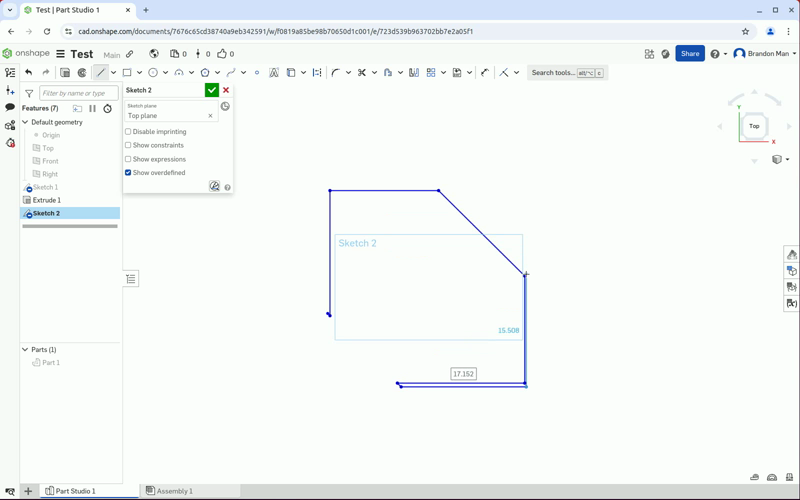
scroll(6)
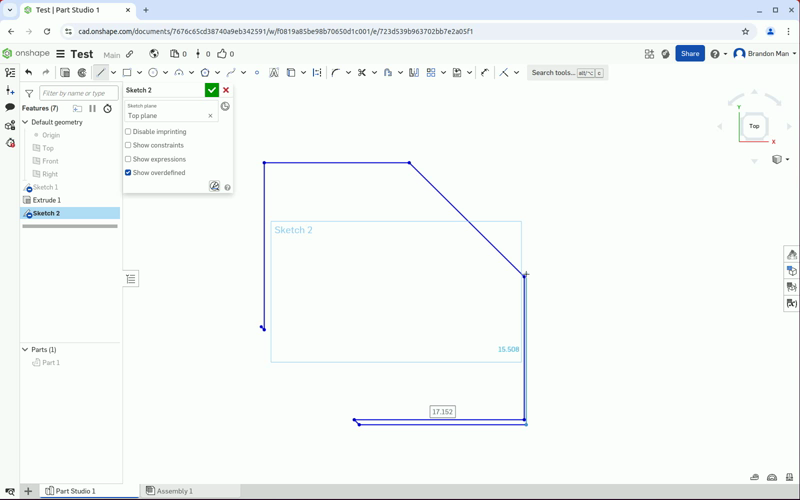
scroll(6)
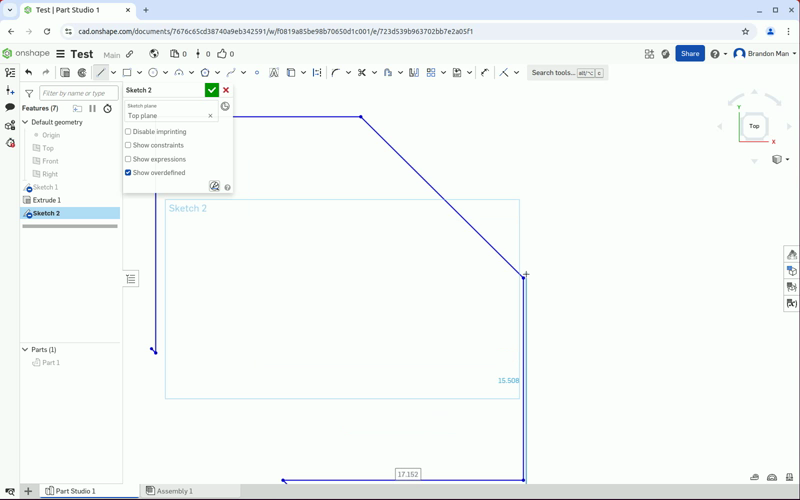
scroll(6)
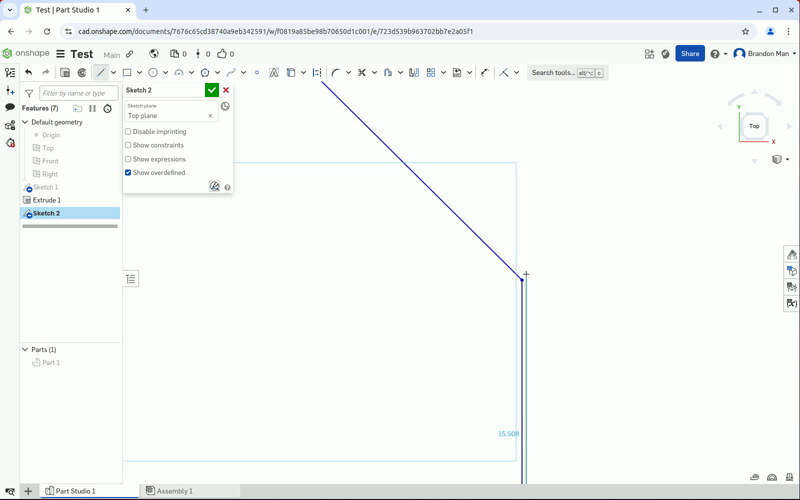
scroll(6)
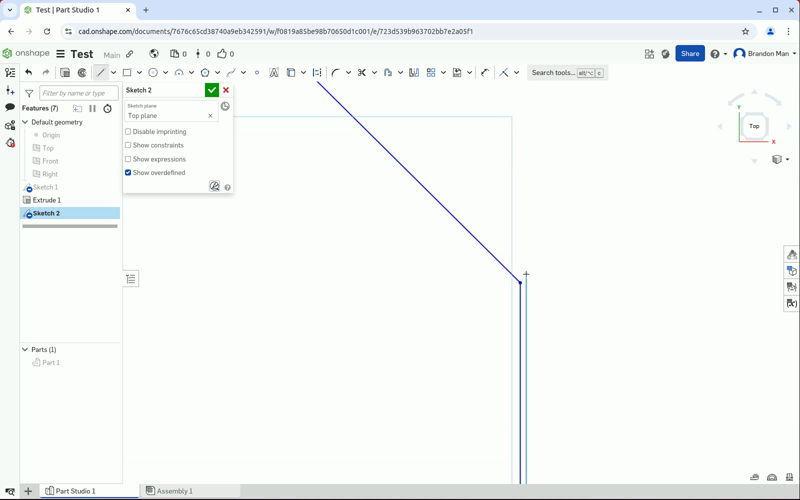
scroll(6)
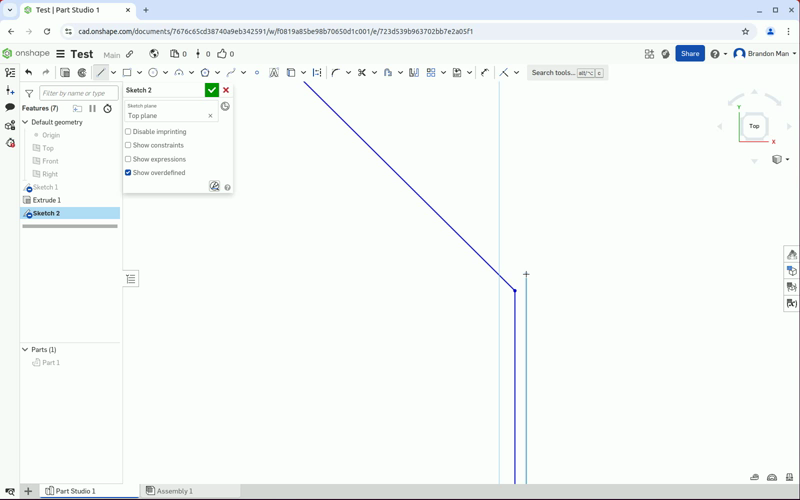
click(526, 273)
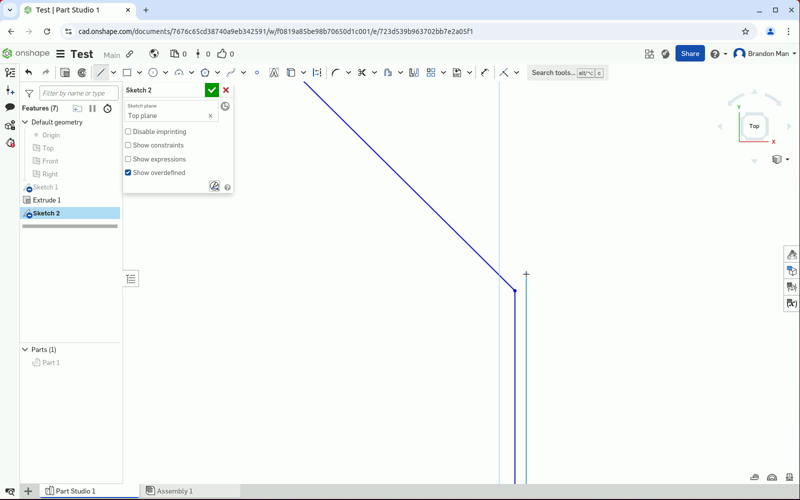
scroll(-6)
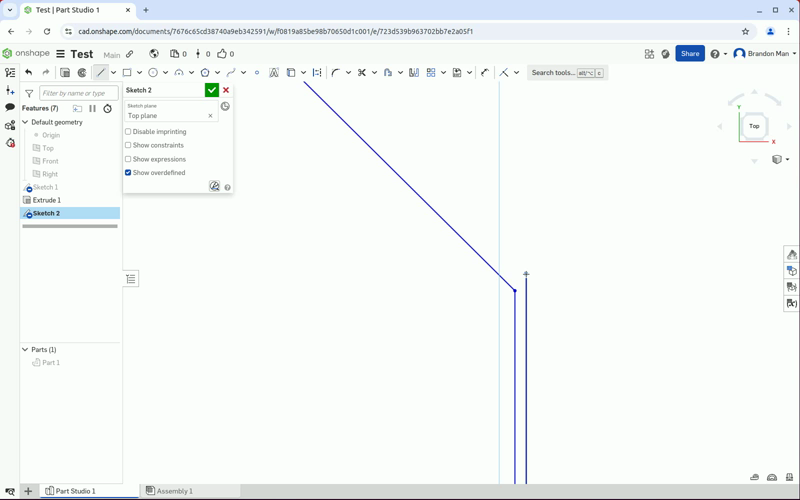
scroll(-6)
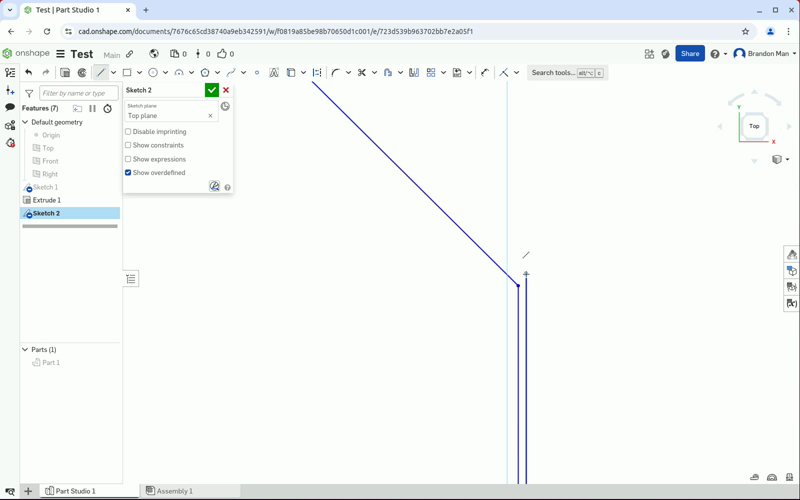
scroll(-6)
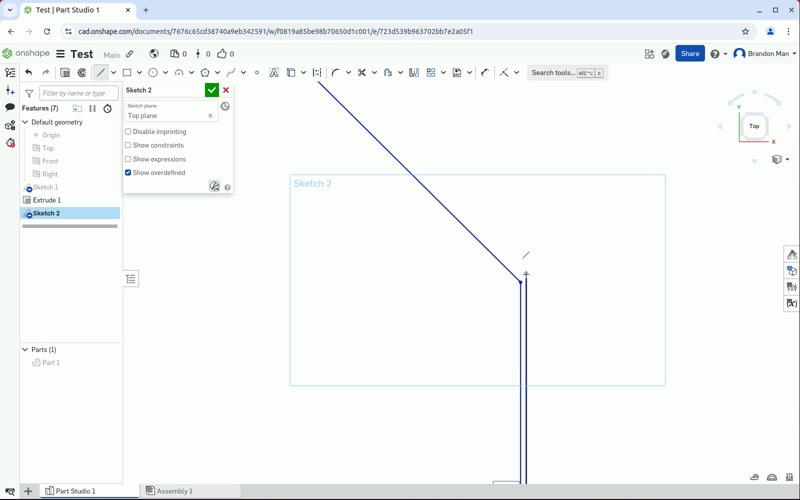
scroll(-6)
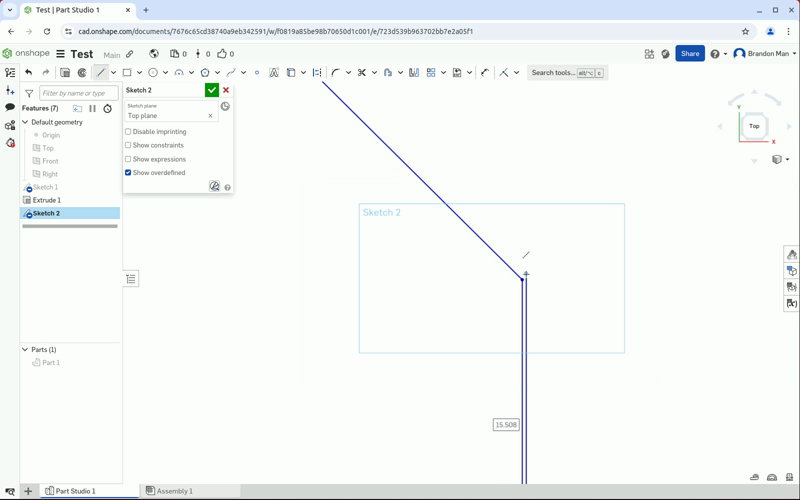
scroll(-6)
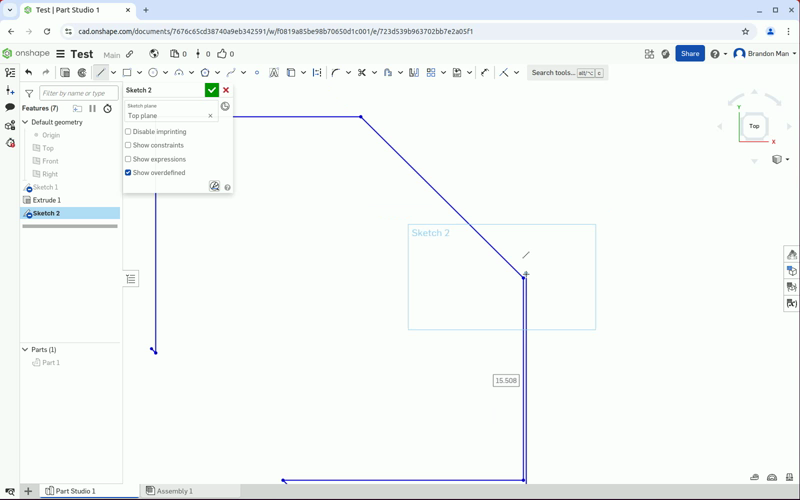
scroll(-6)
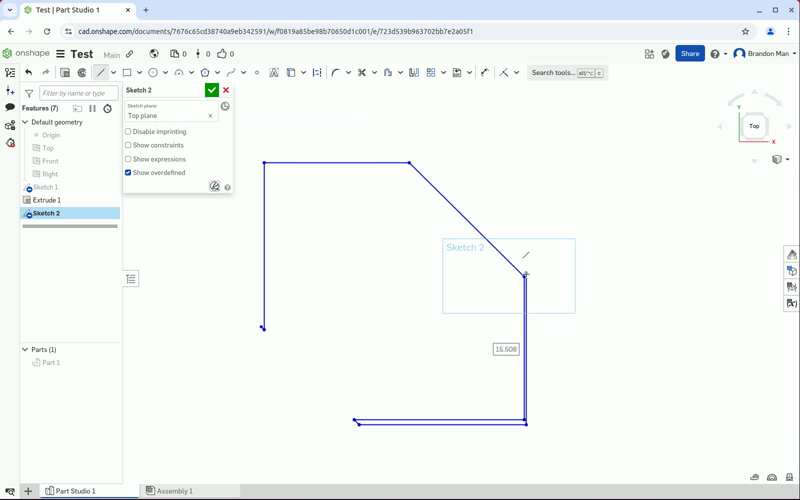
scroll(-6)
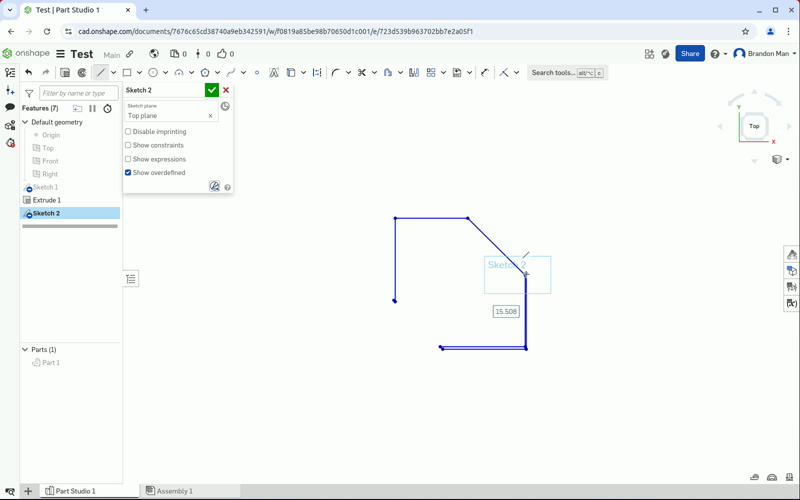
key_up(shift)
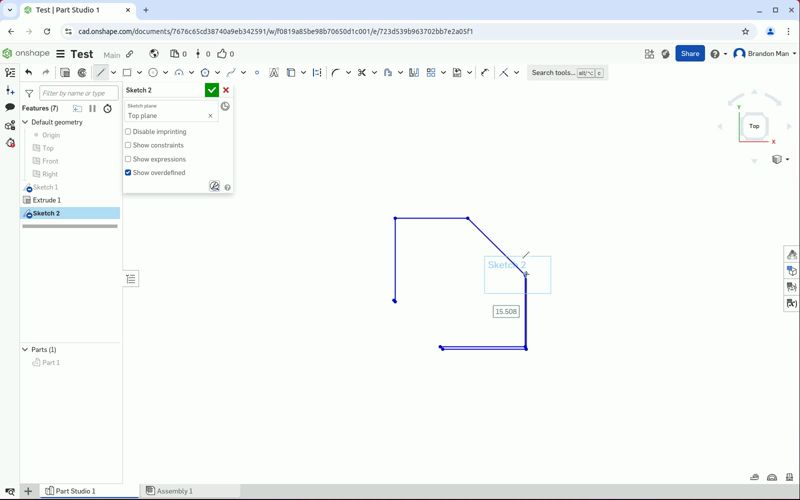
key_down(shift)
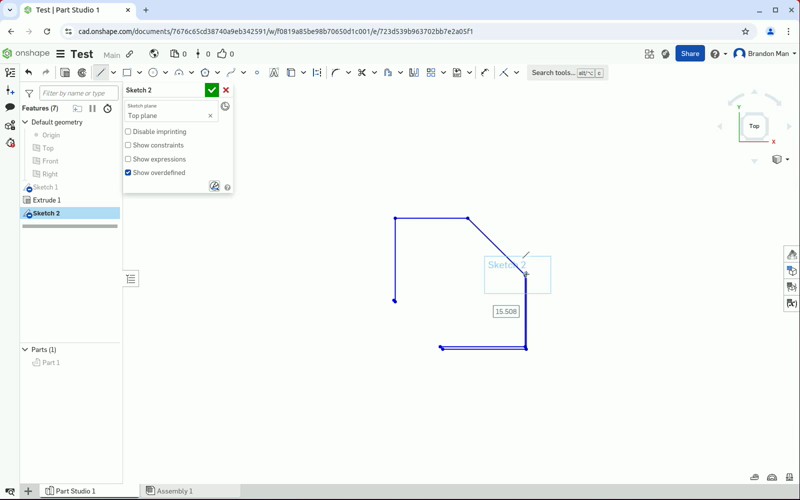
mouse_move(467, 216)
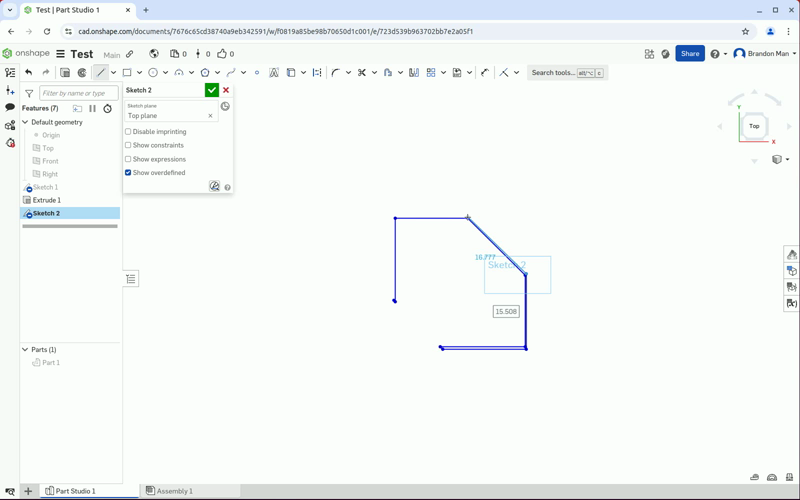
scroll(6)
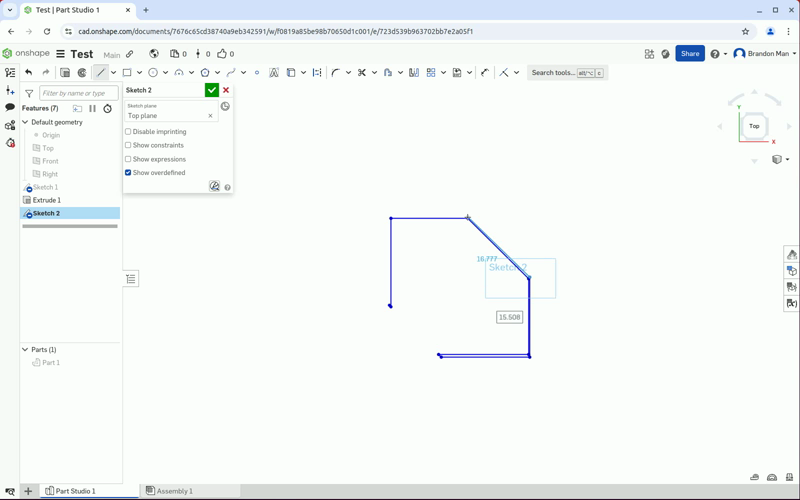
scroll(6)
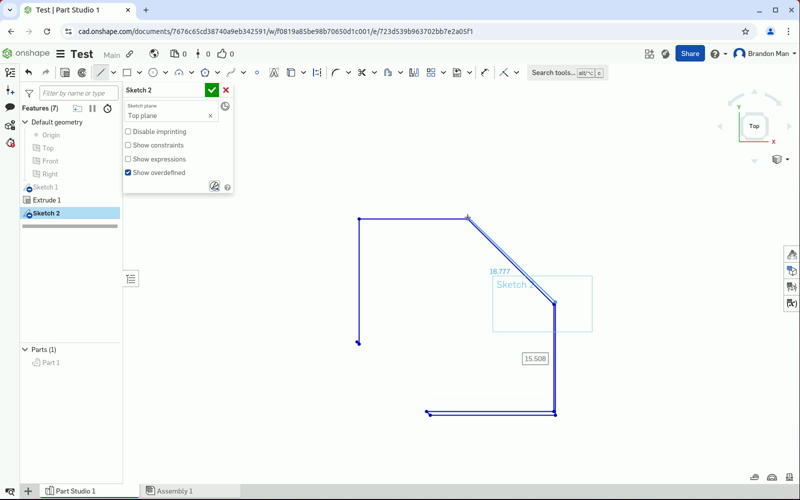
scroll(6)
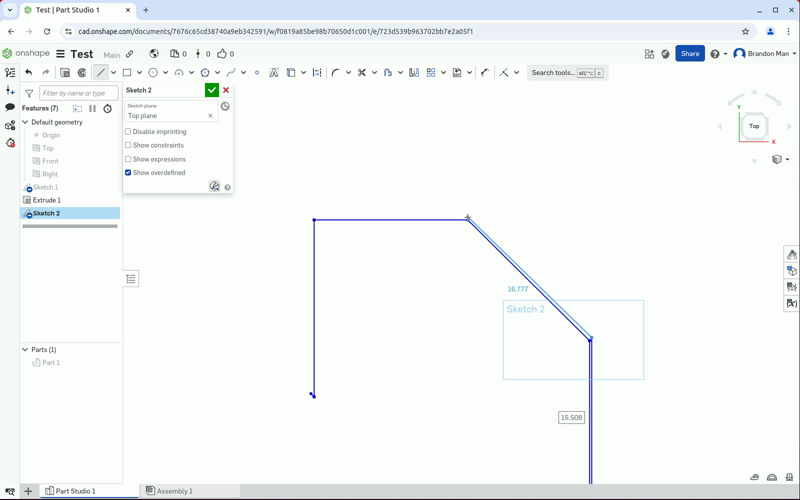
scroll(6)
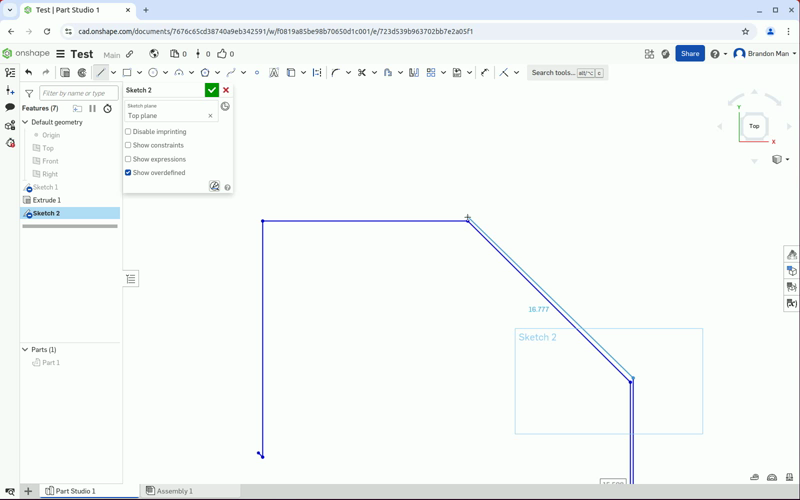
scroll(6)
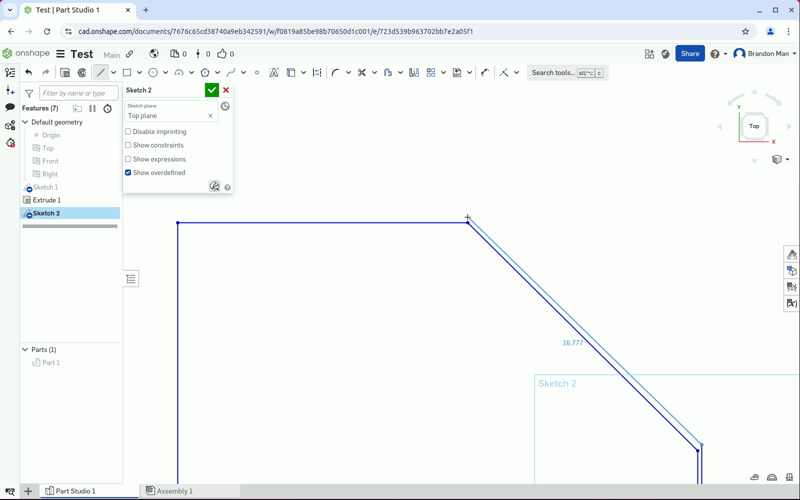
scroll(6)
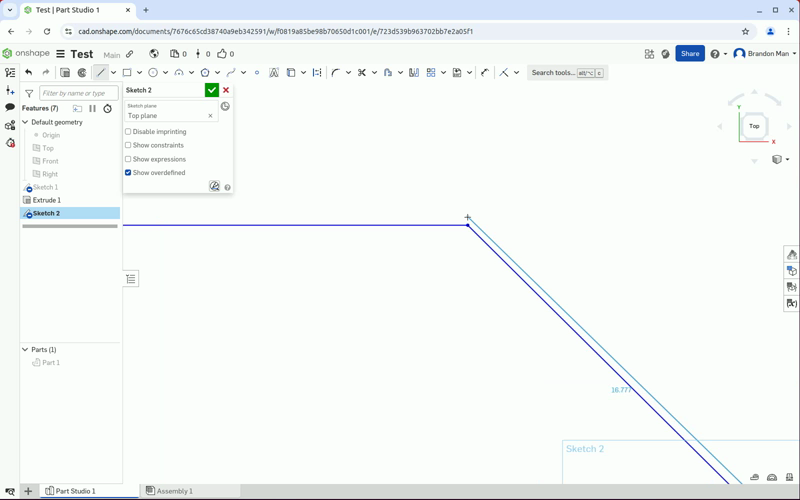
scroll(6)
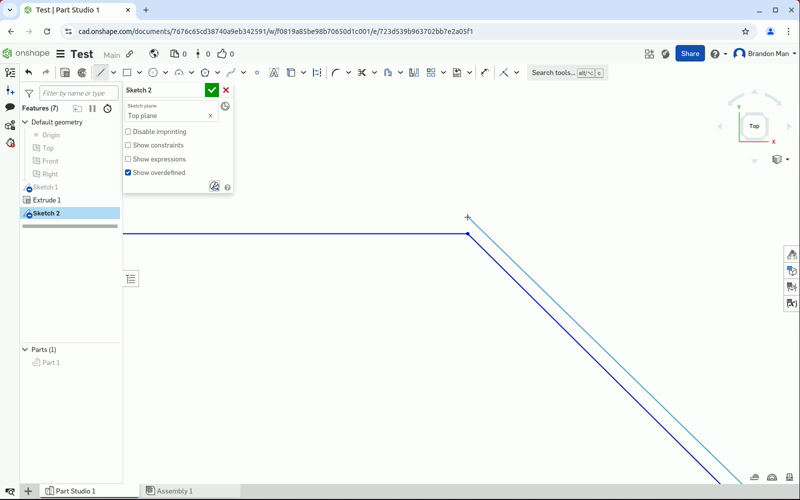
click(467, 216)
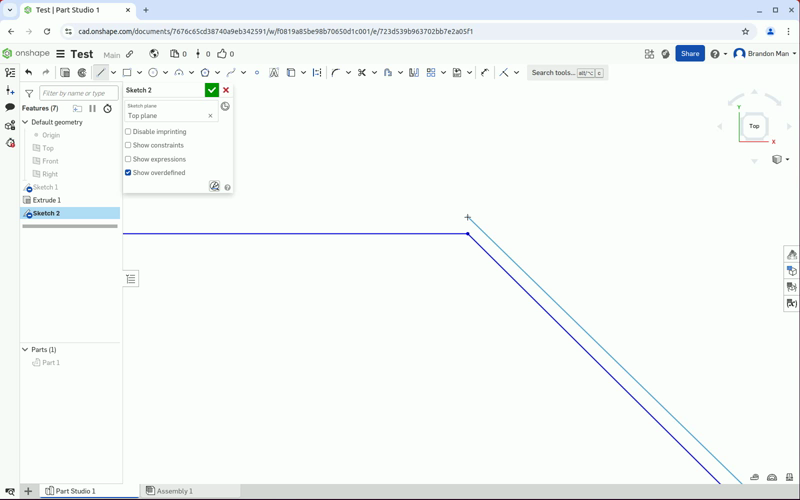
scroll(-6)
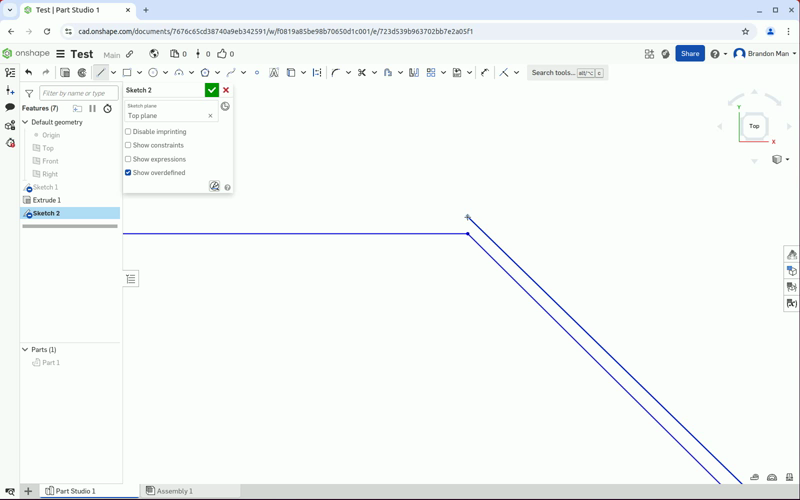
scroll(-6)
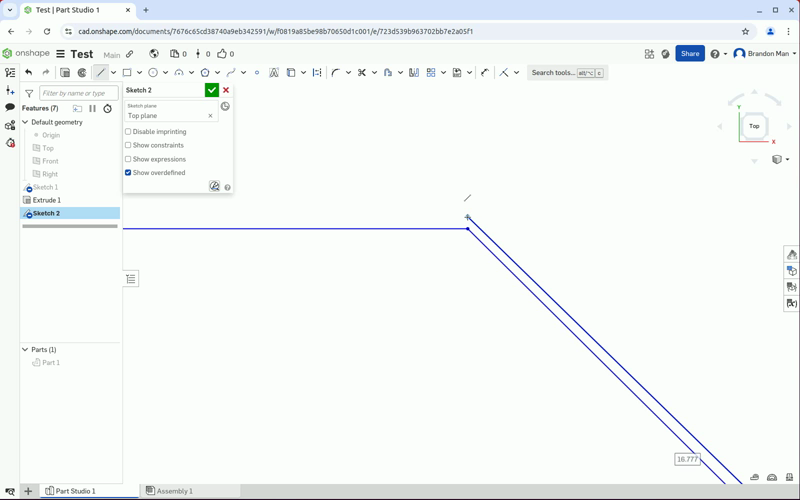
scroll(-6)
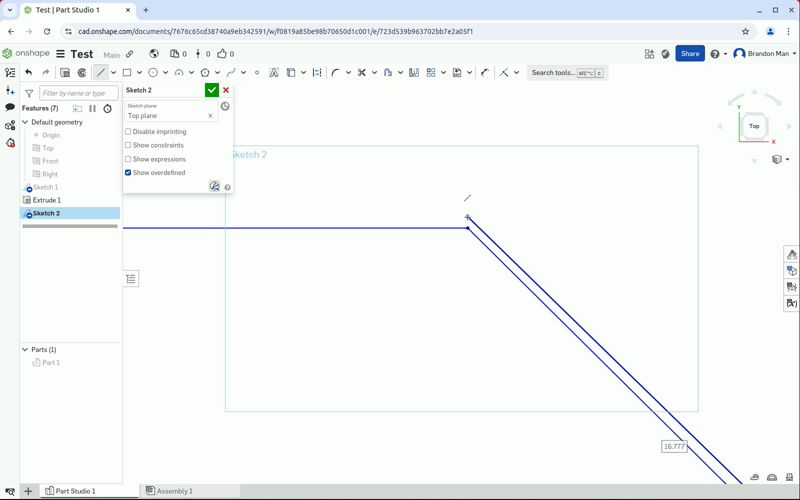
scroll(-6)
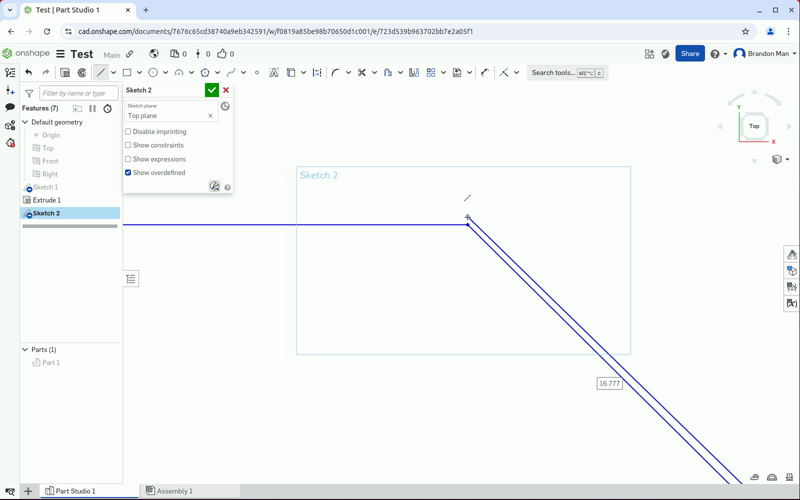
scroll(-6)
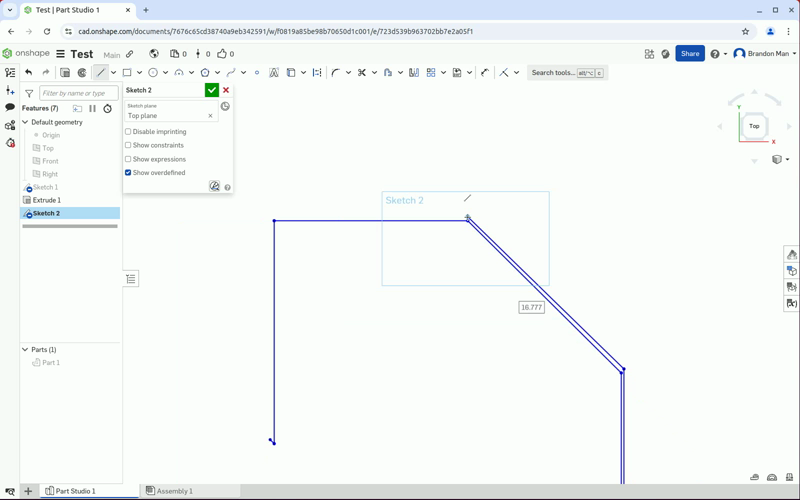
scroll(-6)
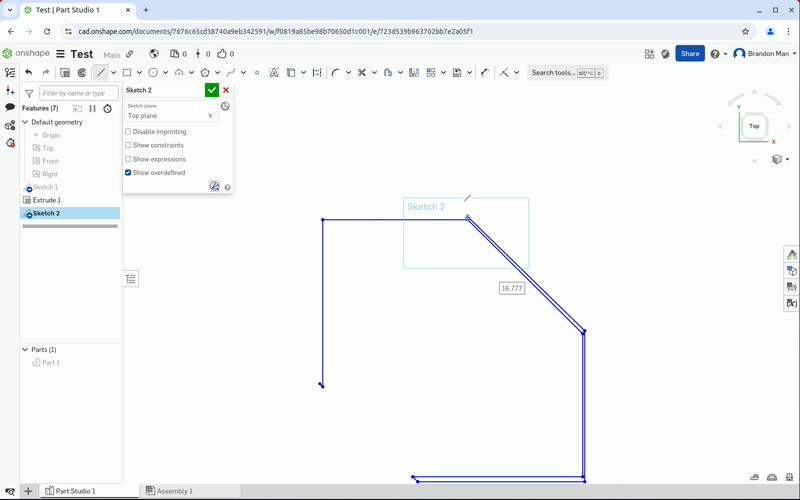
scroll(-6)
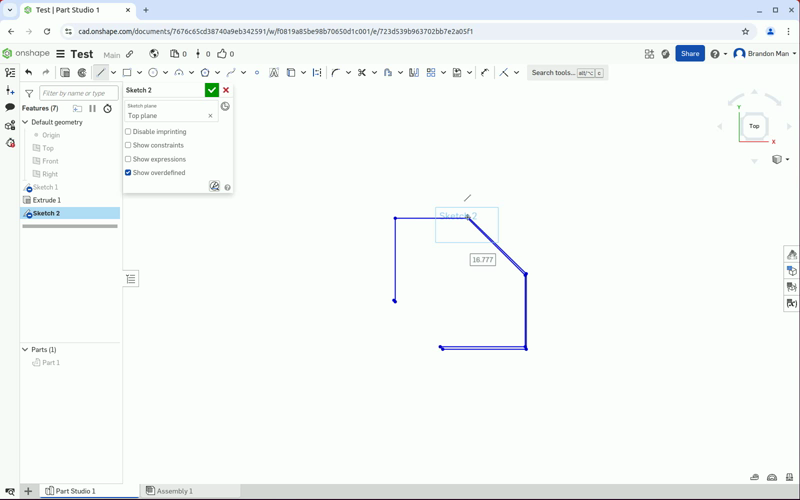
key_up(shift)
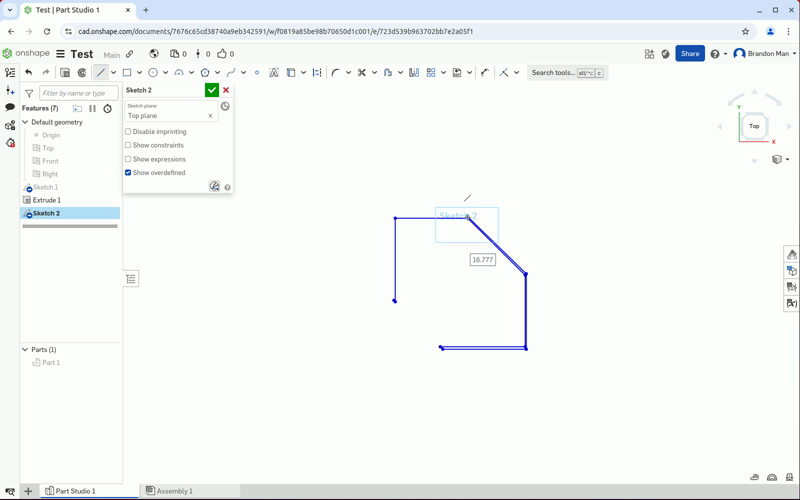
key_down(shift)
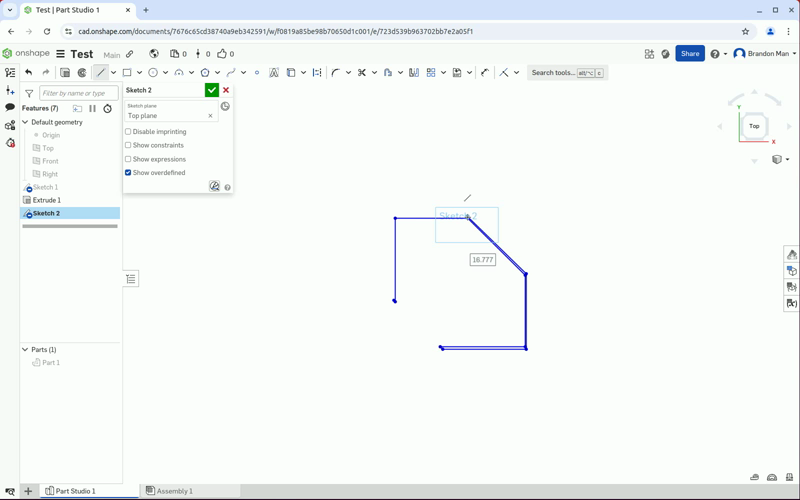
mouse_move(393, 216)
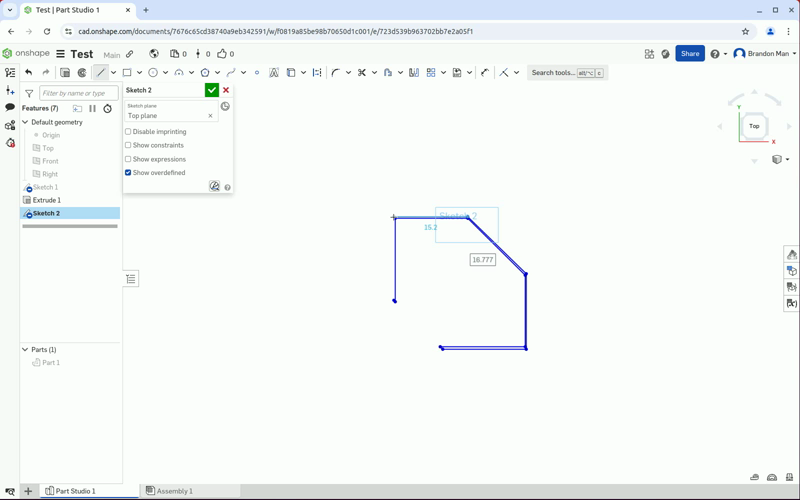
scroll(6)
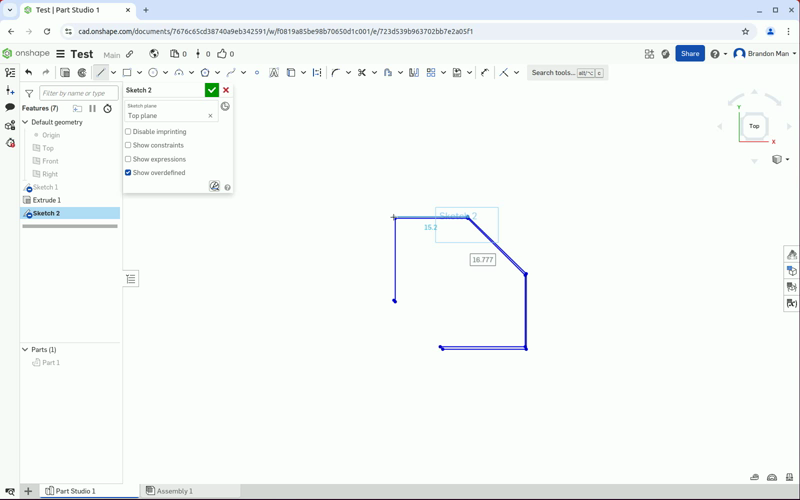
scroll(6)
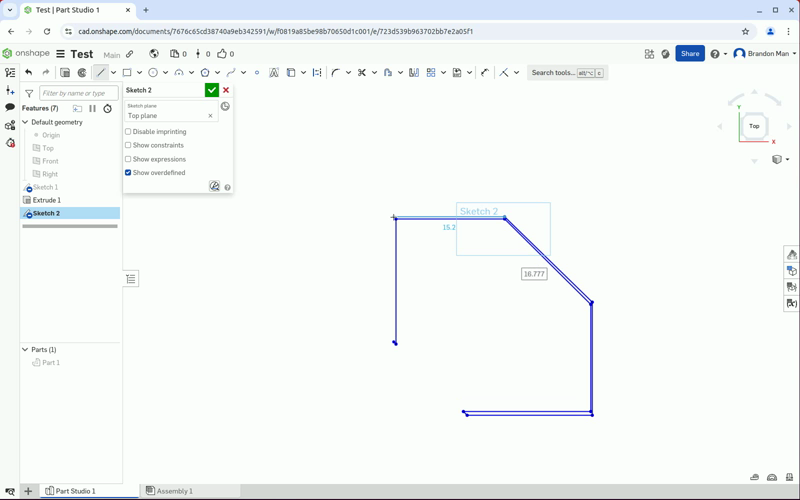
scroll(6)
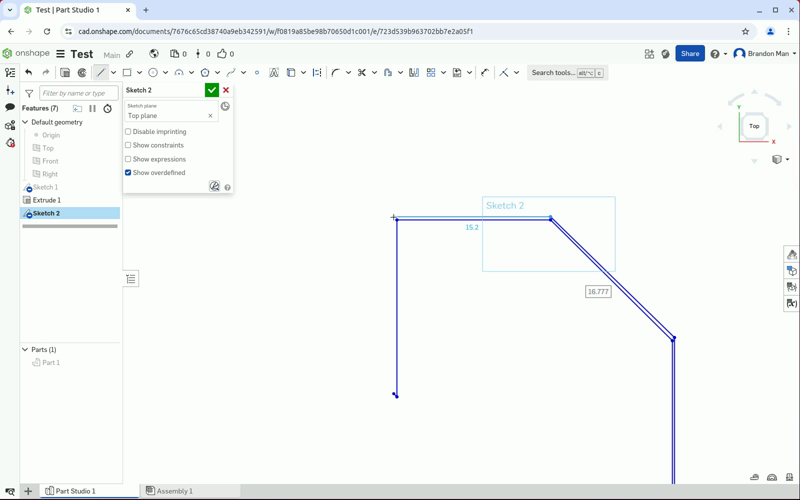
scroll(6)
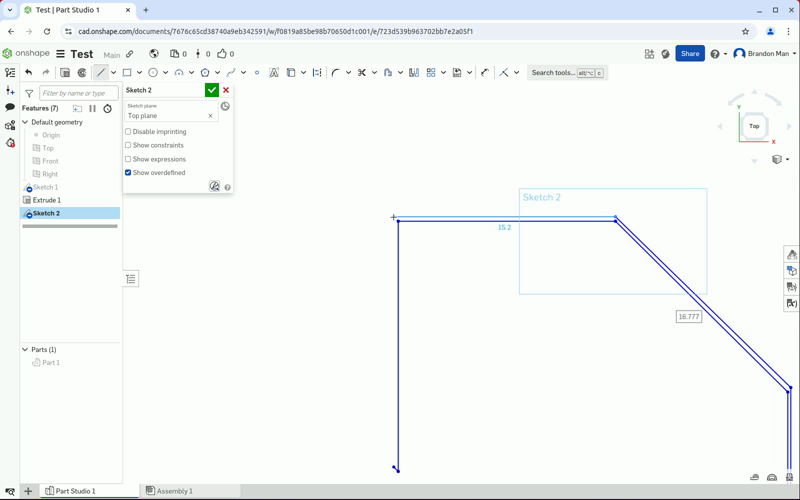
scroll(6)
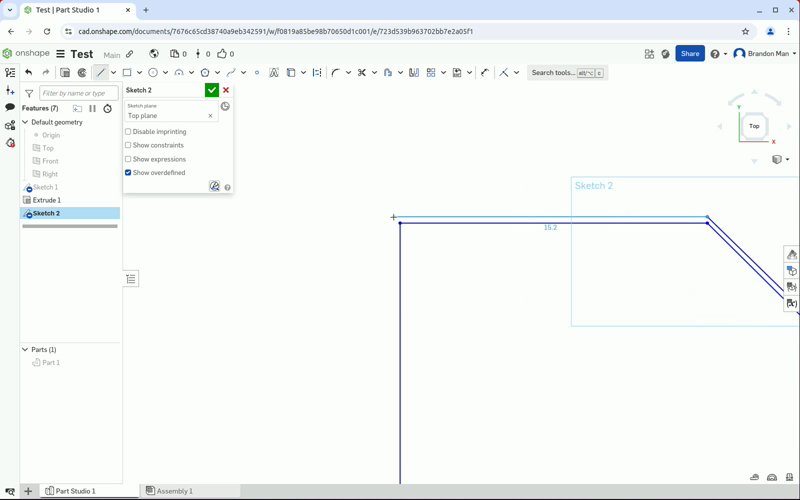
scroll(6)
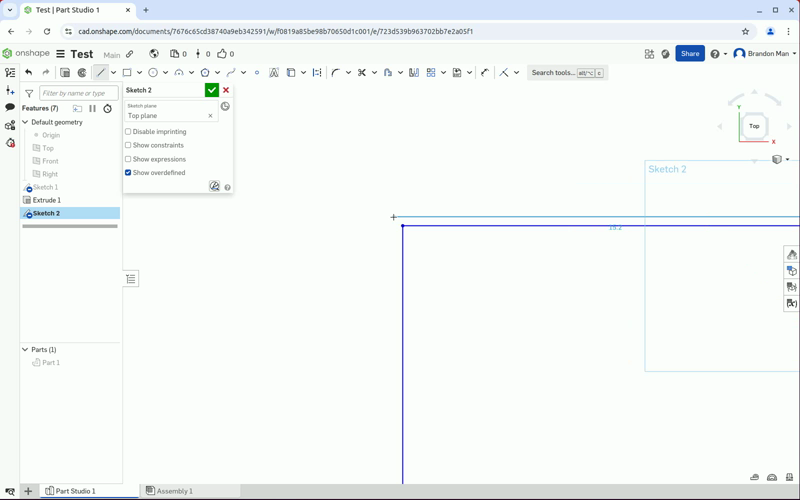
scroll(6)
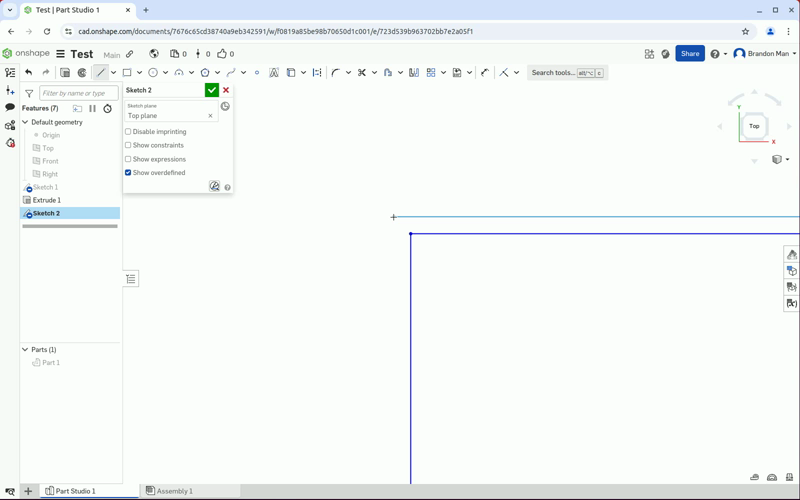
click(393, 216)
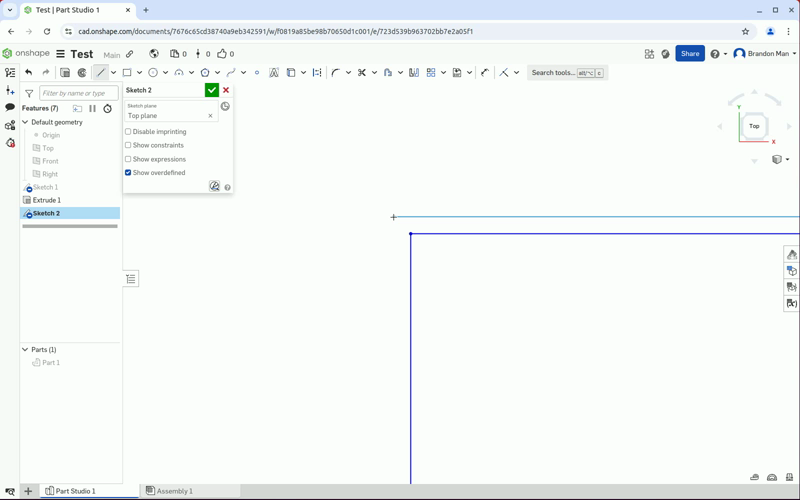
scroll(-6)
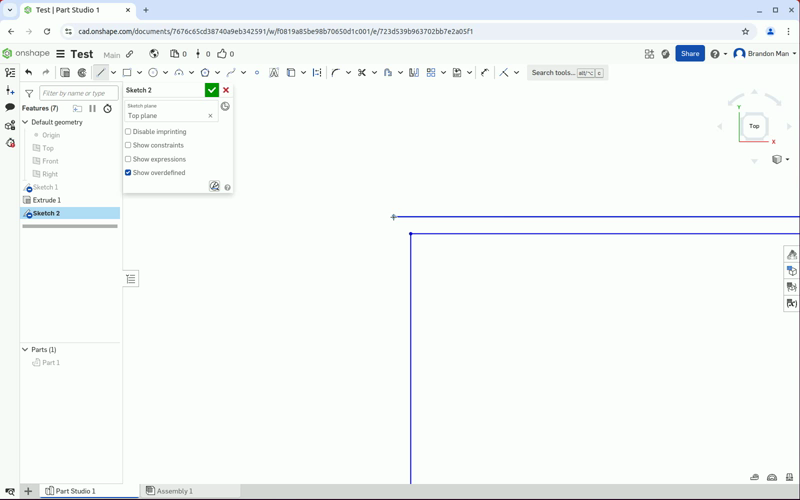
scroll(-6)
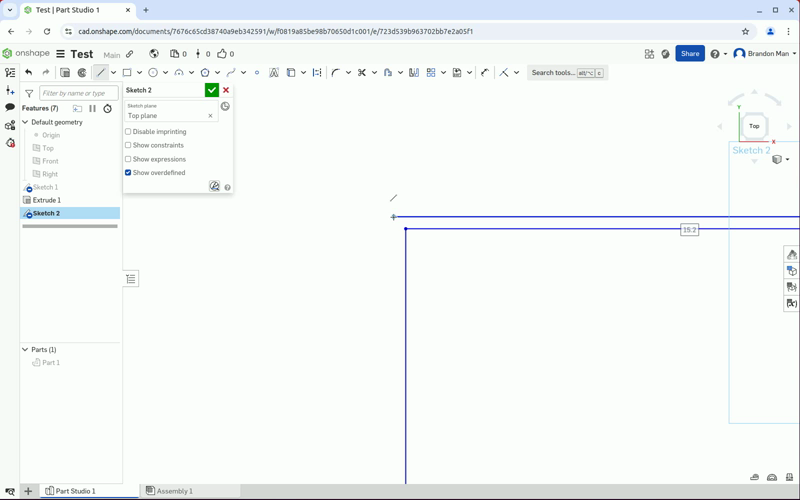
scroll(-6)
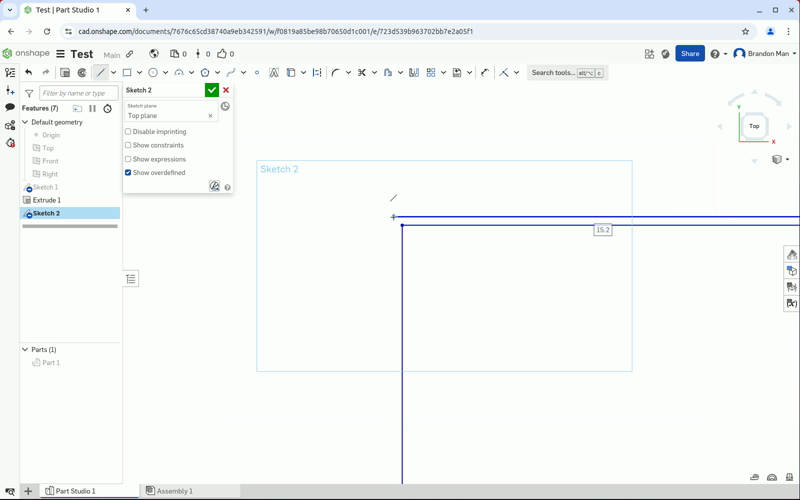
scroll(-6)
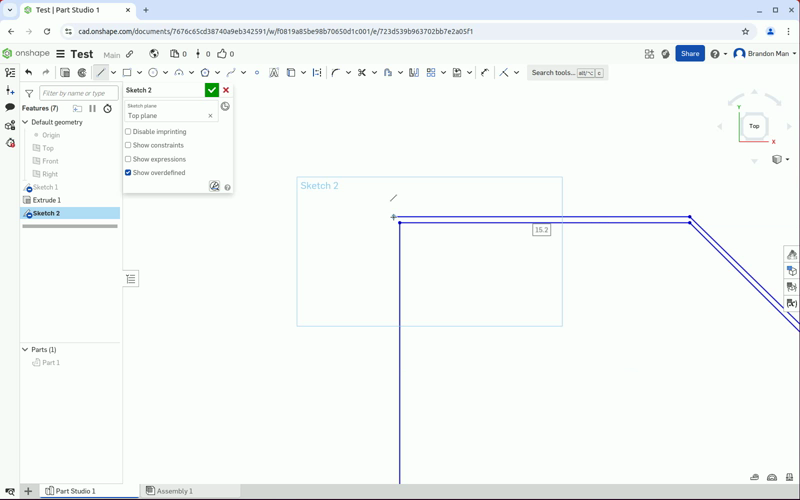
scroll(-6)
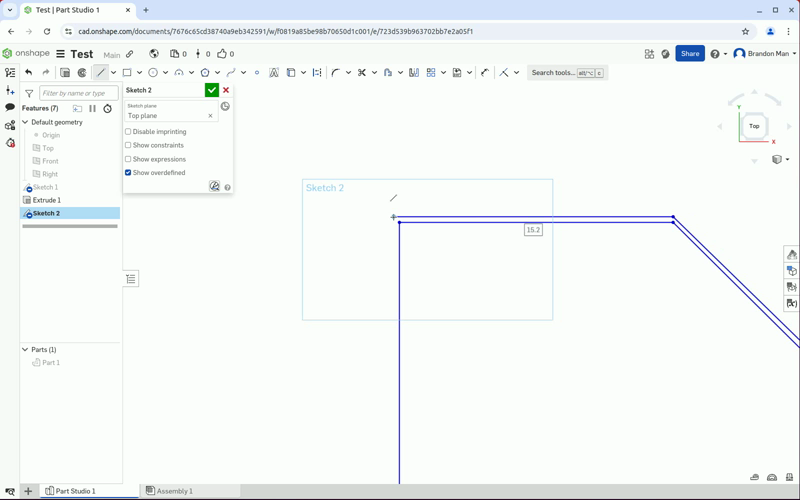
scroll(-6)
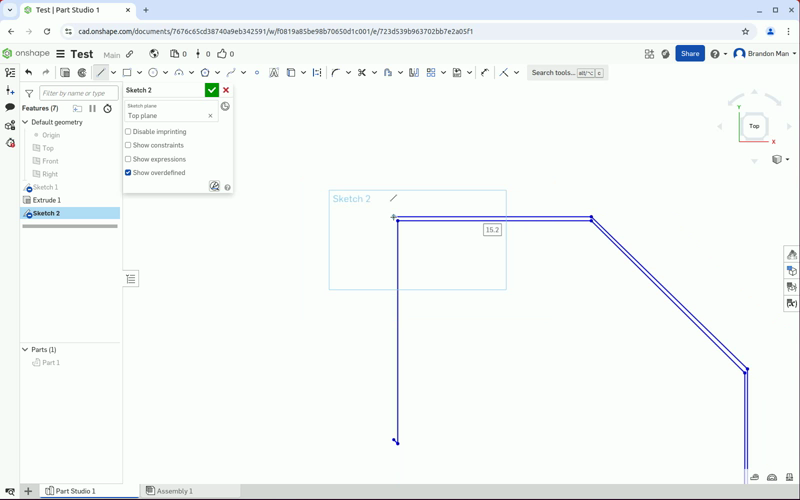
scroll(-6)
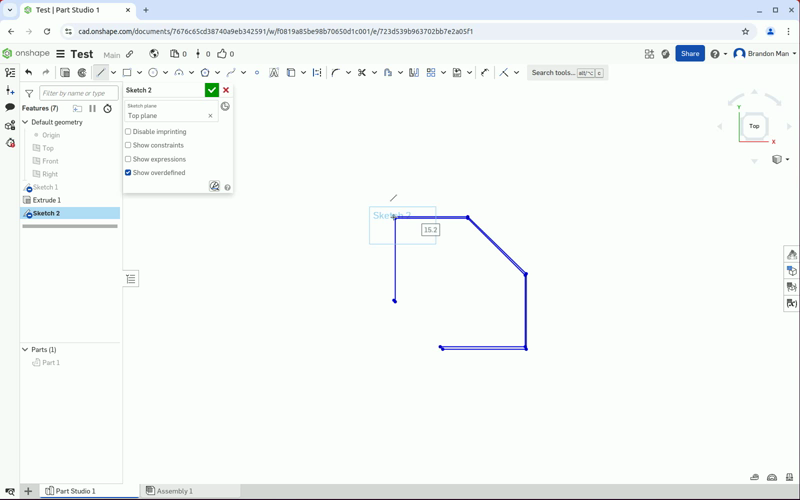
key_up(shift)
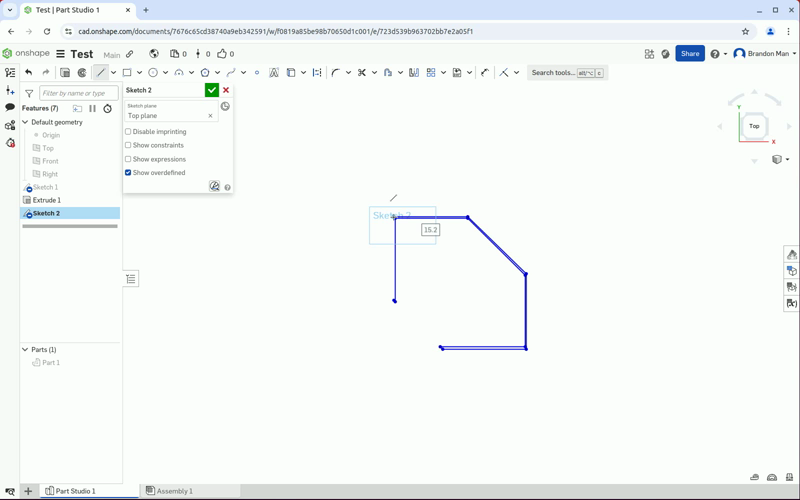
key_down(shift)
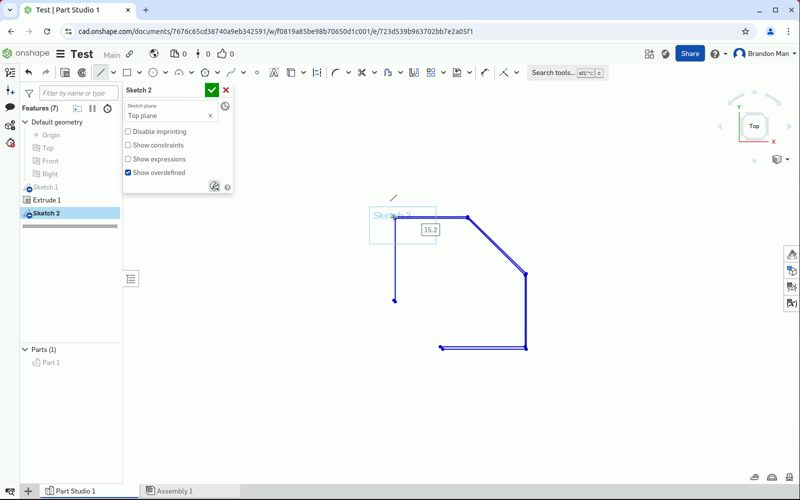
mouse_move(393, 300)
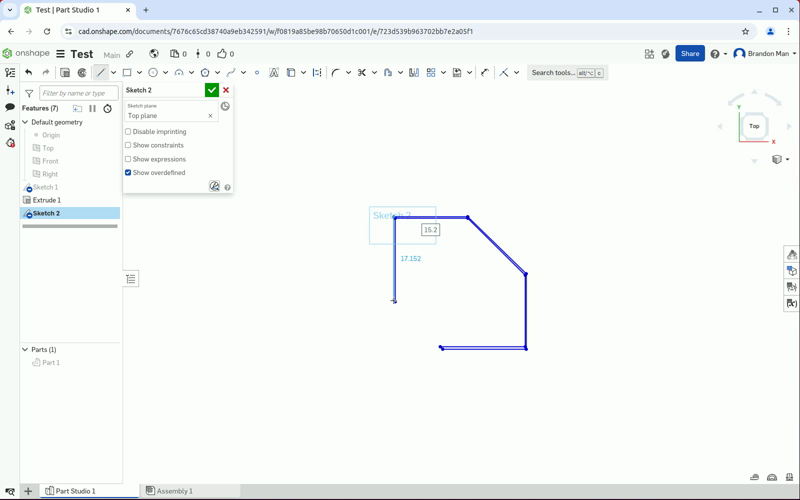
scroll(6)
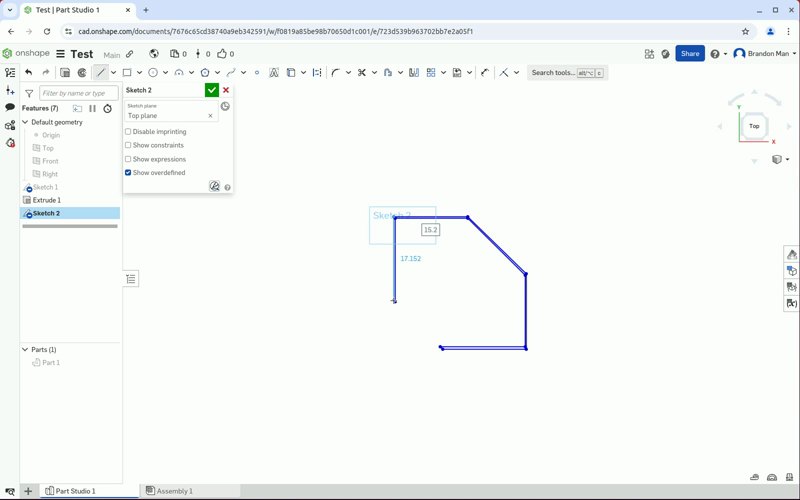
scroll(6)
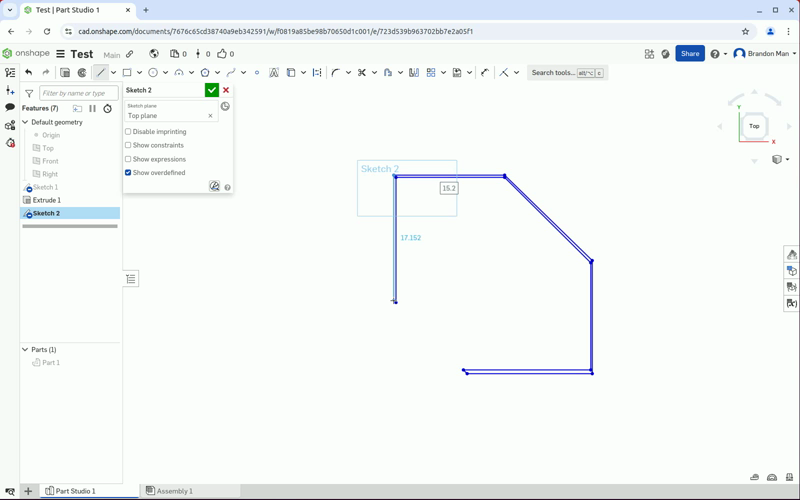
scroll(6)
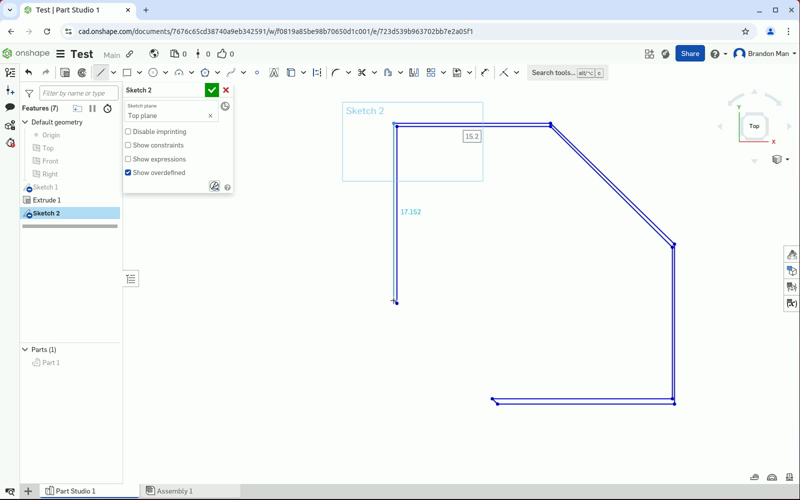
scroll(6)
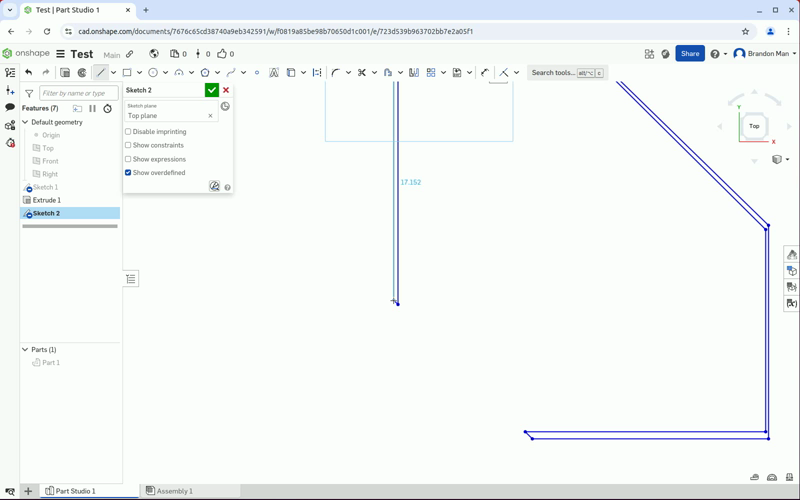
scroll(6)
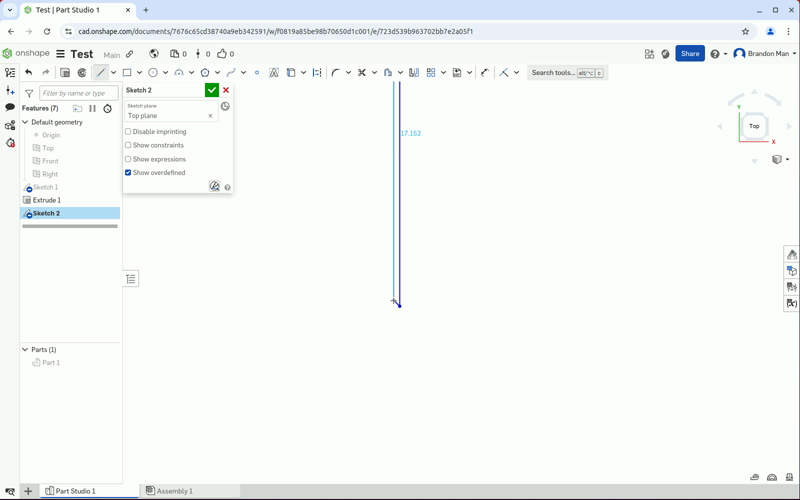
scroll(6)
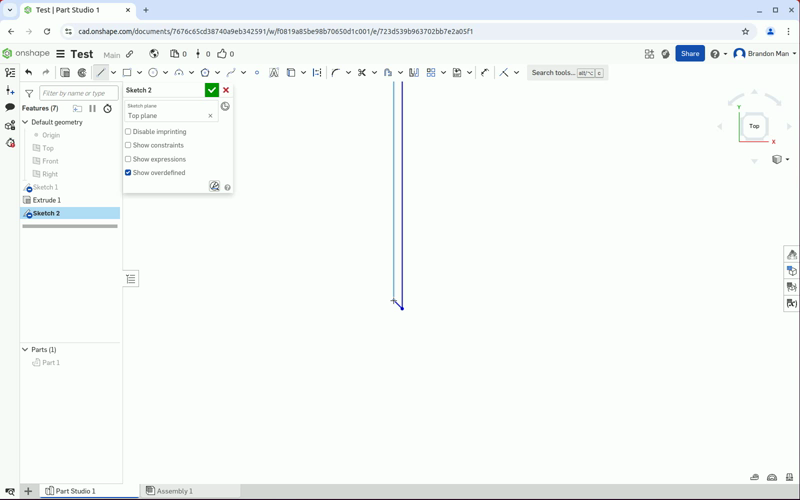
scroll(6)
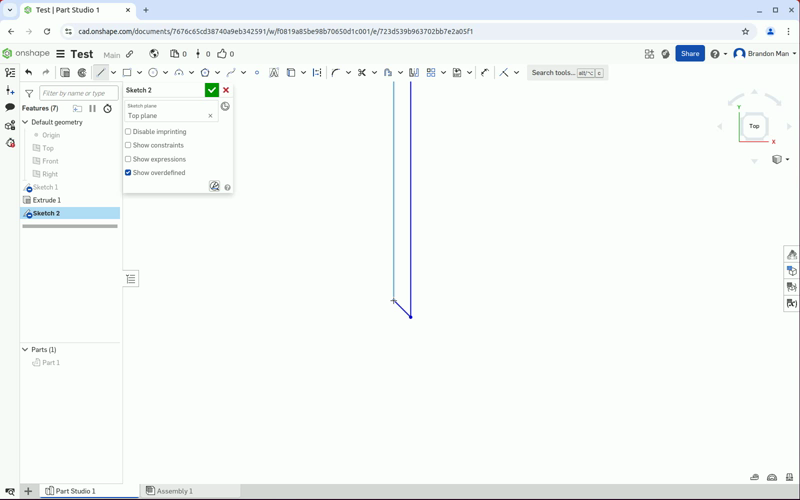
key_up(shift)
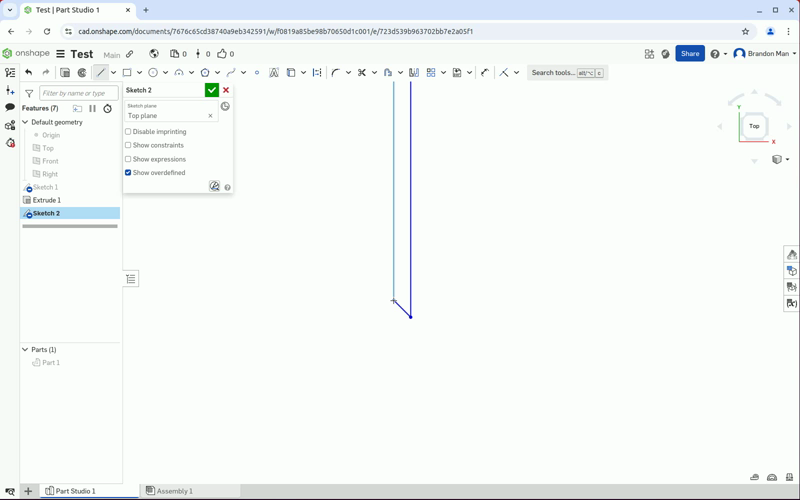
click(393, 300)
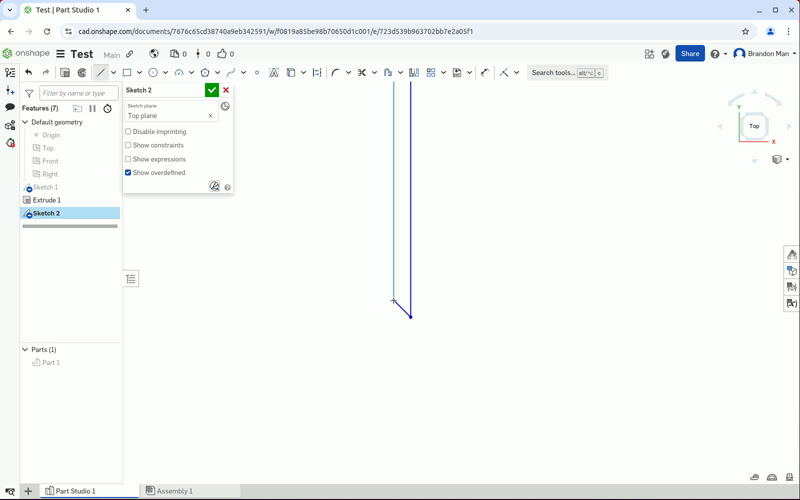
scroll(-6)
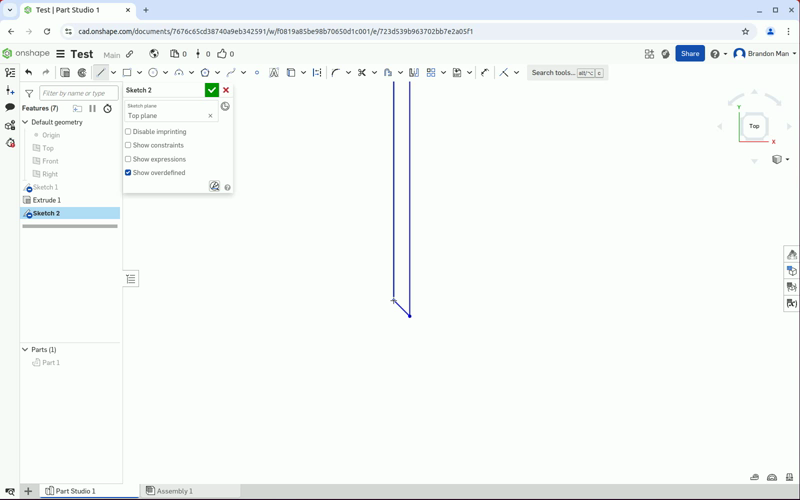
scroll(-6)
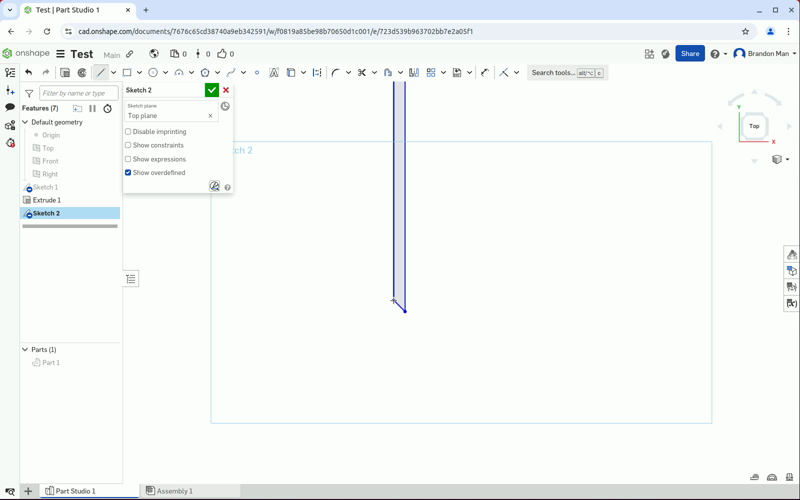
scroll(-6)
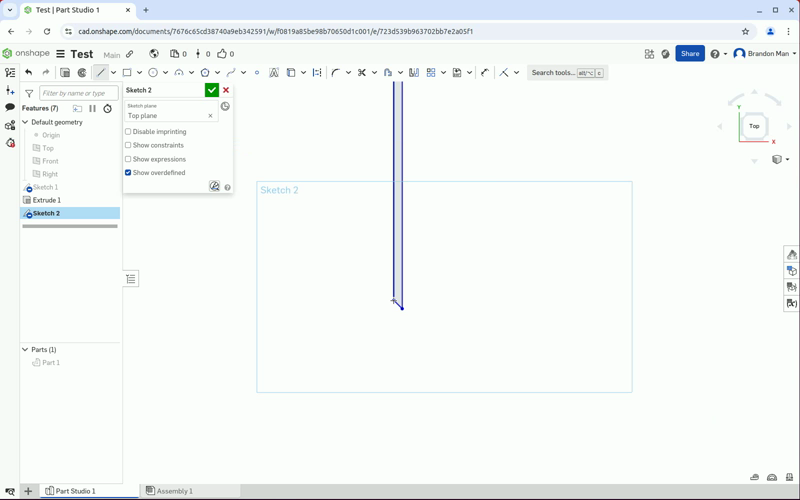
scroll(-6)
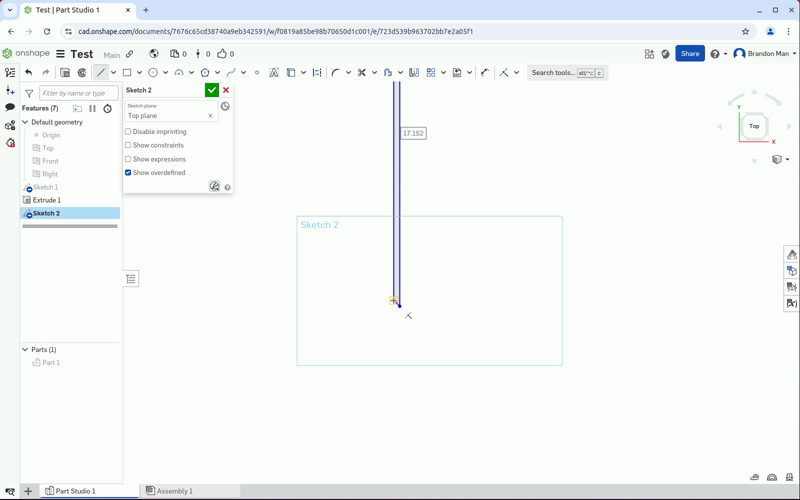
scroll(-6)
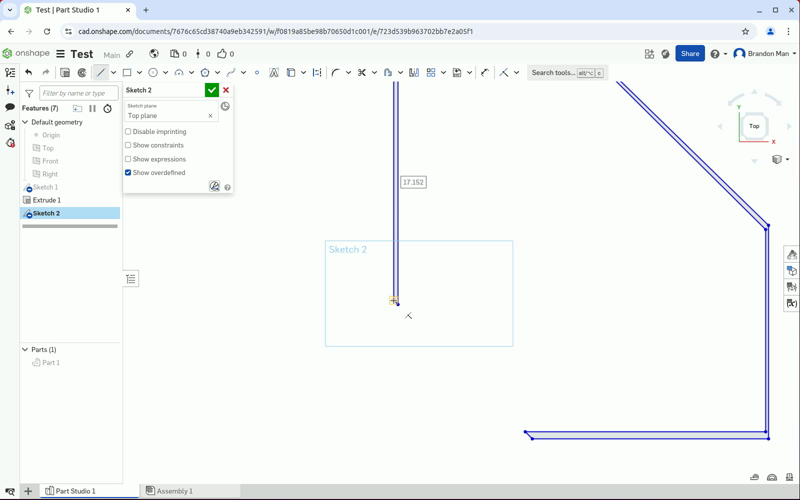
scroll(-6)
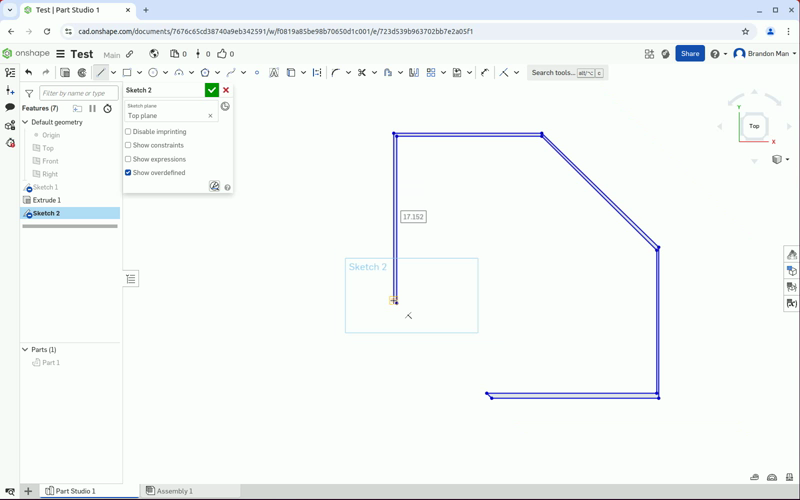
scroll(-6)
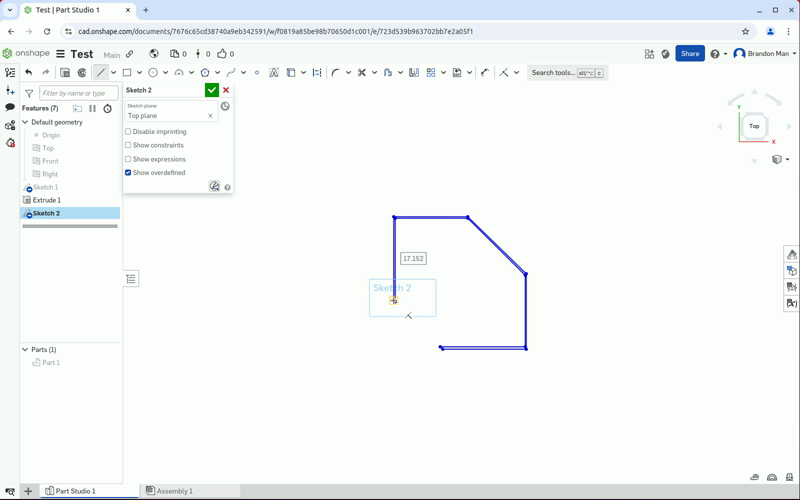
key(esc)
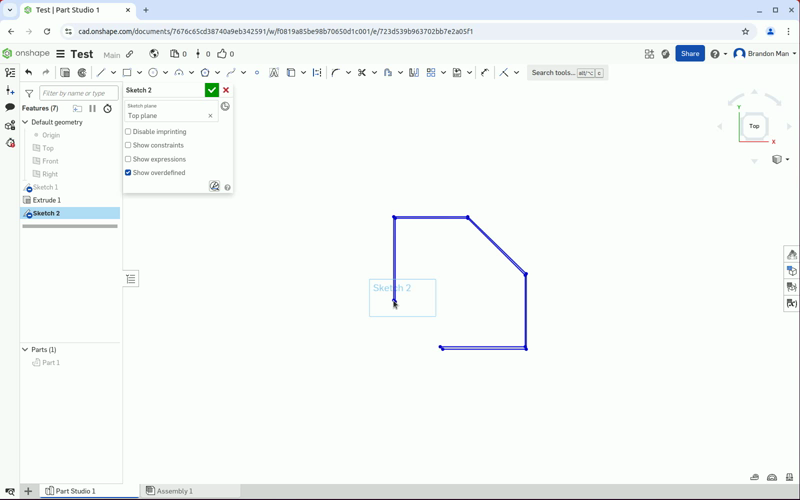
mouse_move(509, 348)
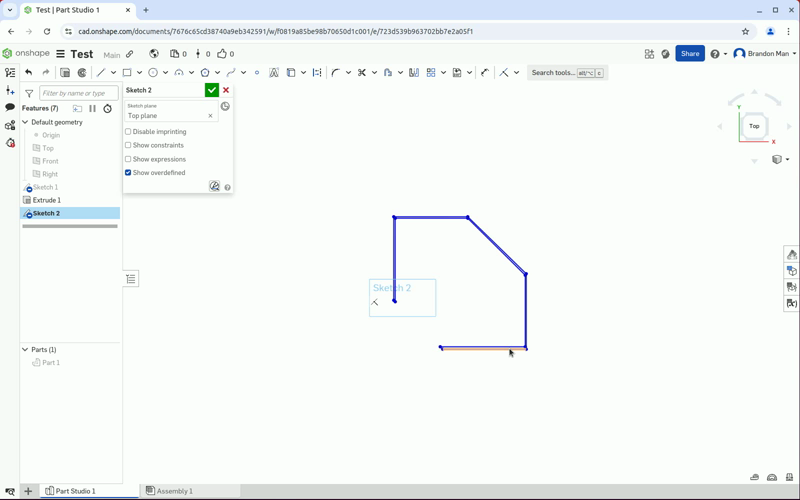
scroll(6)
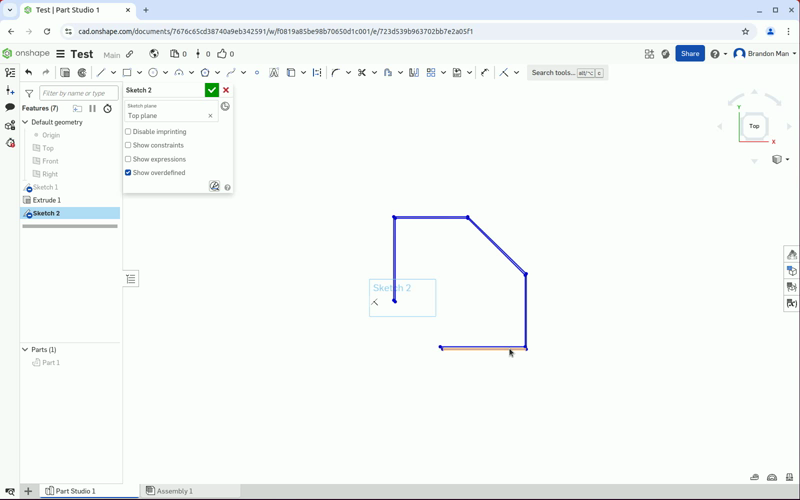
scroll(6)
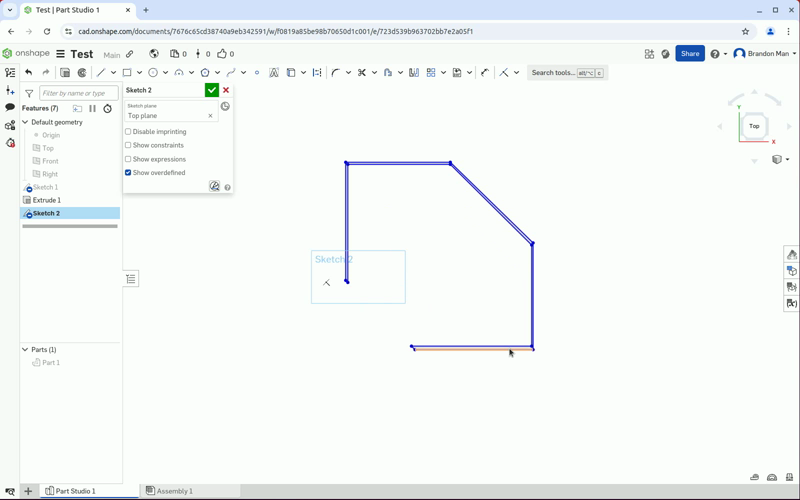
scroll(6)
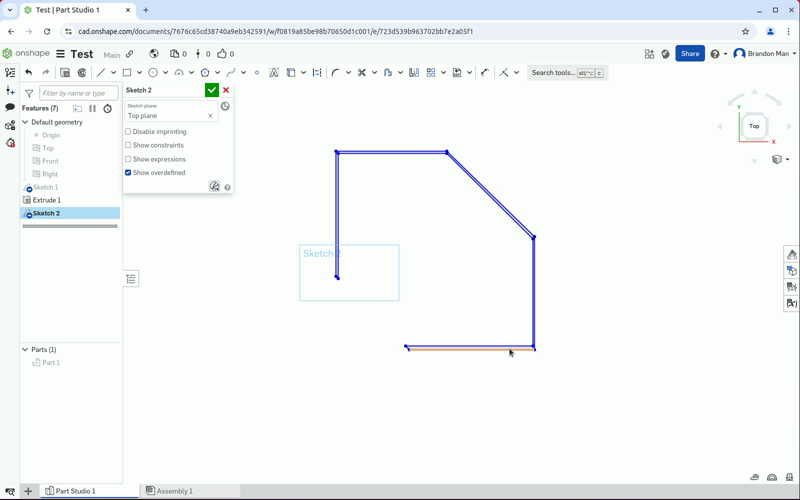
scroll(6)
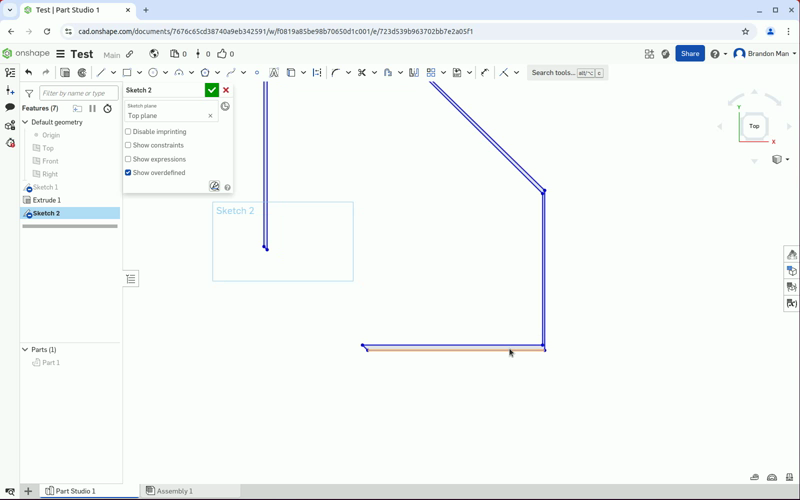
scroll(6)
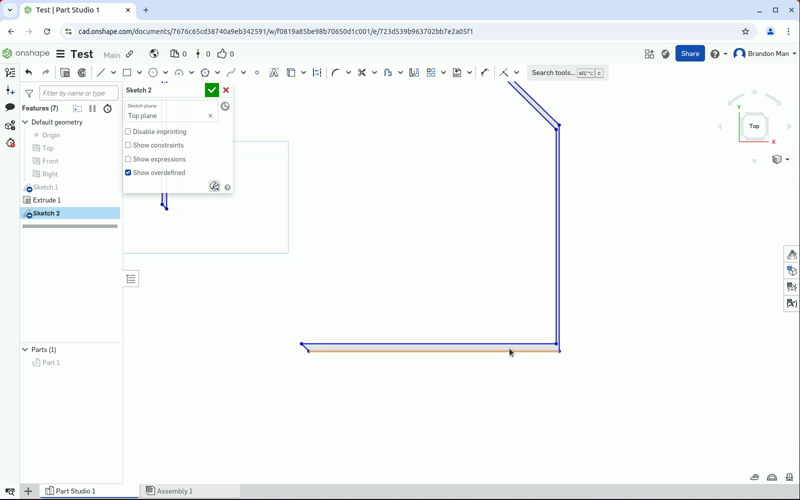
scroll(6)
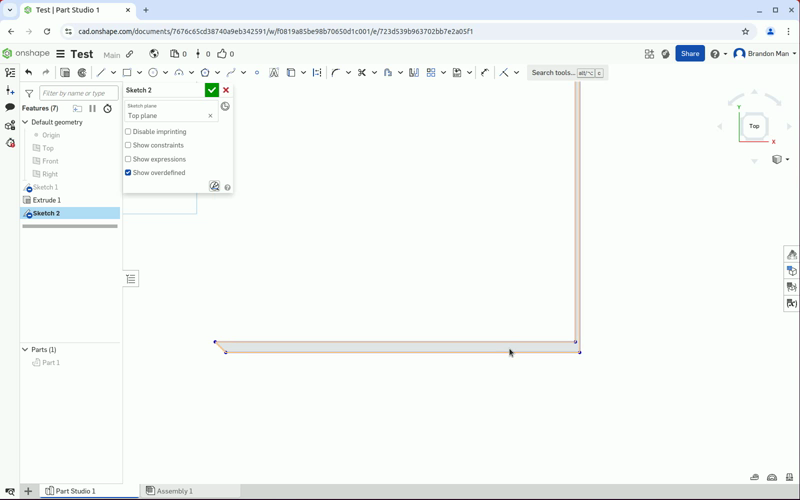
scroll(6)
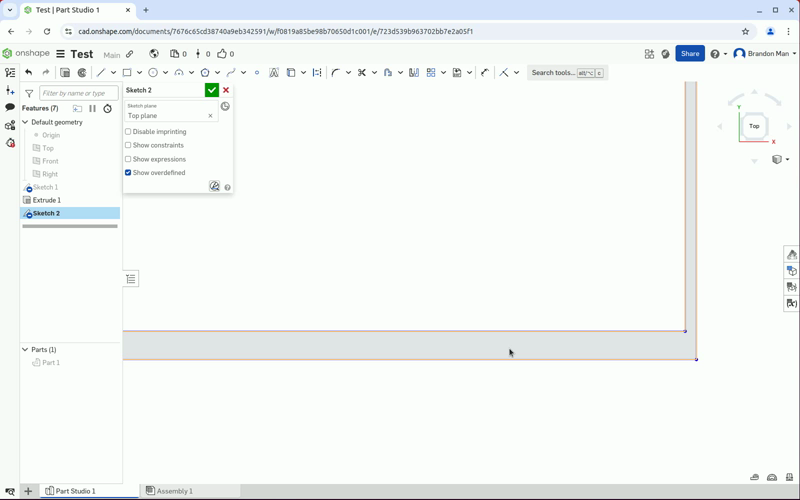
click(509, 348)
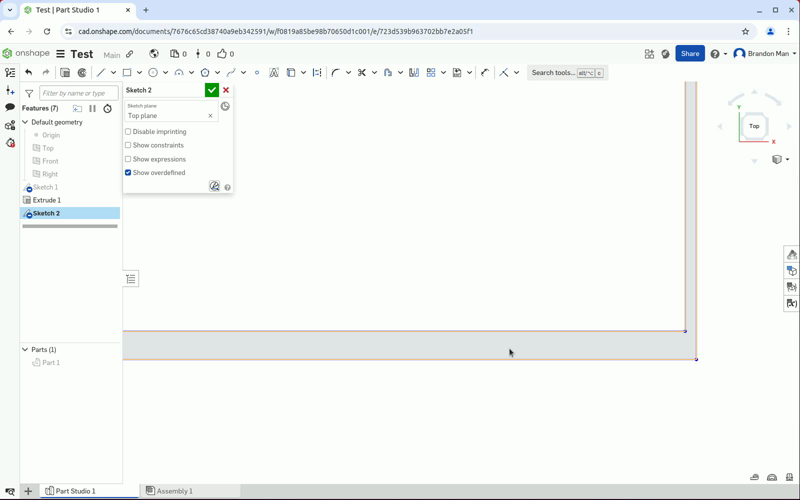
scroll(-6)
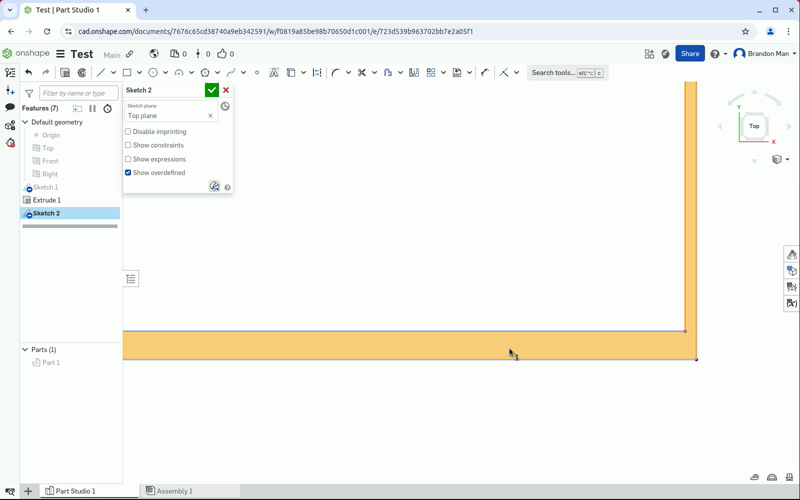
scroll(-6)
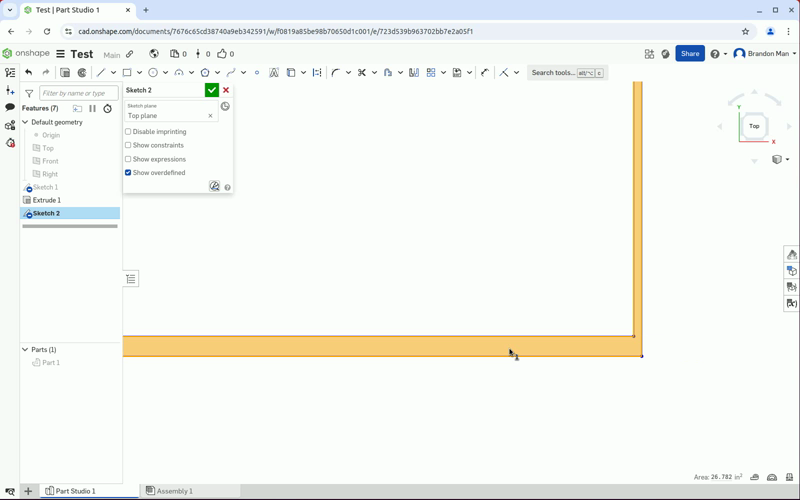
scroll(-6)
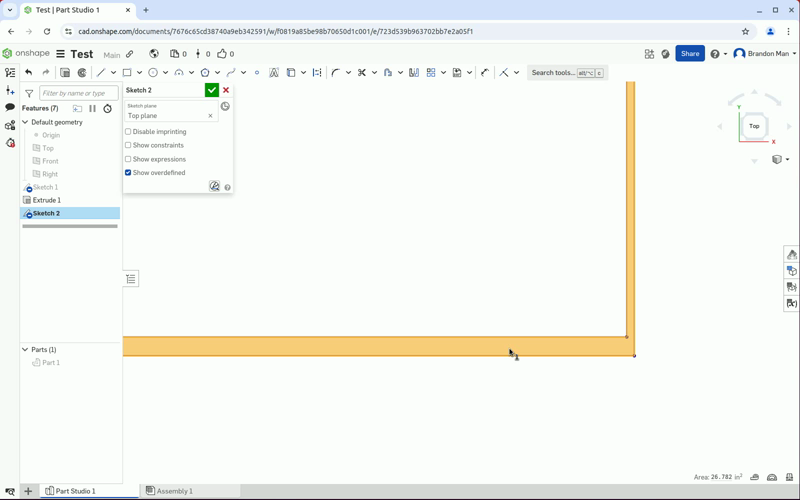
scroll(-6)
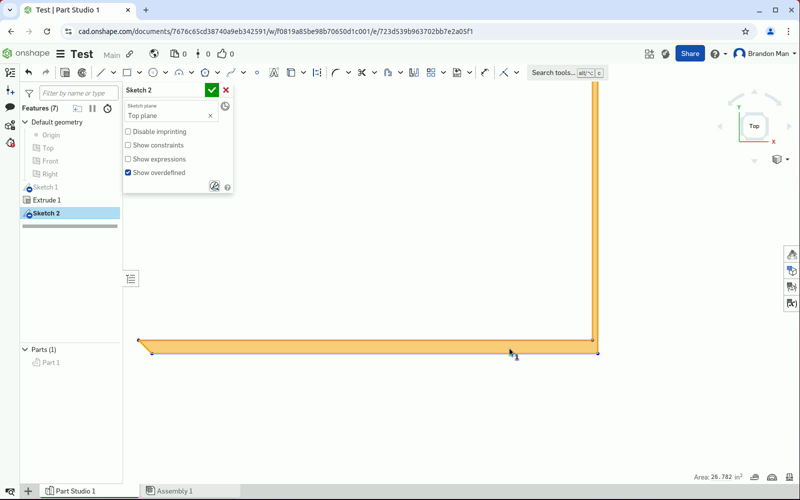
scroll(-6)
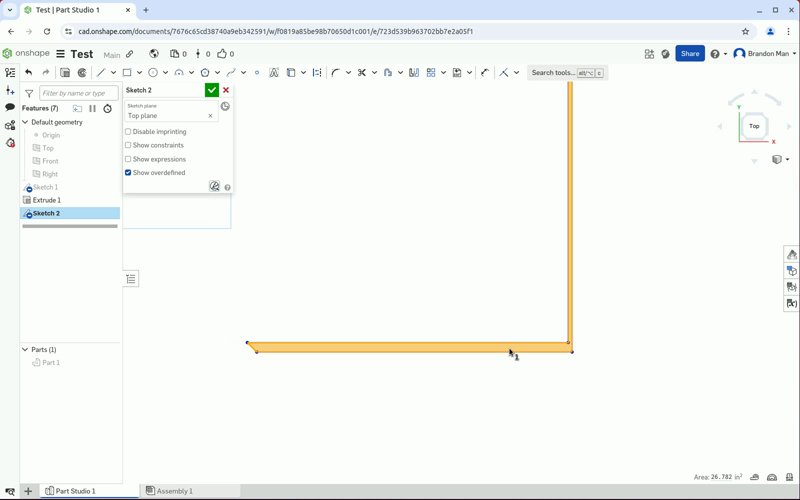
scroll(-6)
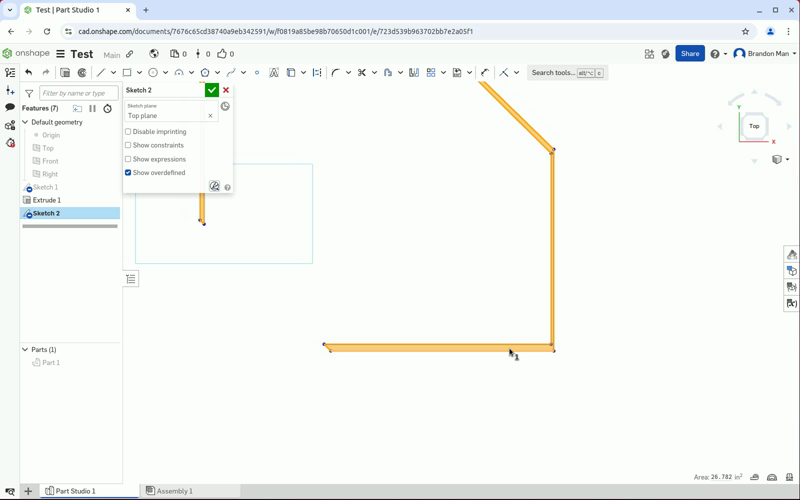
scroll(-6)
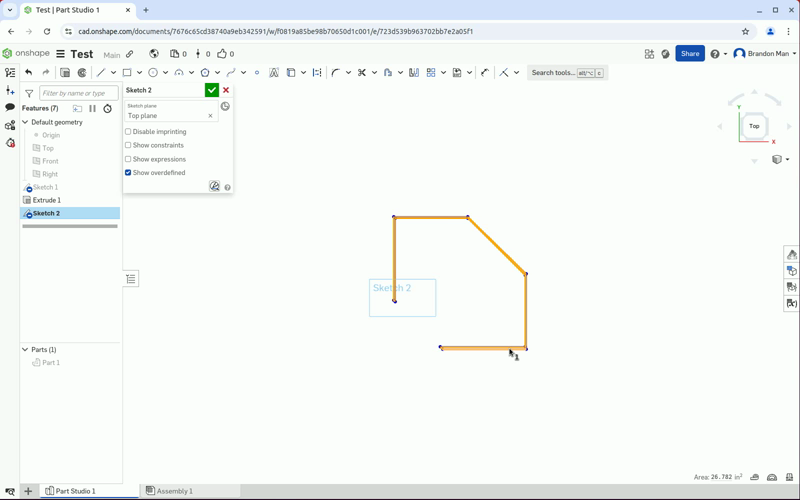
mouse_move(73, 352)
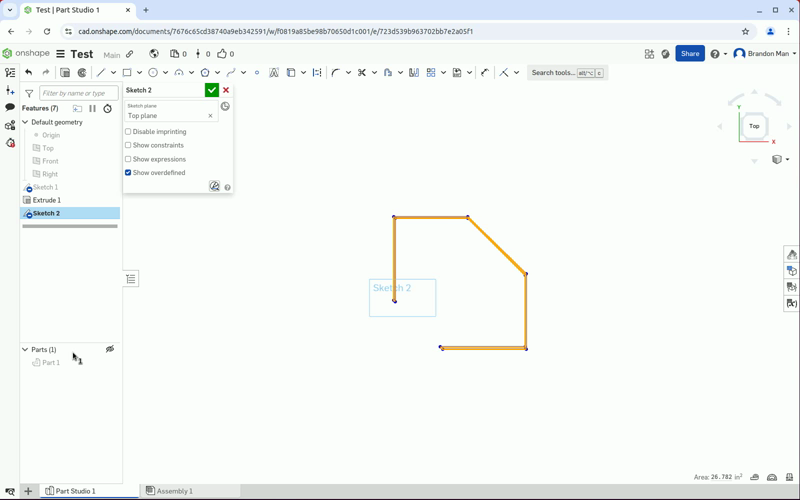
key(shift+y)
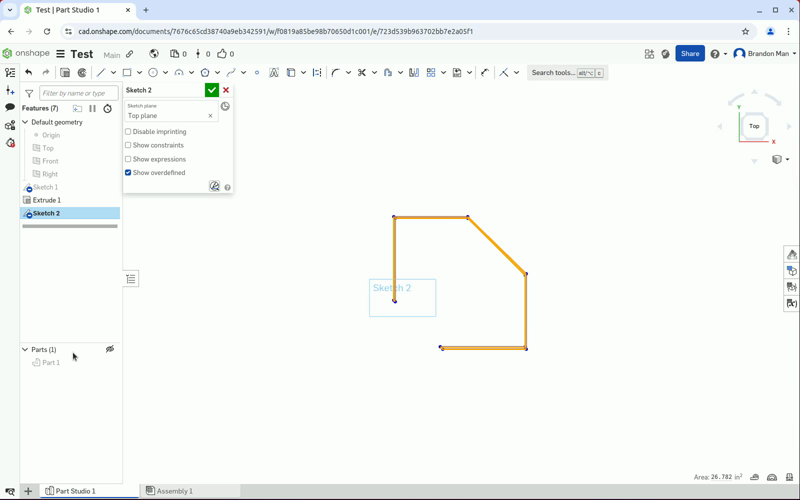
key(shift+e)
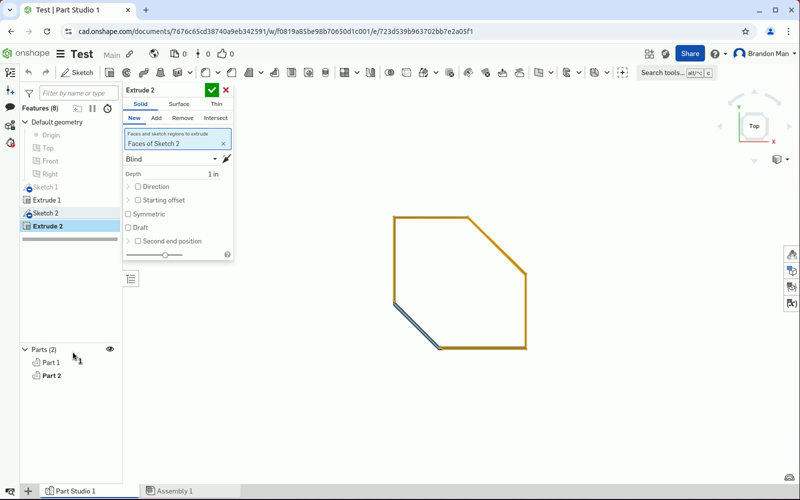
mouse_move(143, 106)
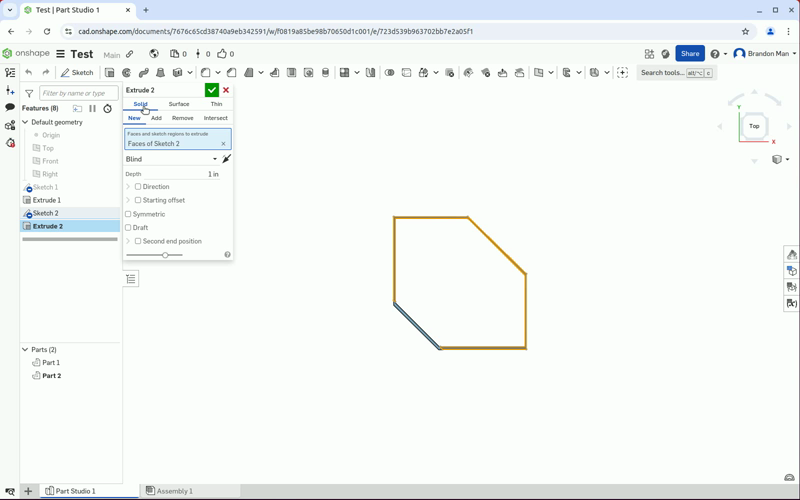
click(143, 106)
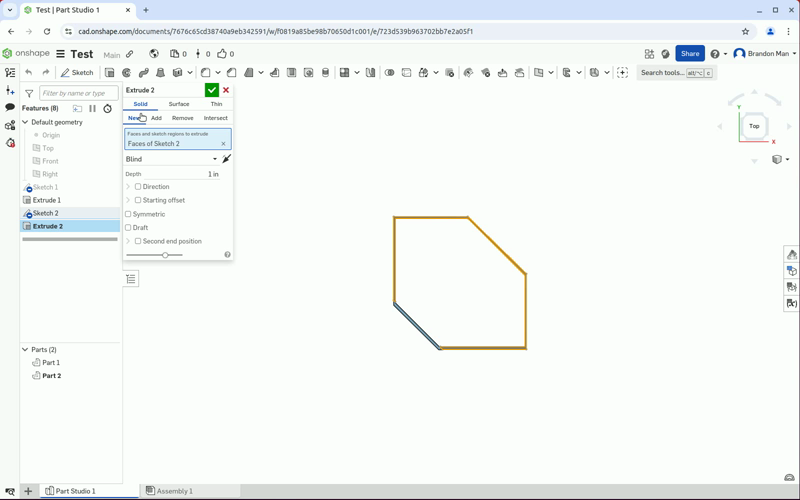
mouse_move(137, 120)
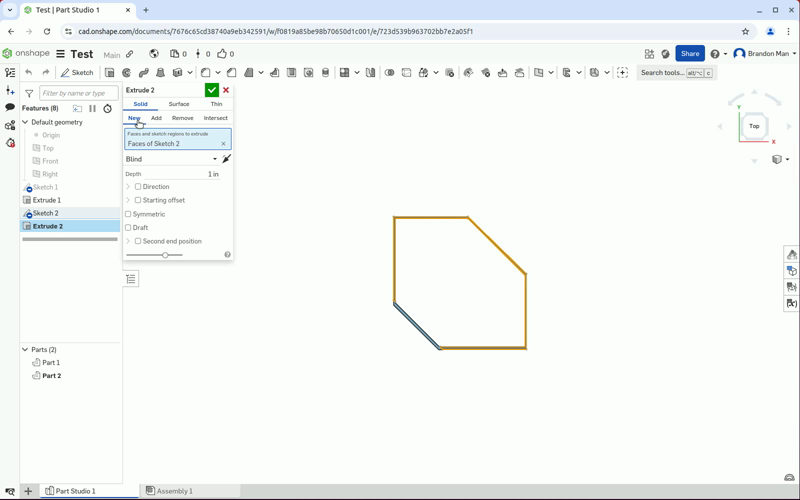
click(137, 120)
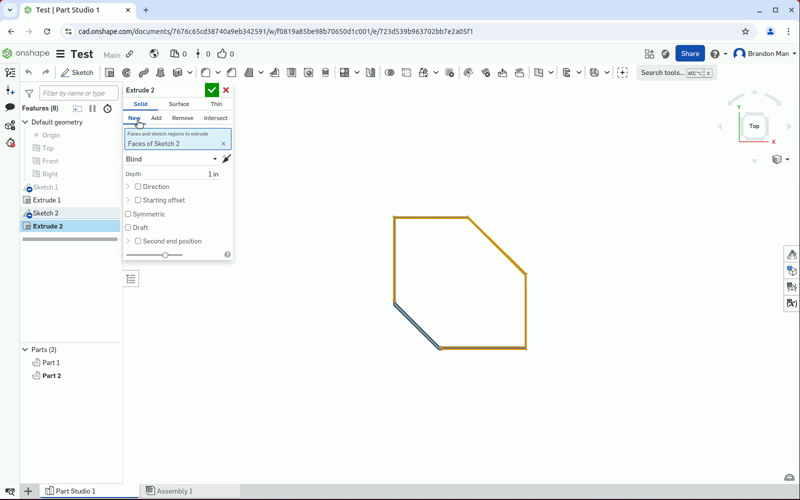
key(tab, 4)
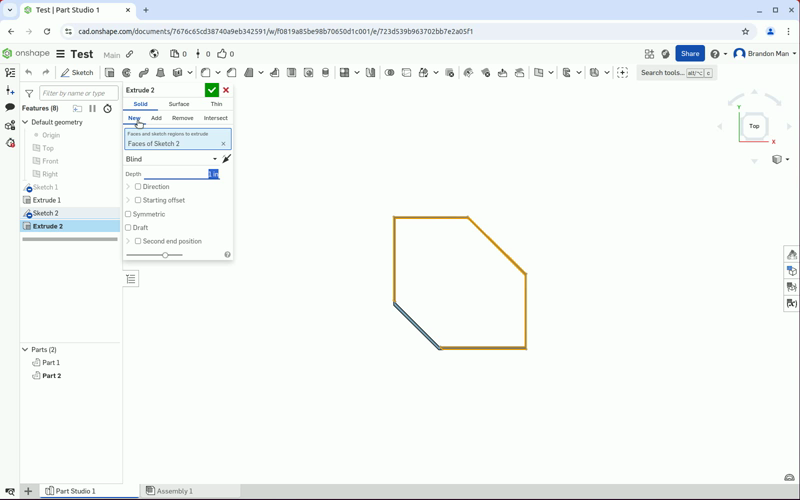
text(23.108)
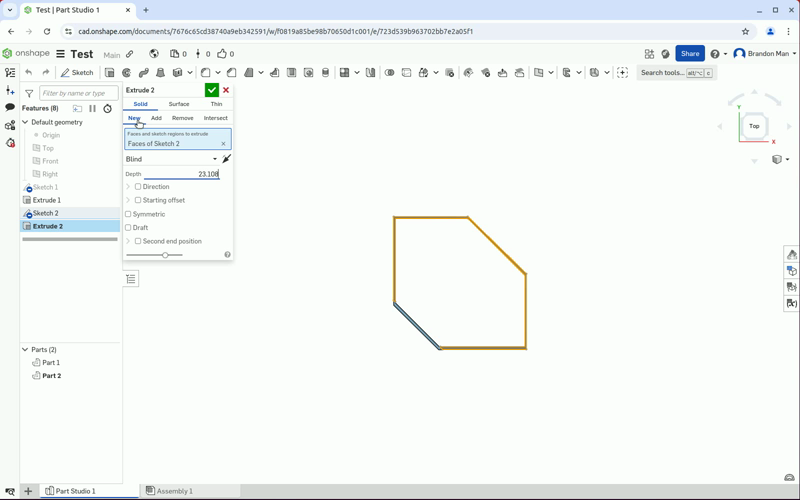
key(enter)
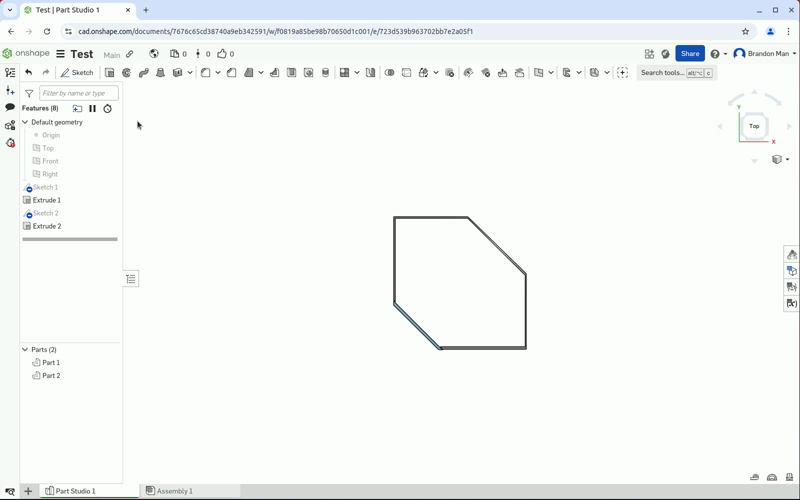
key(shift+h)
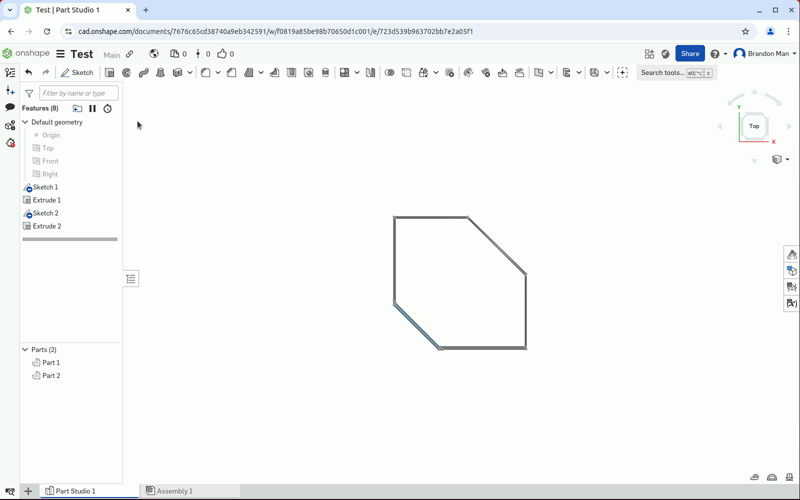
key(shift+h)
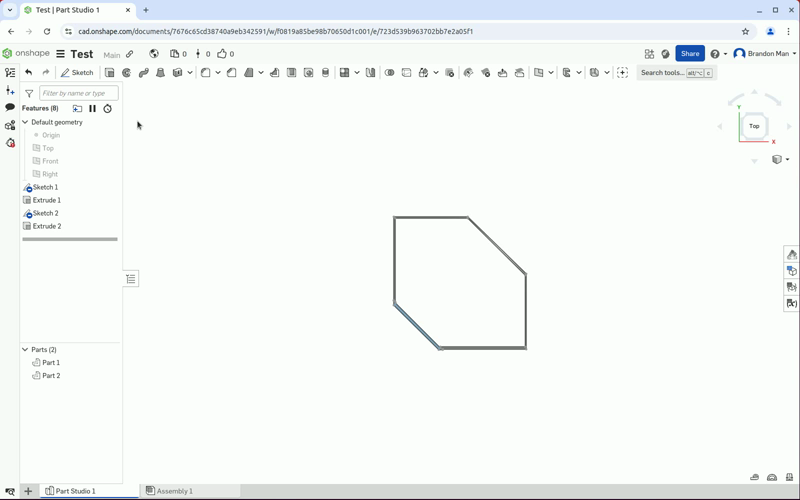
key(shift+7)
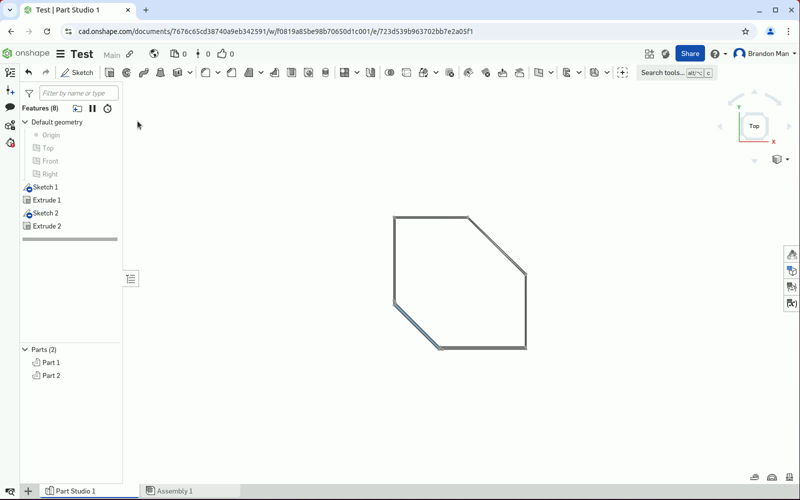
key(up, 3)
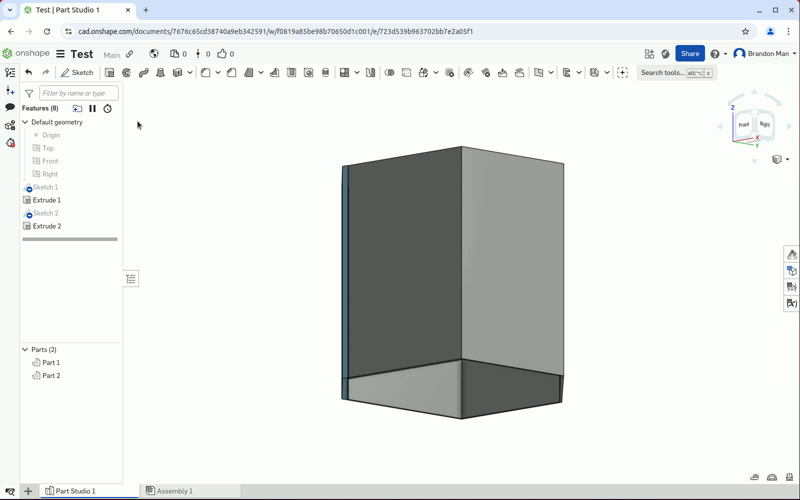
key(left, 3)
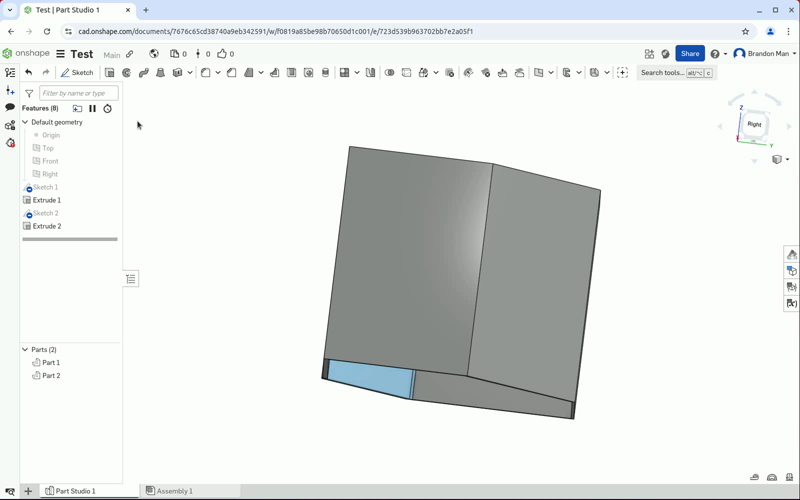
key(right, 3)
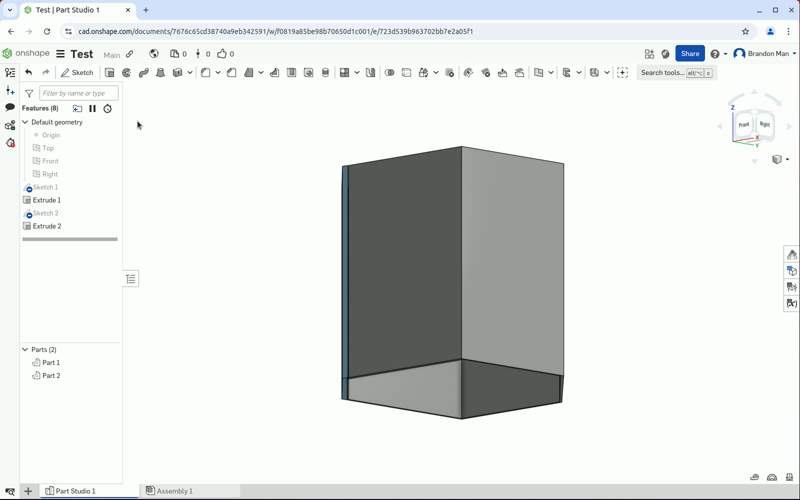
key(down, 3)
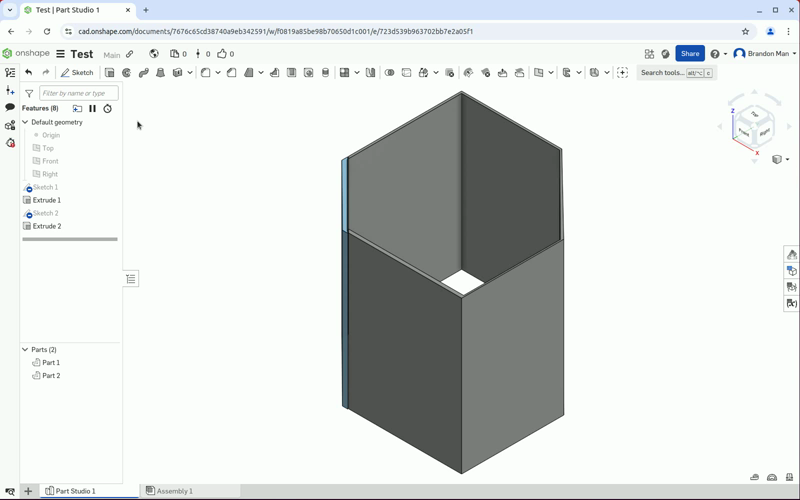
mouse_move(73, 189)
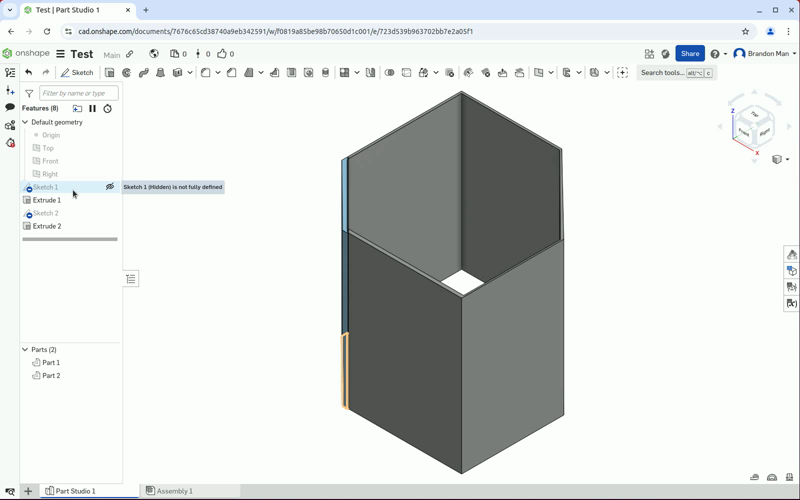
click(73, 189)